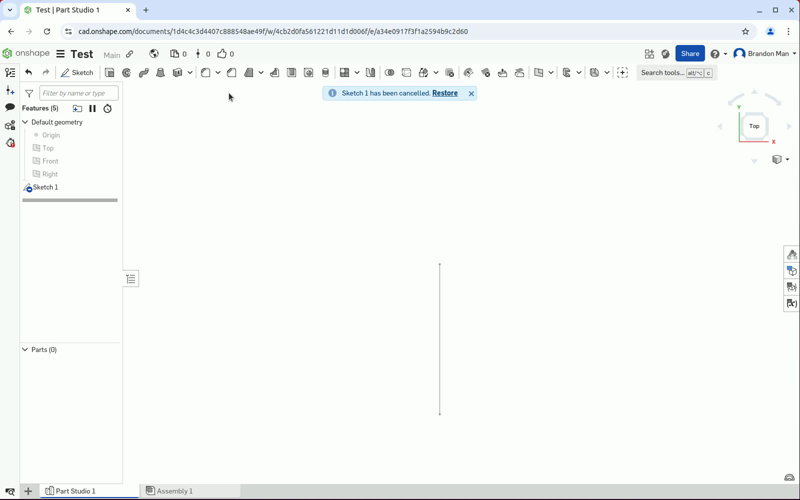
key(shift+h)
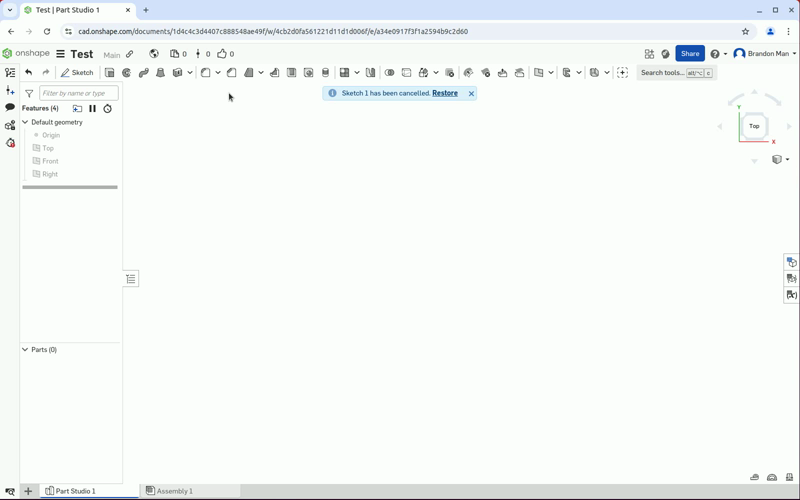
mouse_move(73, 352)
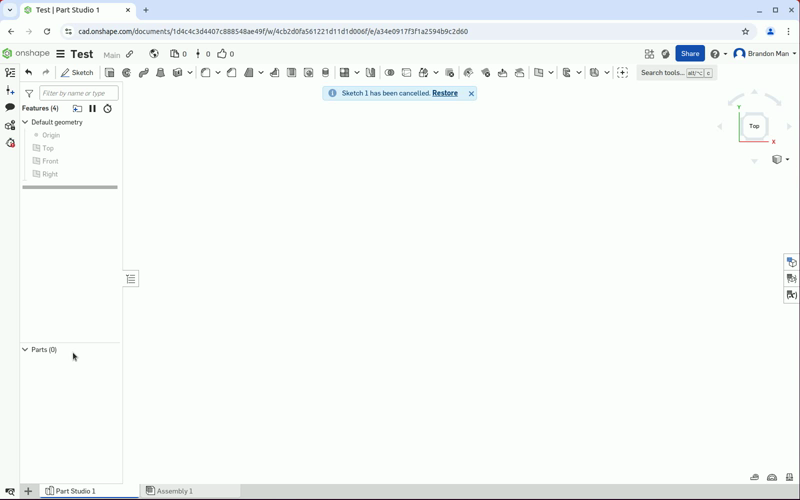
key(y)
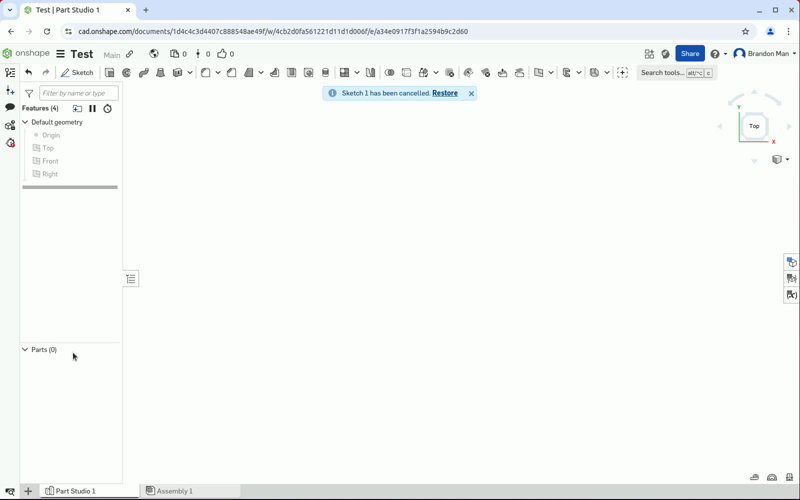
key(shift+p)
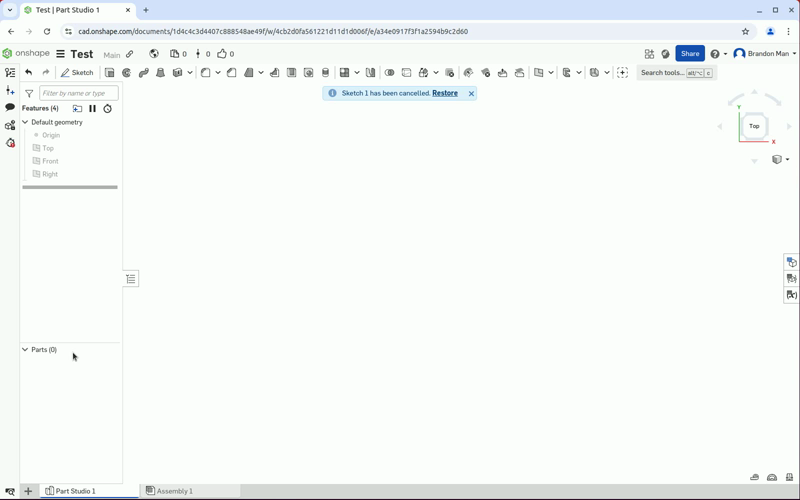
key(space)
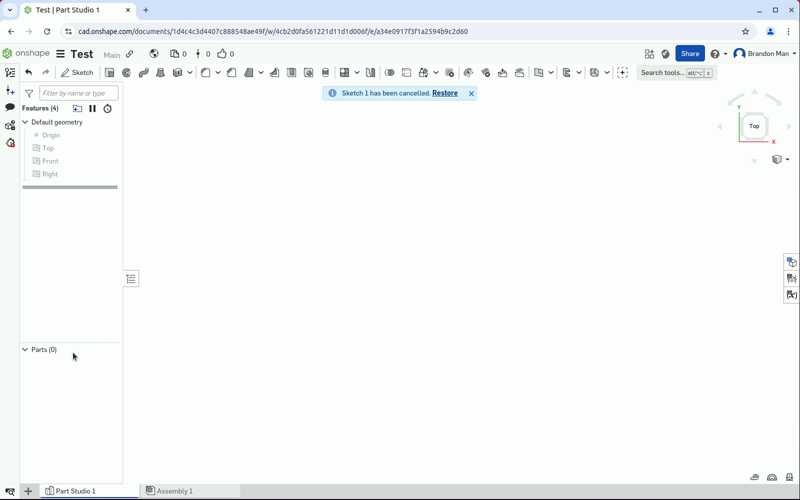
key_down(shift)
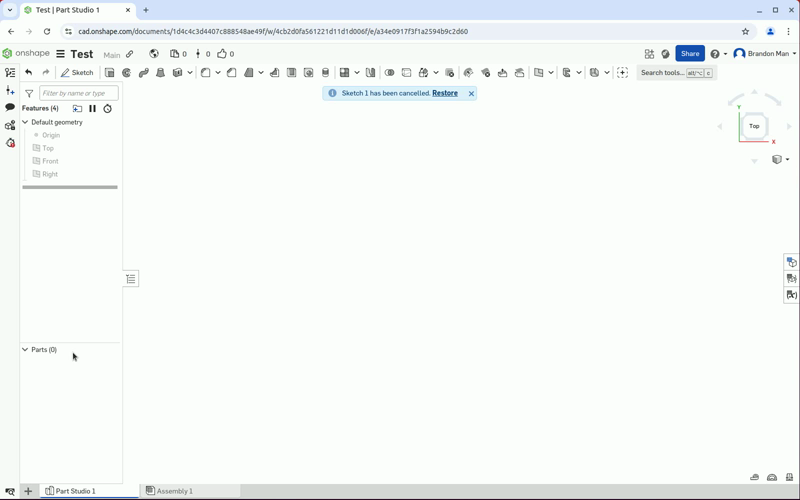
key(up)
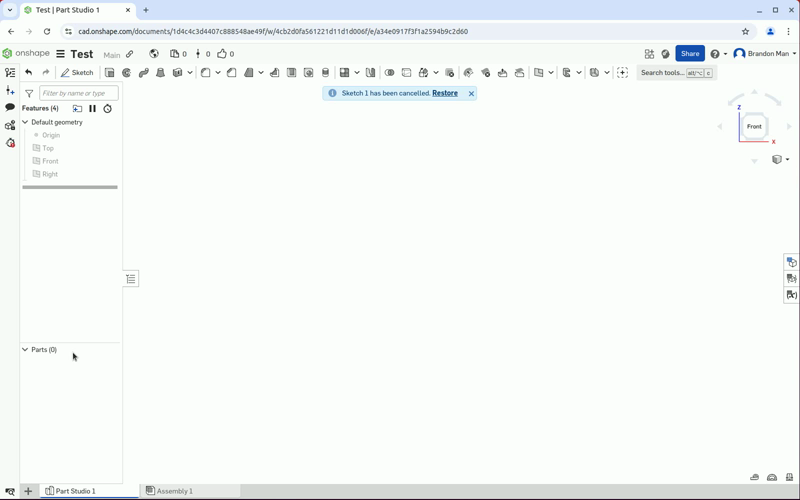
key_up(shift)
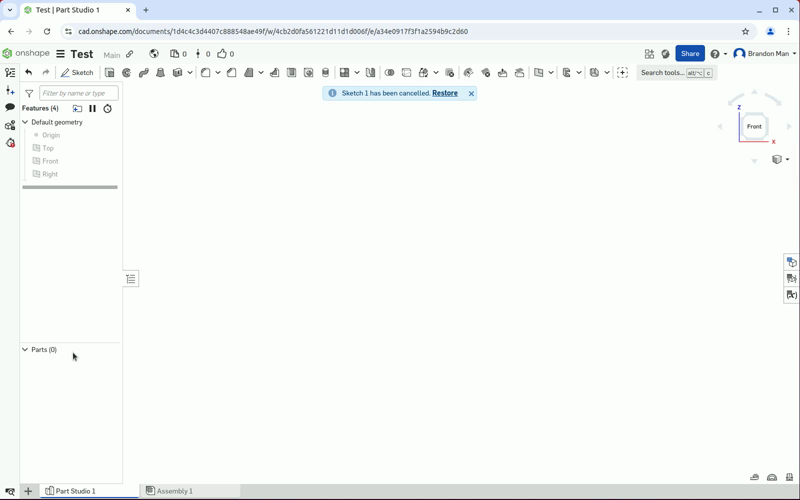
mouse_move(73, 352)
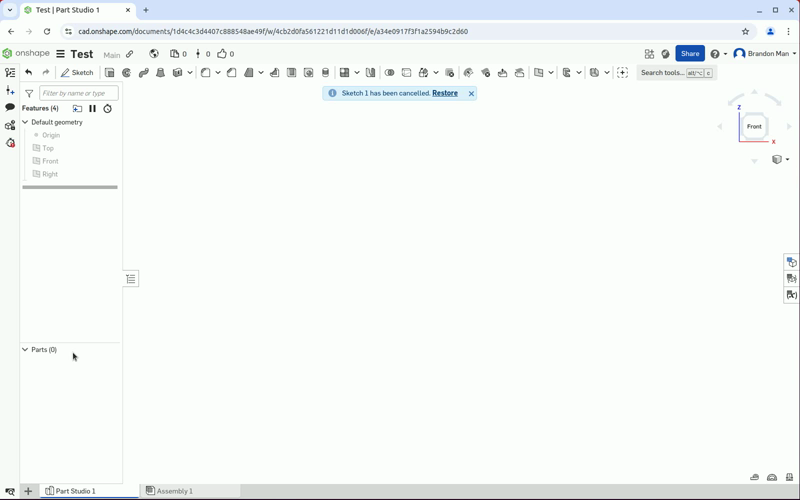
key(shift+y)
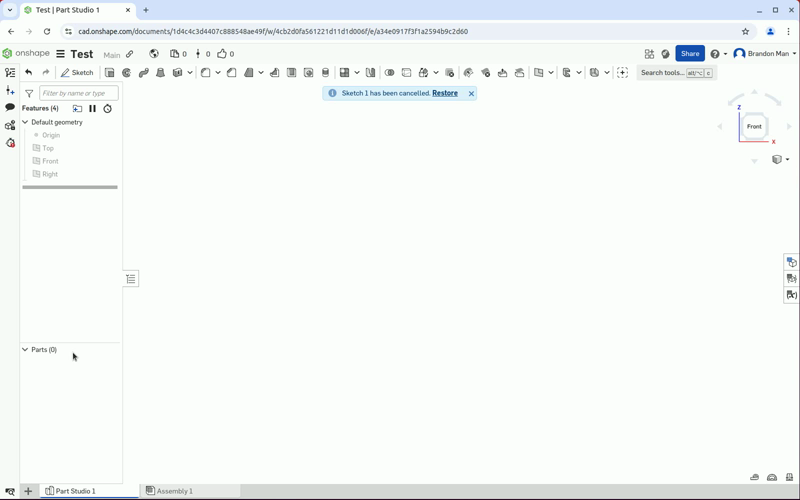
key(shift+s)
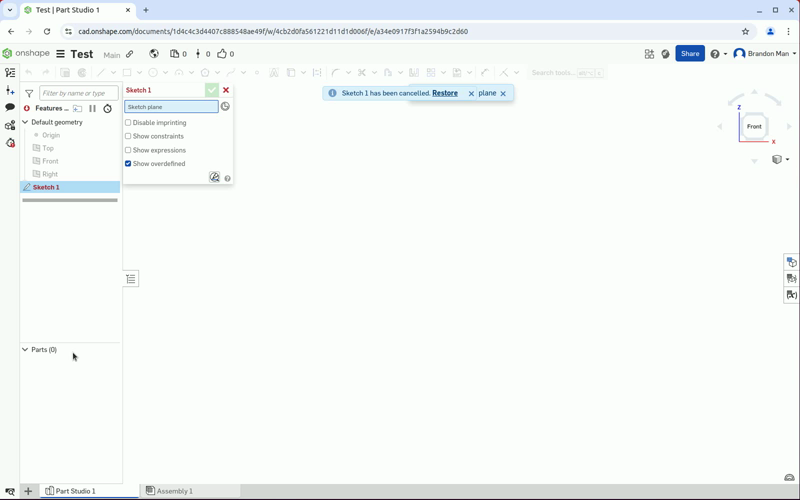
mouse_move(73, 163)
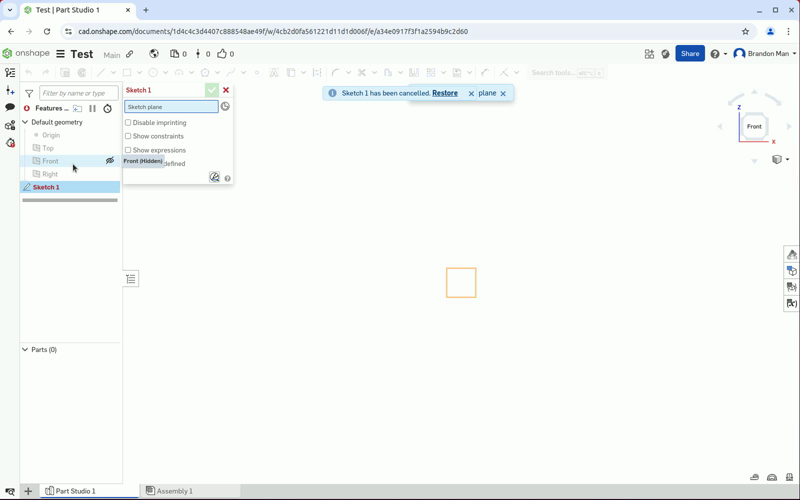
click(73, 163)
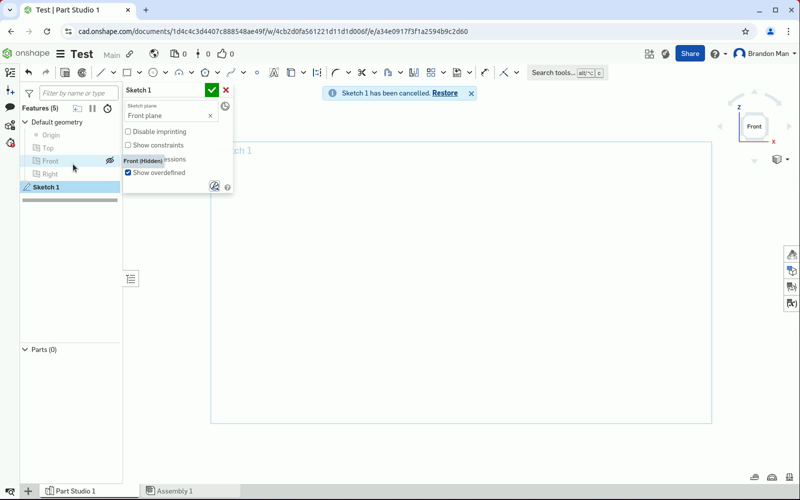
mouse_move(73, 352)
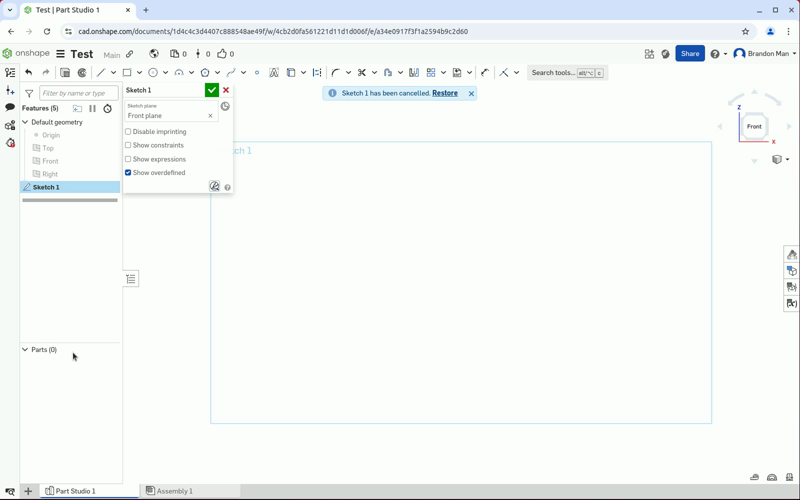
key(y)
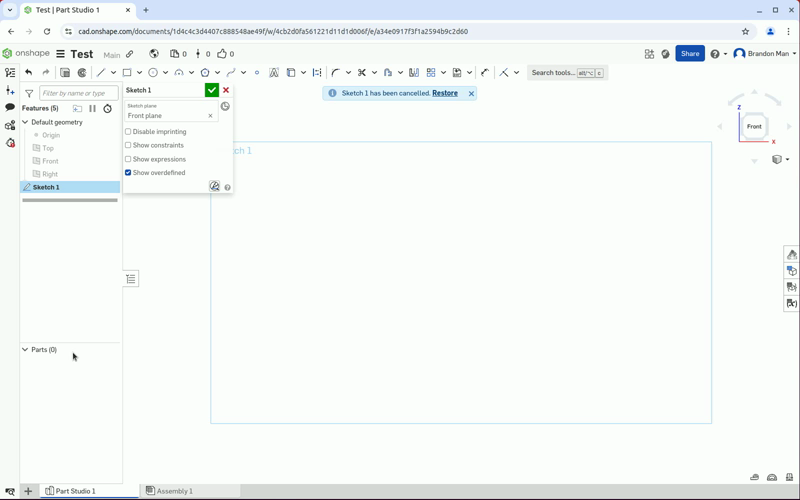
key(l)
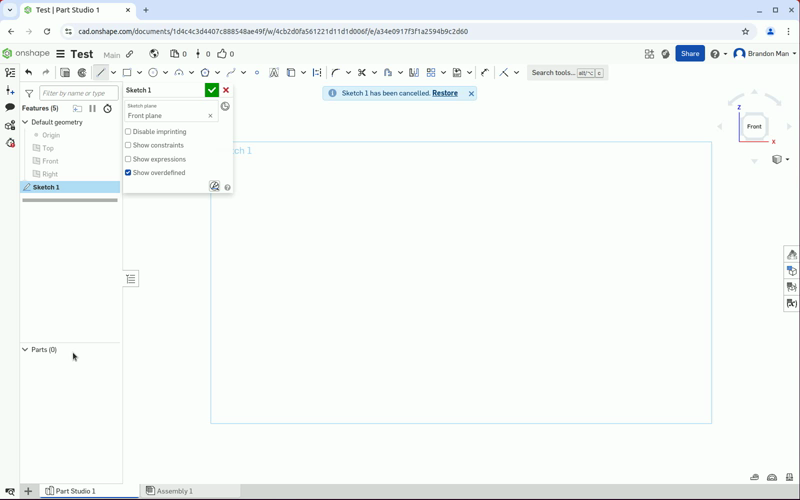
key_down(shift)
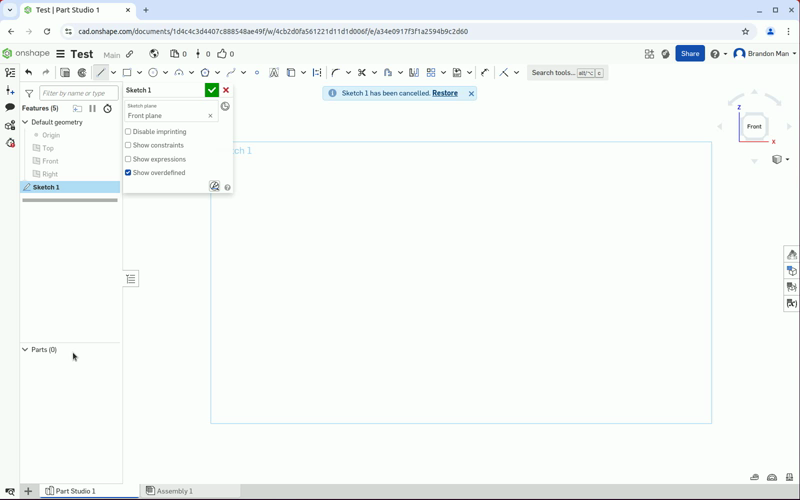
mouse_move(348, 285)
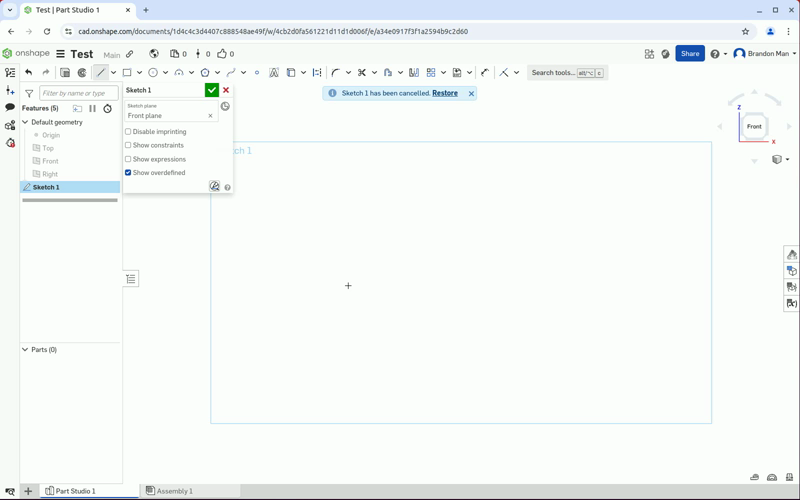
click(348, 285)
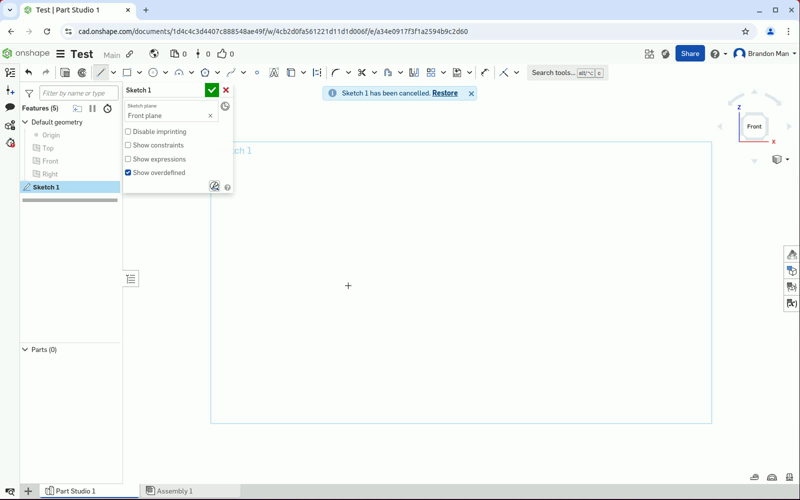
key_up(shift)
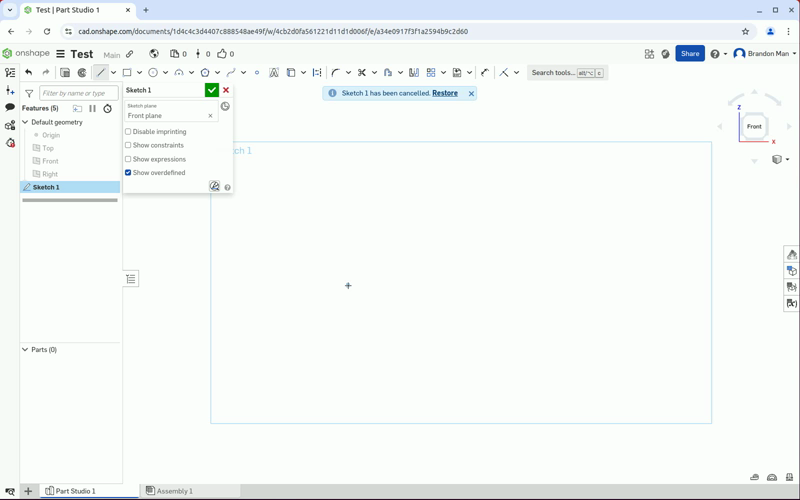
key_down(shift)
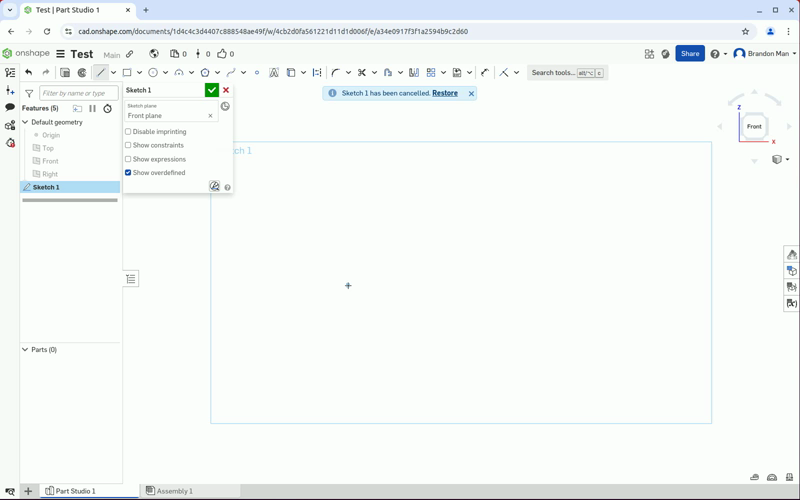
mouse_move(572, 285)
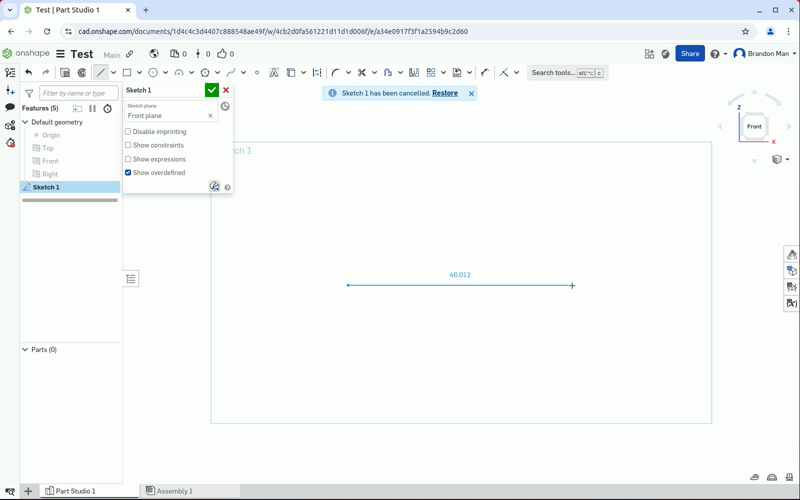
click(572, 285)
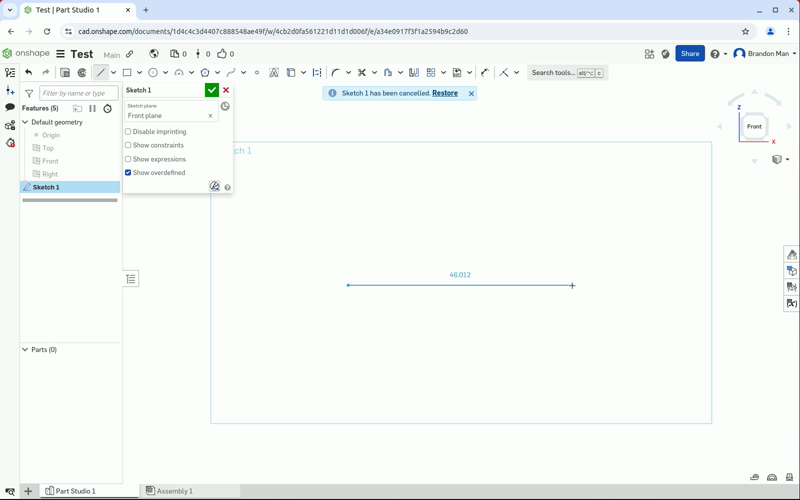
key_up(shift)
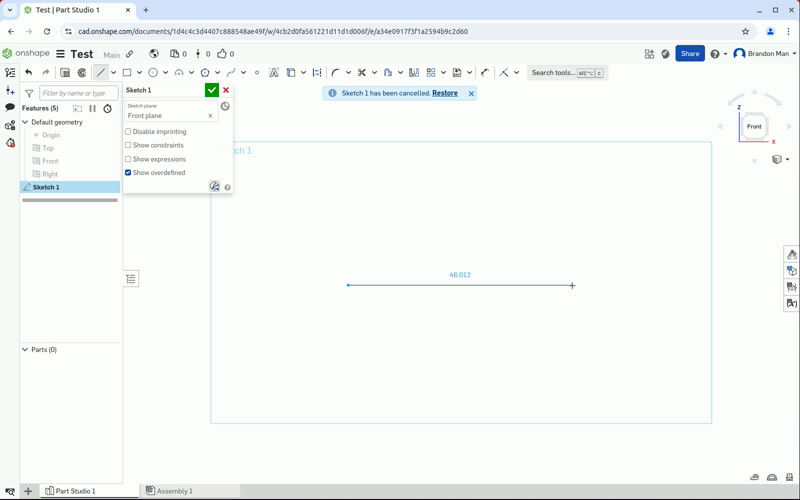
key_down(shift)
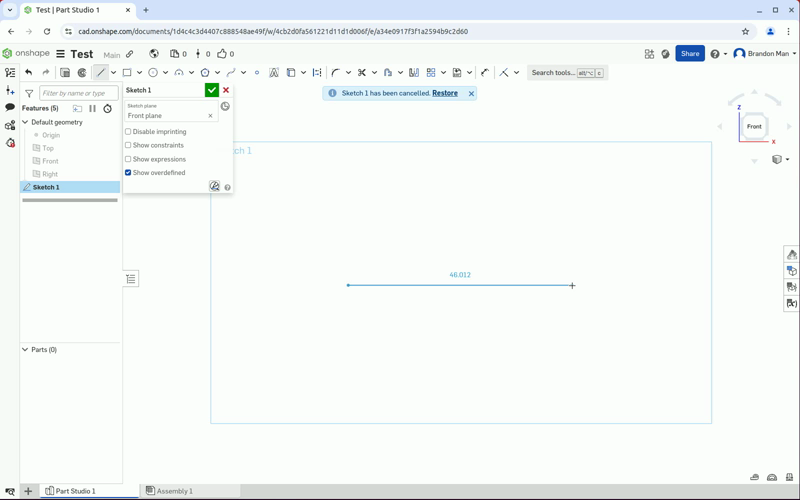
mouse_move(589, 285)
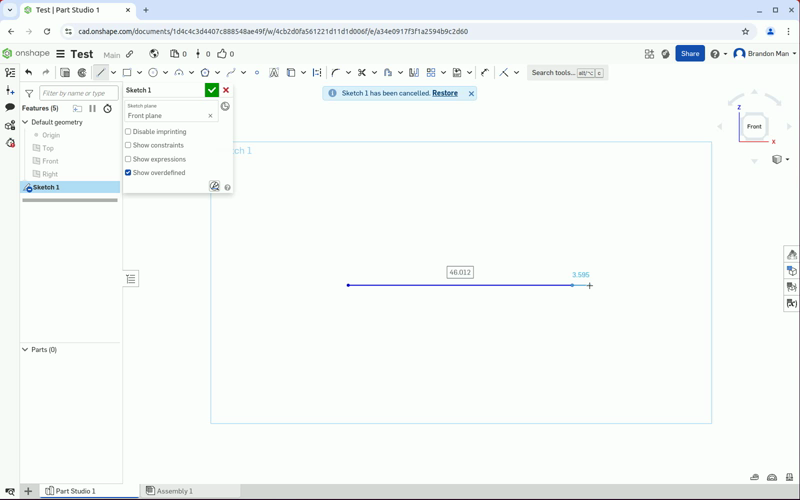
mouse_move(572, 280)
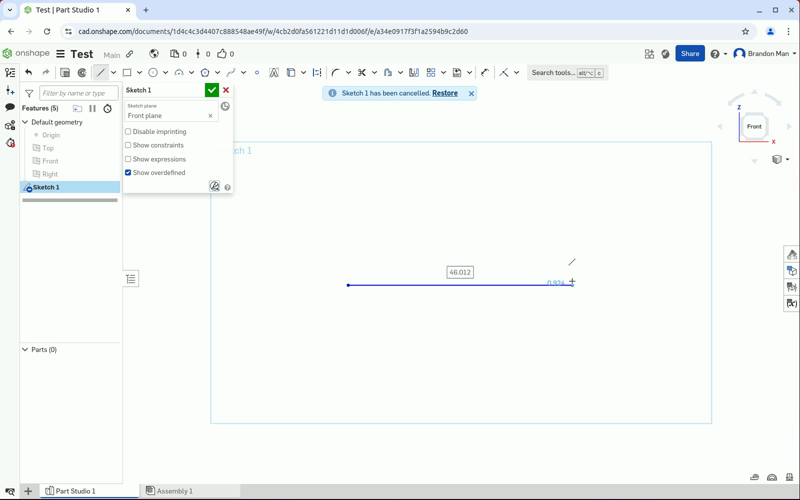
scroll(6)
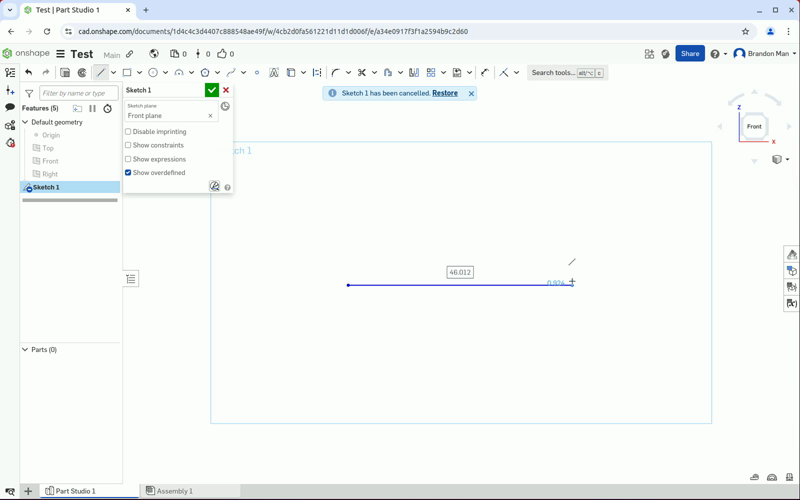
scroll(6)
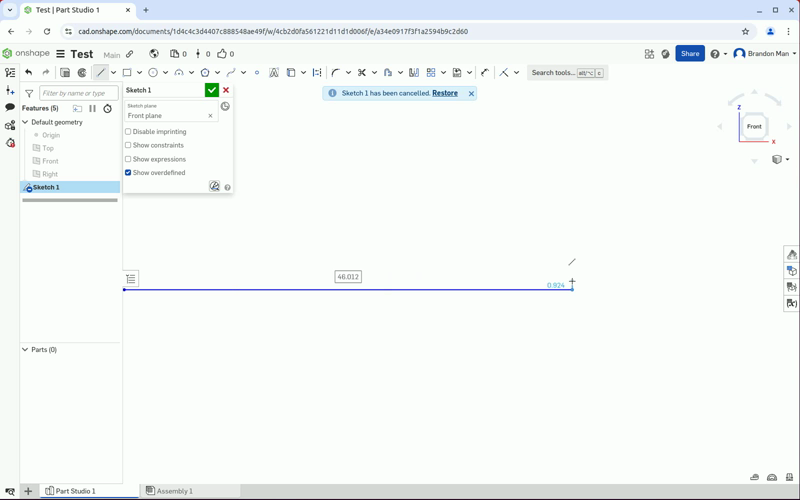
scroll(6)
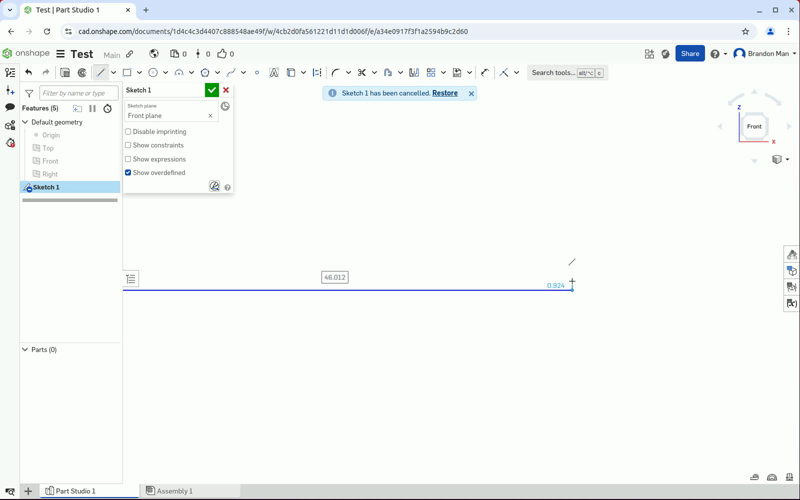
scroll(6)
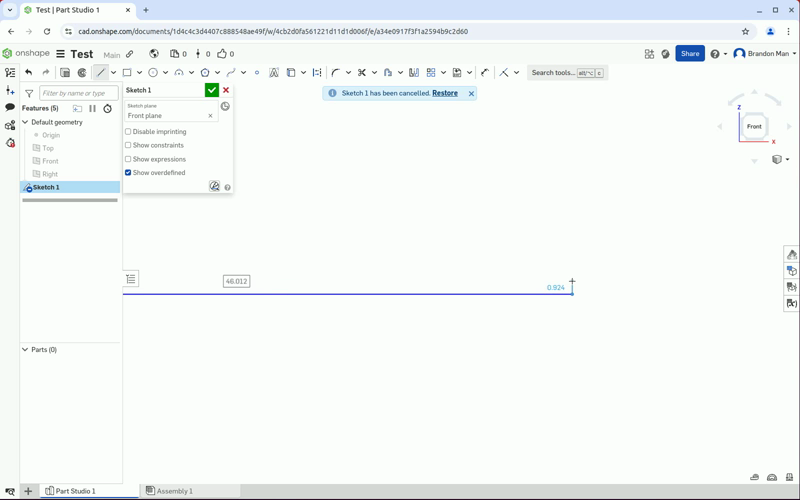
scroll(6)
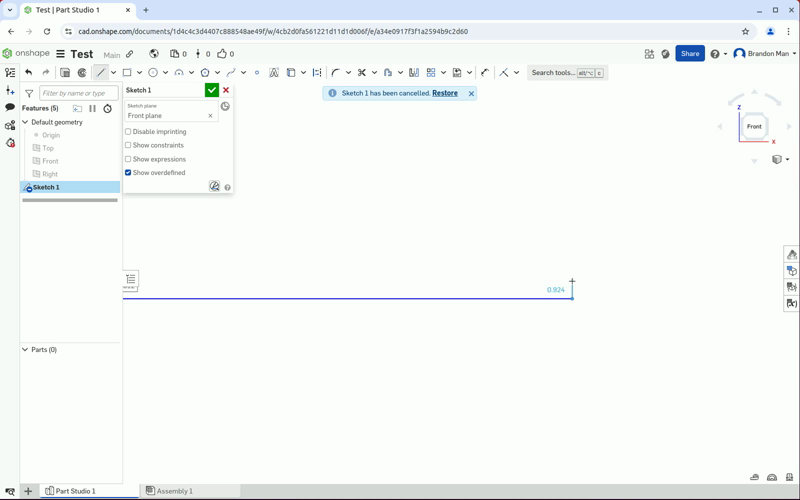
scroll(6)
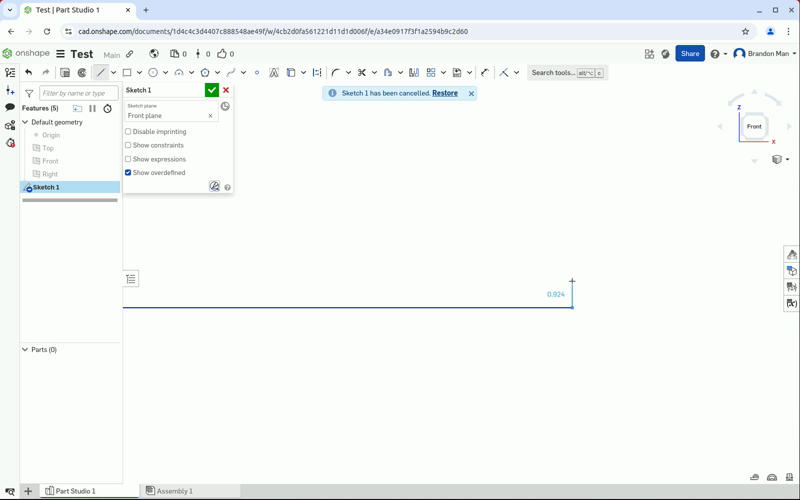
scroll(6)
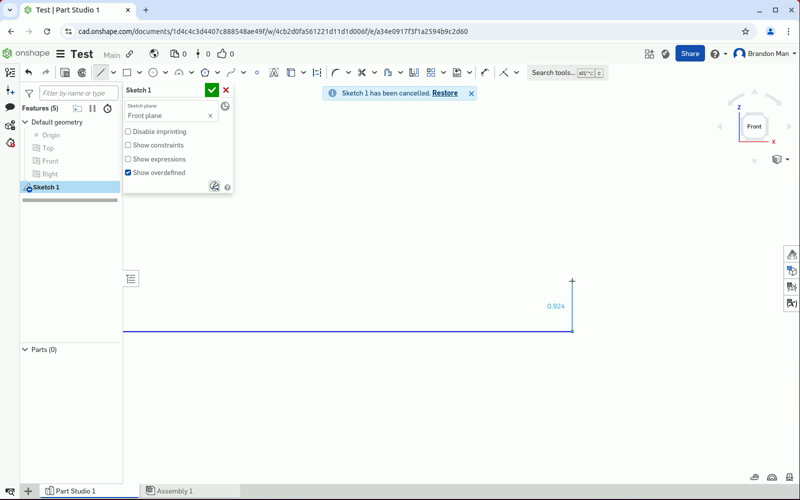
click(572, 280)
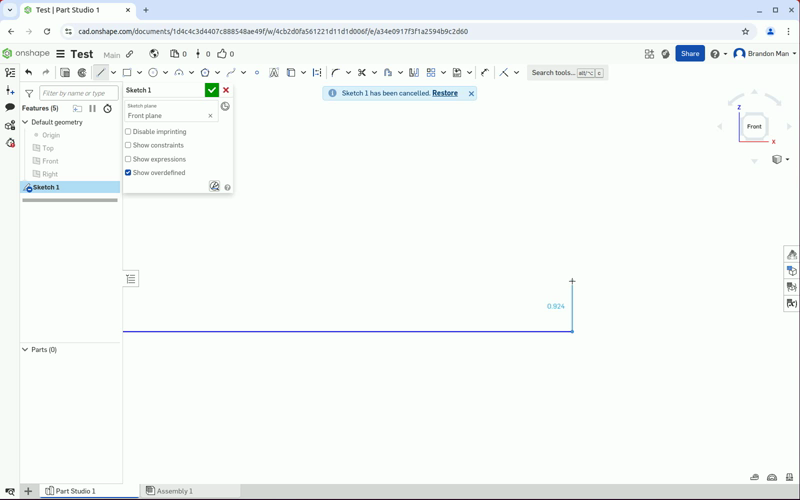
scroll(-6)
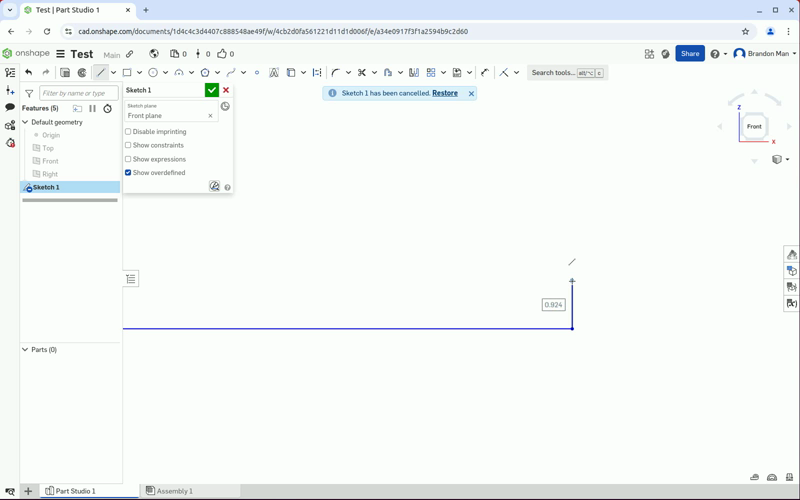
scroll(-6)
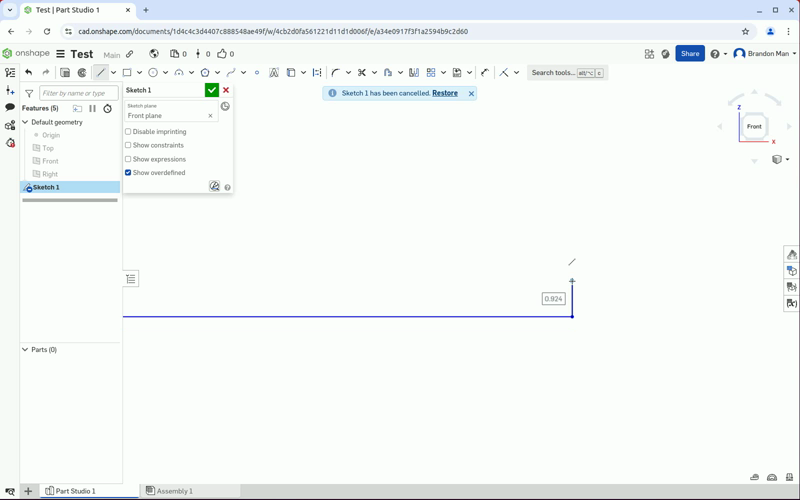
scroll(-6)
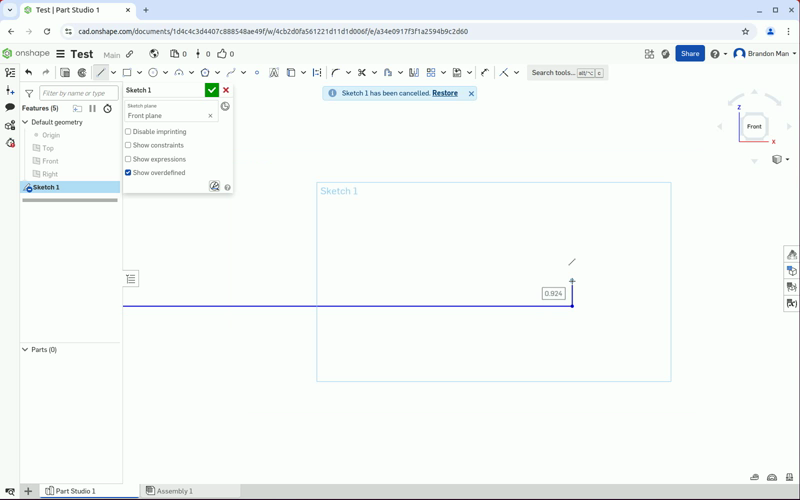
scroll(-6)
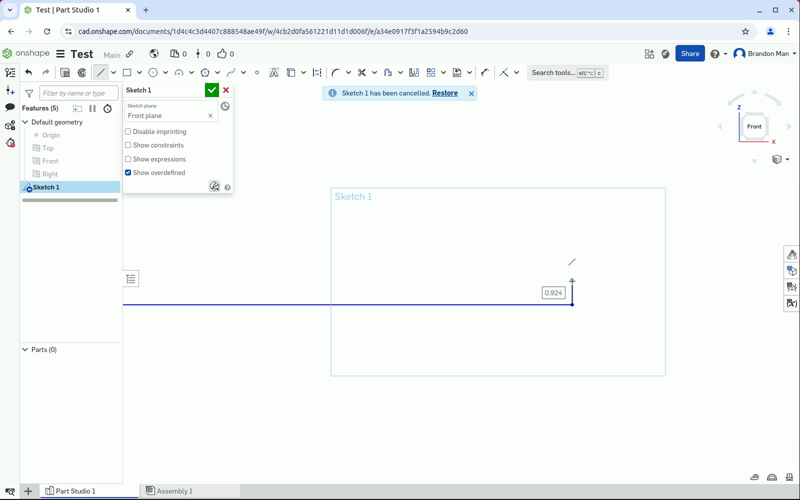
scroll(-6)
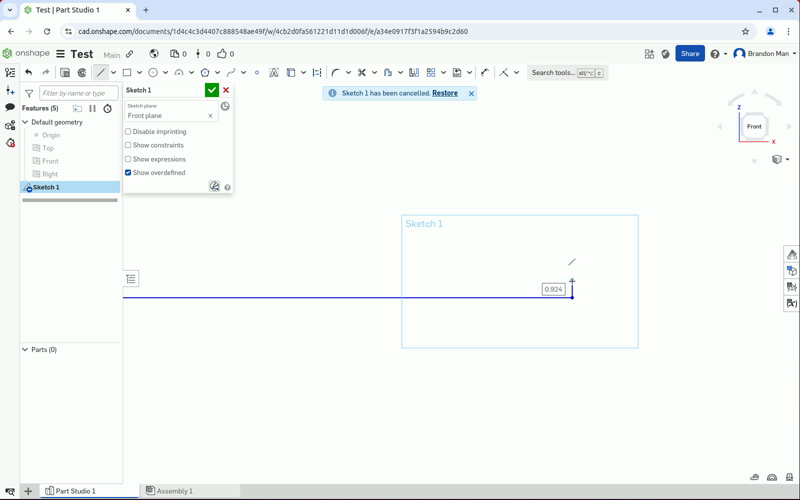
scroll(-6)
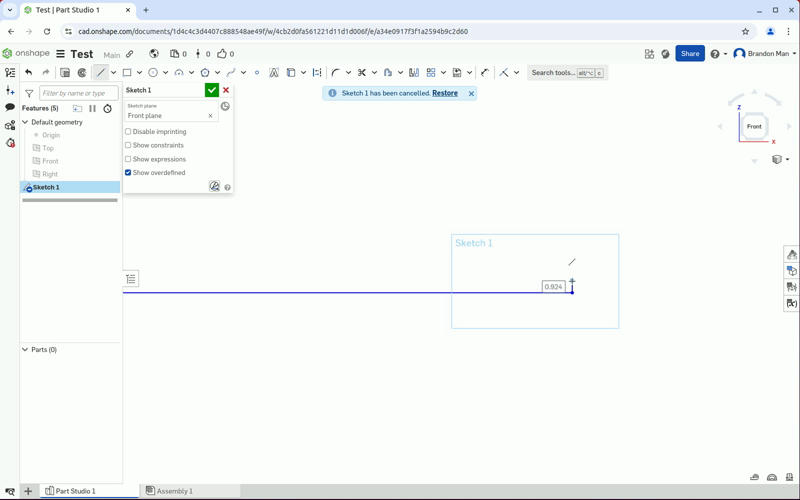
scroll(-6)
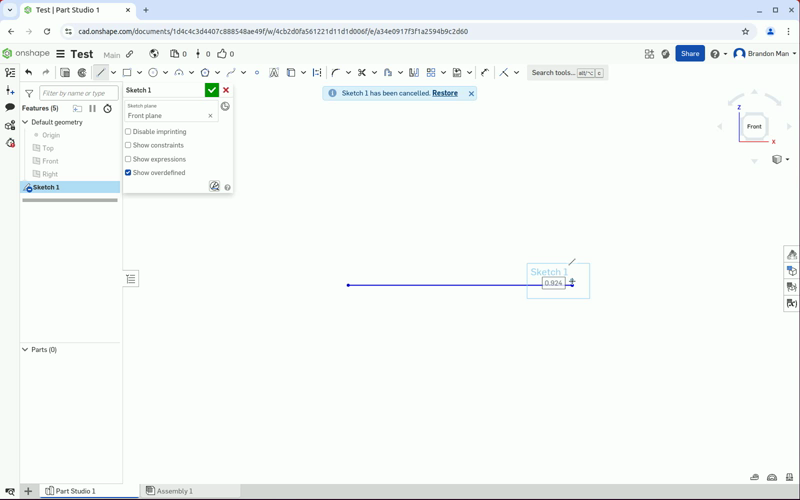
key_up(shift)
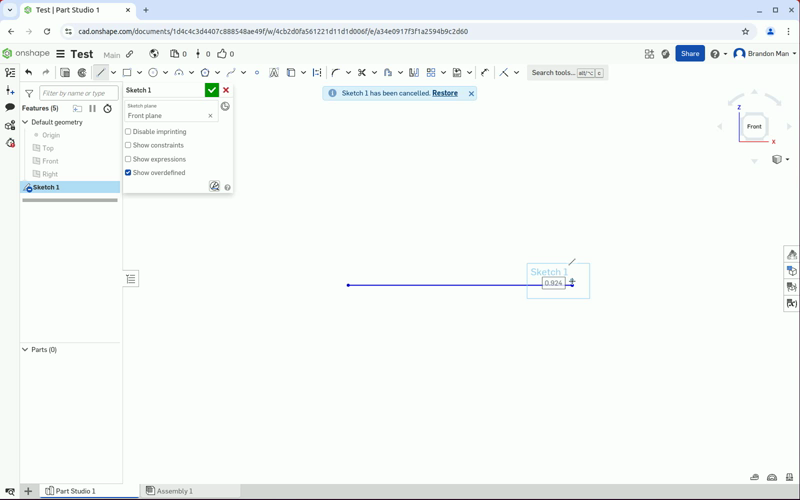
key_down(shift)
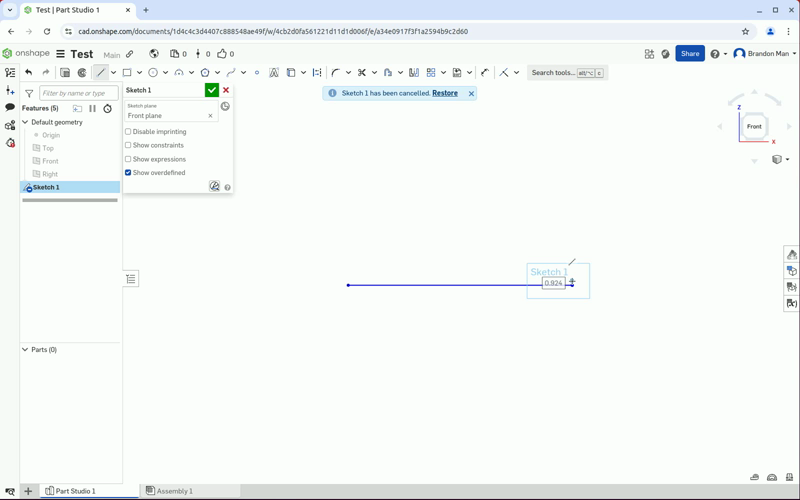
mouse_move(348, 280)
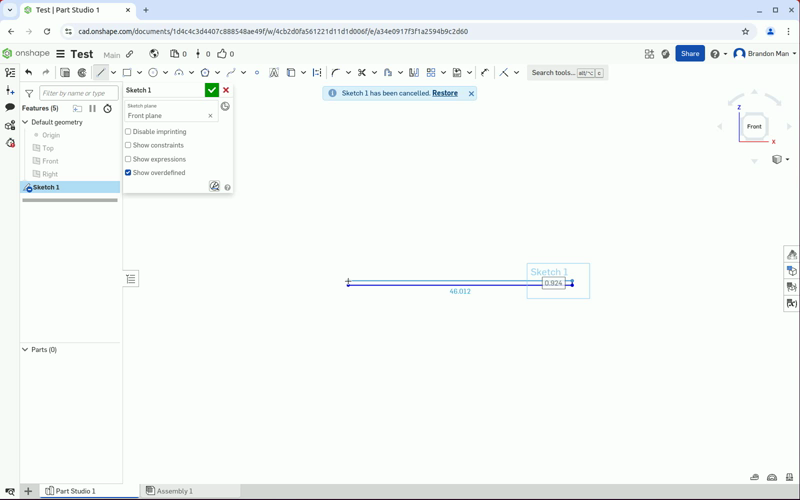
click(348, 280)
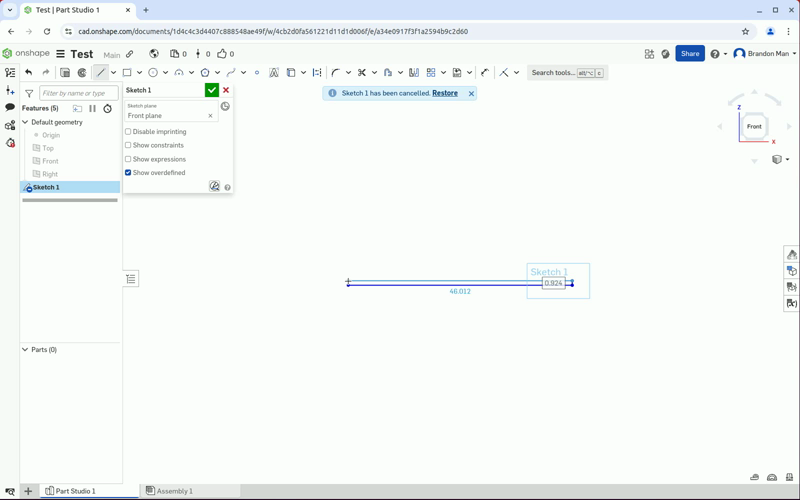
key_up(shift)
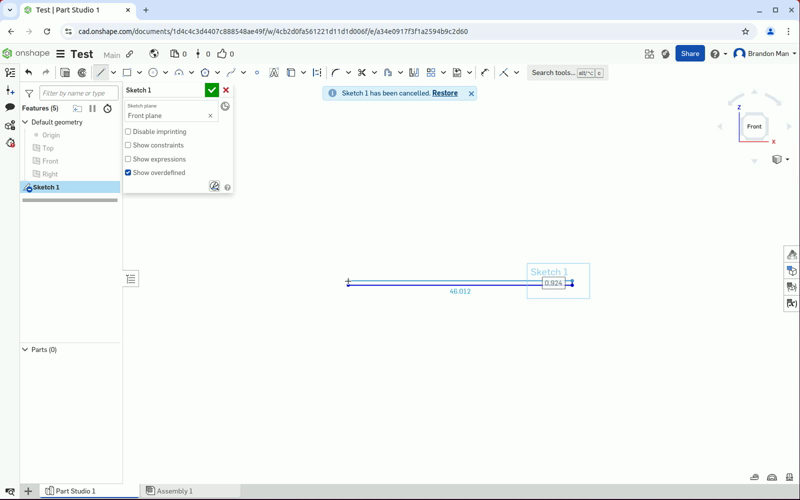
mouse_move(378, 280)
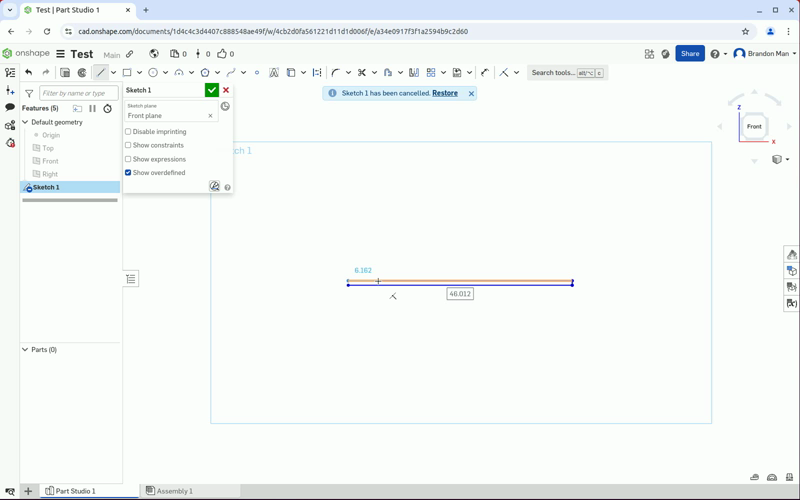
key_down(shift)
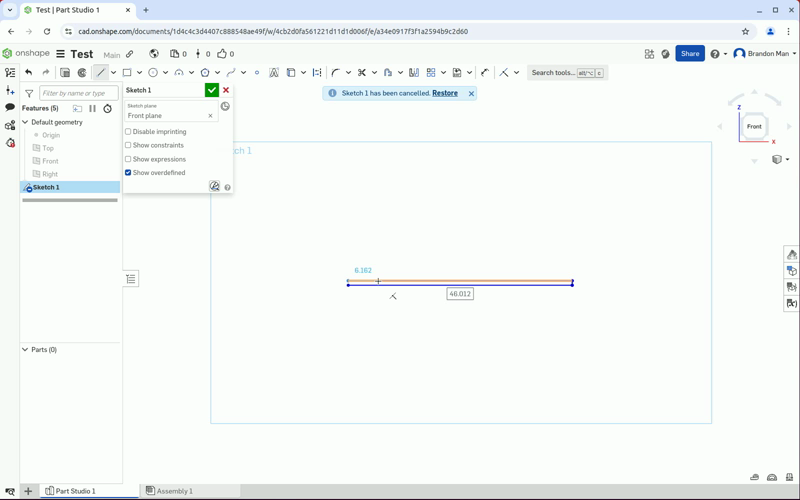
mouse_move(348, 285)
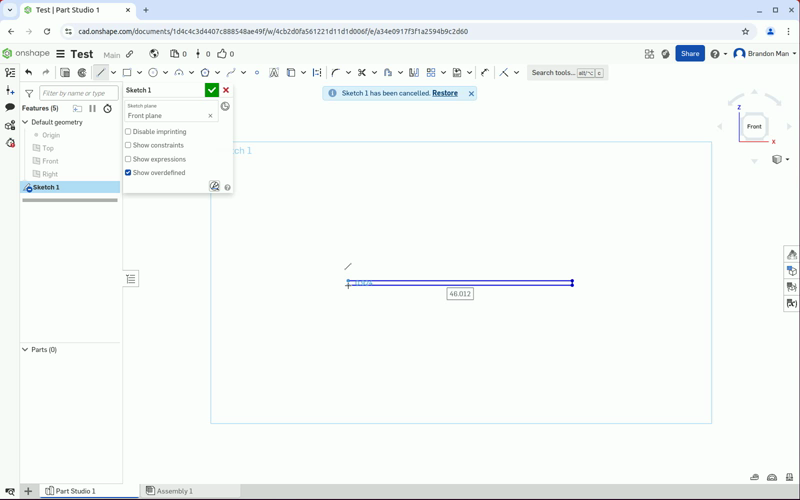
scroll(6)
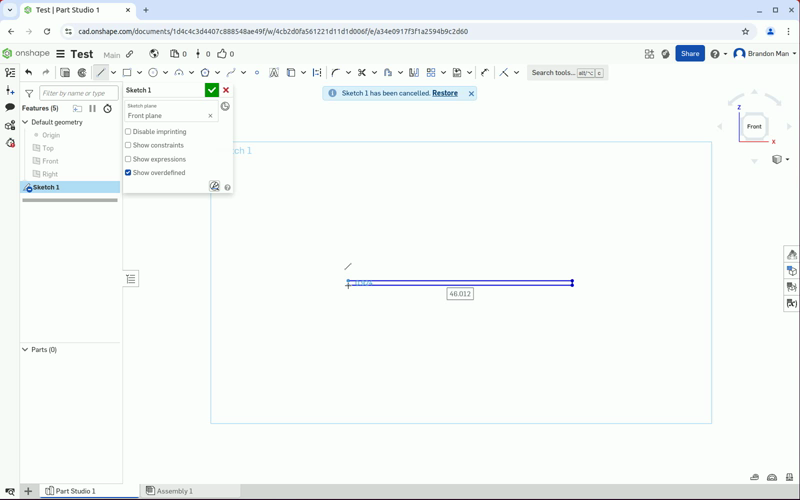
scroll(6)
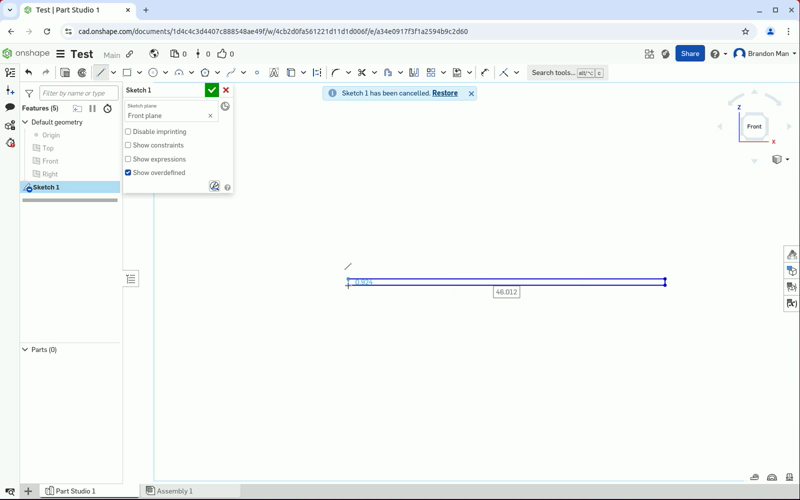
scroll(6)
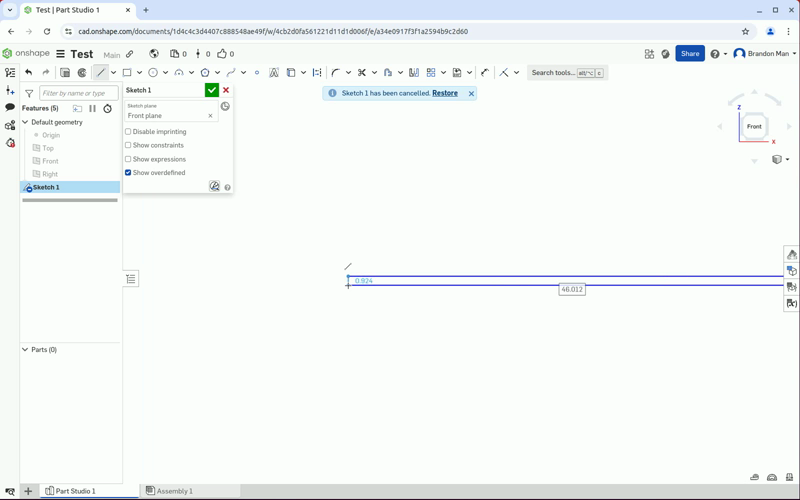
scroll(6)
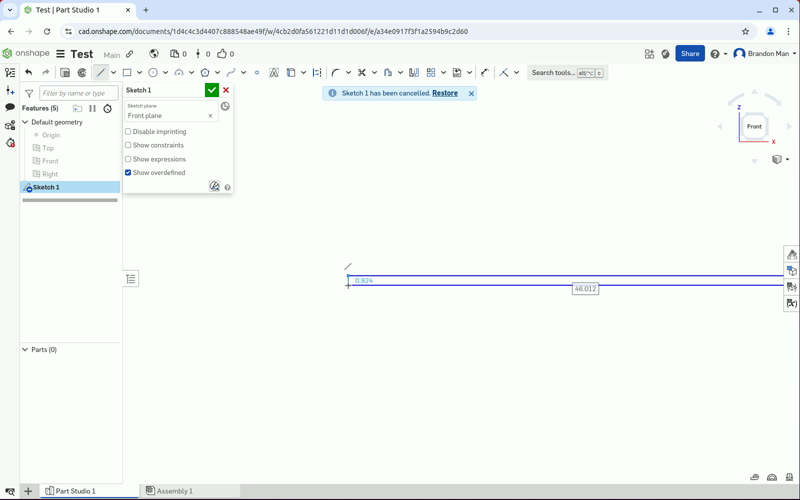
scroll(6)
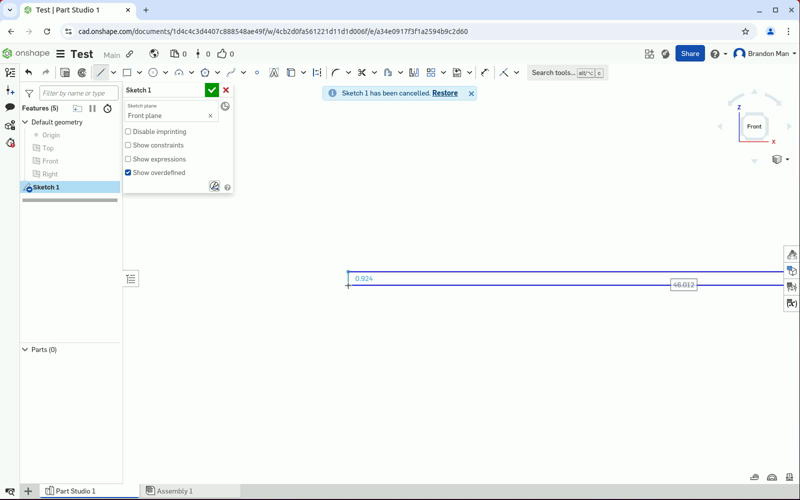
scroll(6)
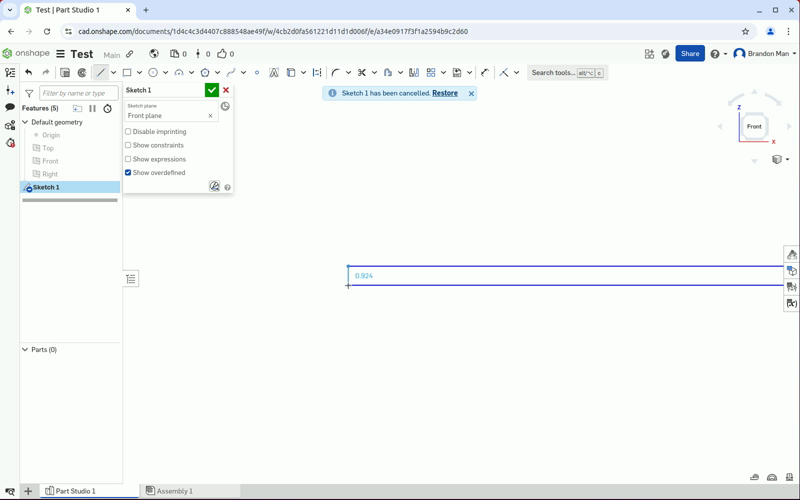
scroll(6)
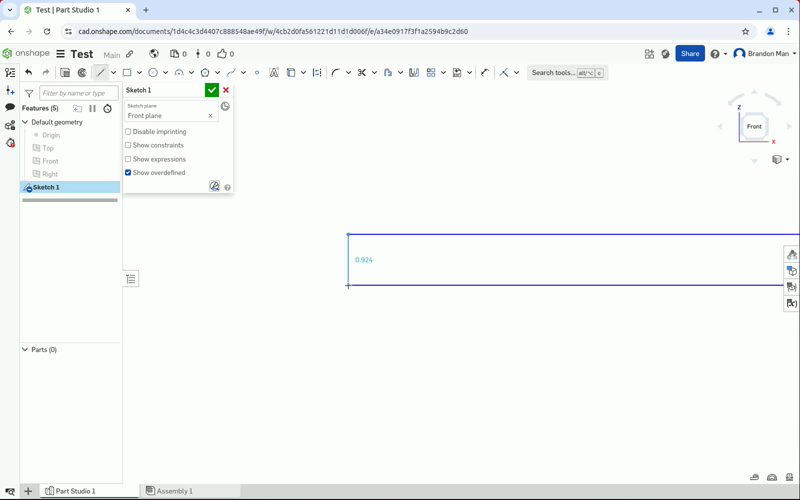
key_up(shift)
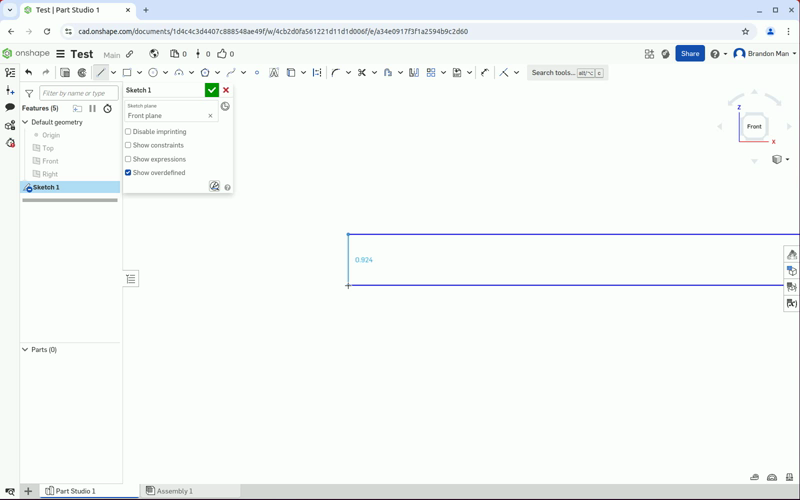
click(348, 285)
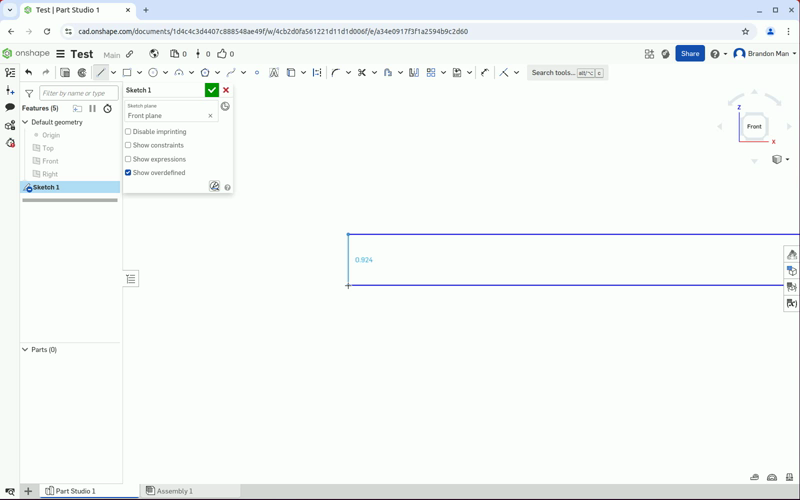
scroll(-6)
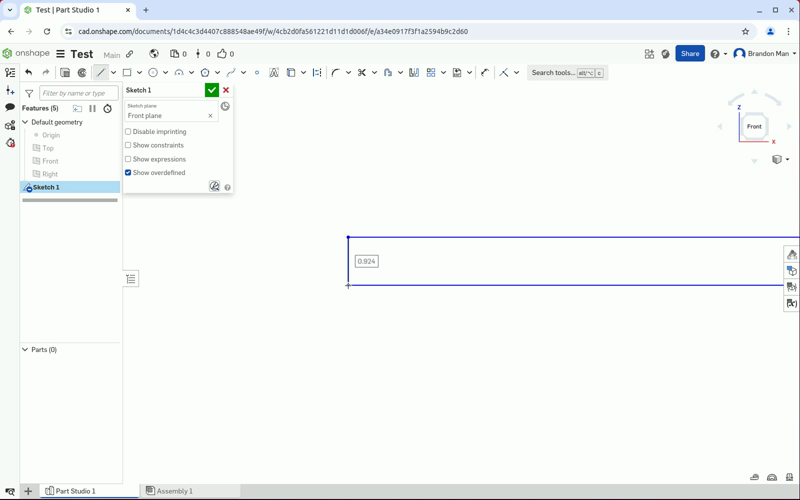
scroll(-6)
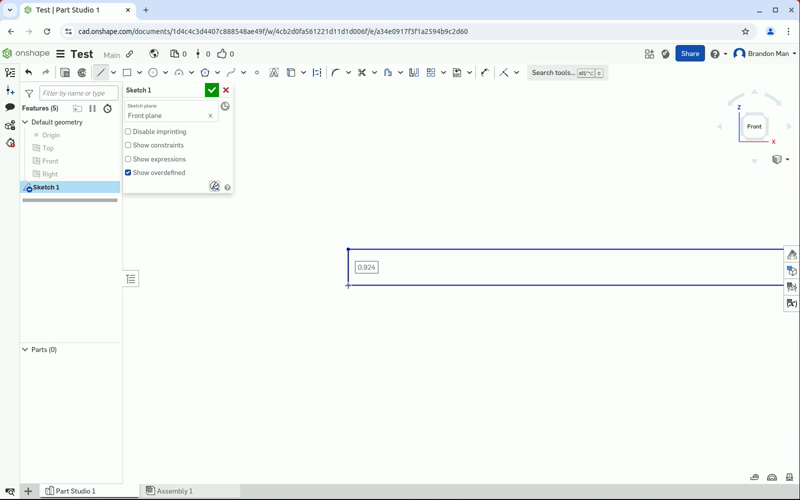
scroll(-6)
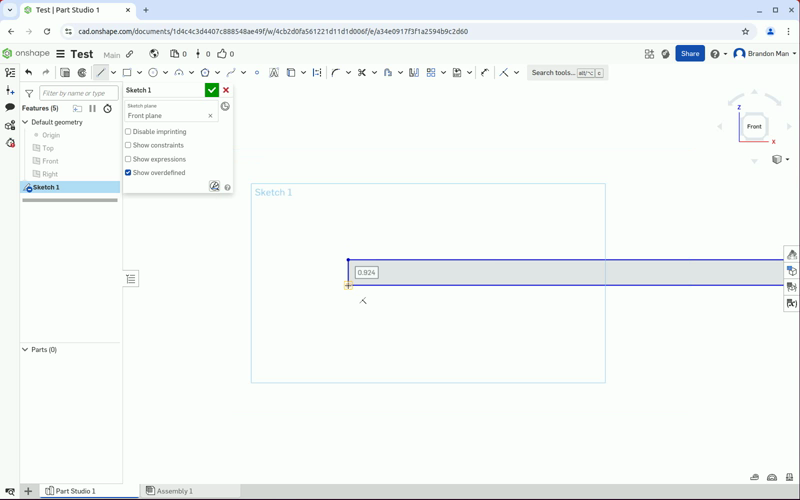
scroll(-6)
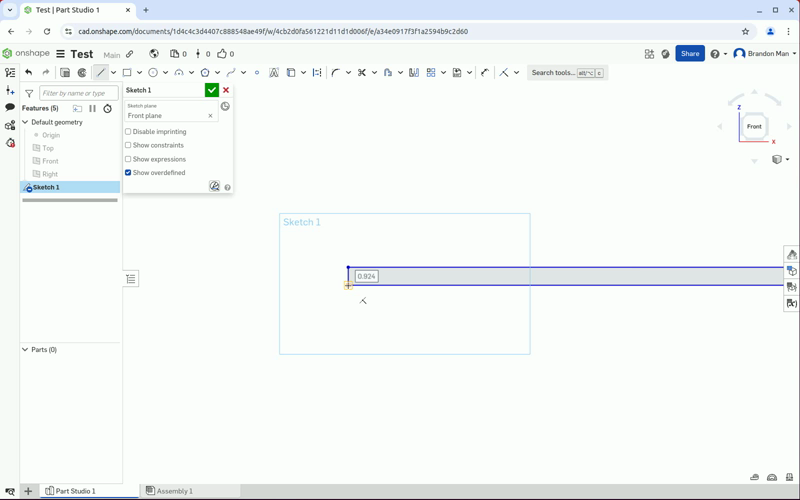
scroll(-6)
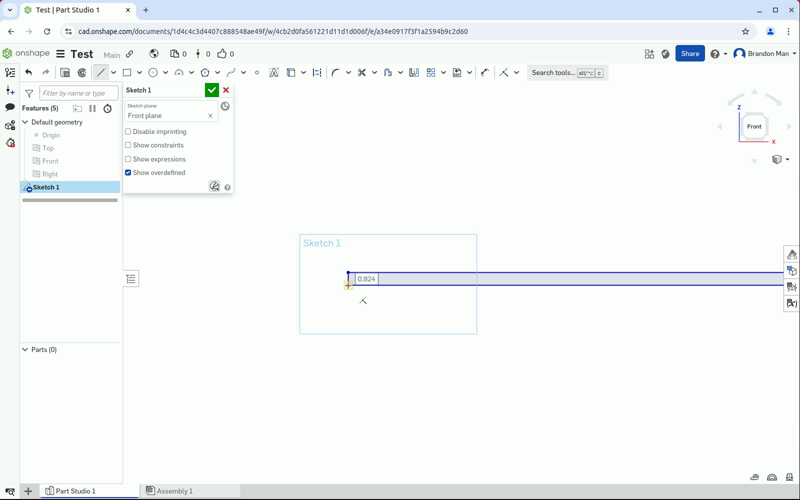
scroll(-6)
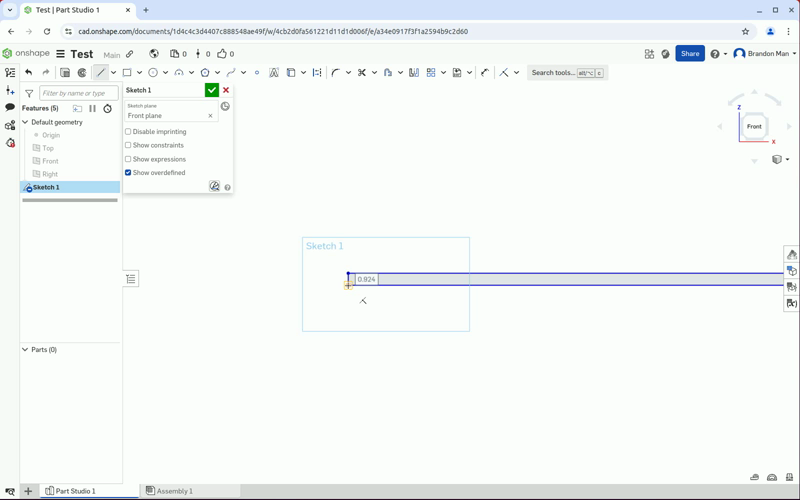
scroll(-6)
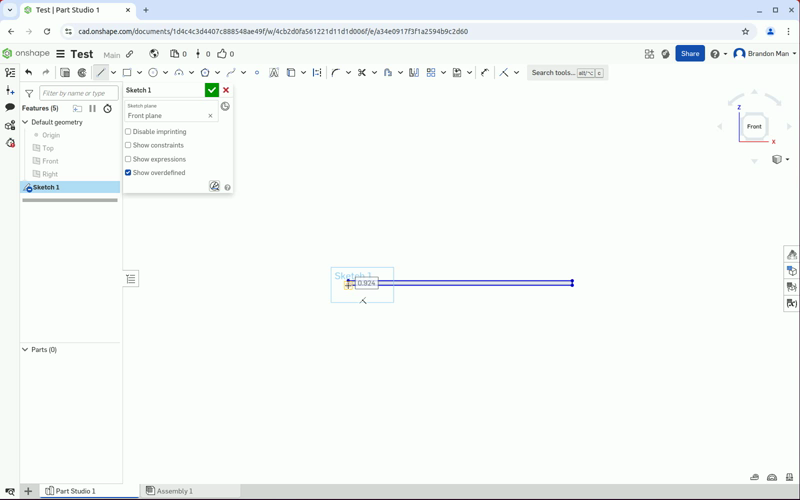
key(esc)
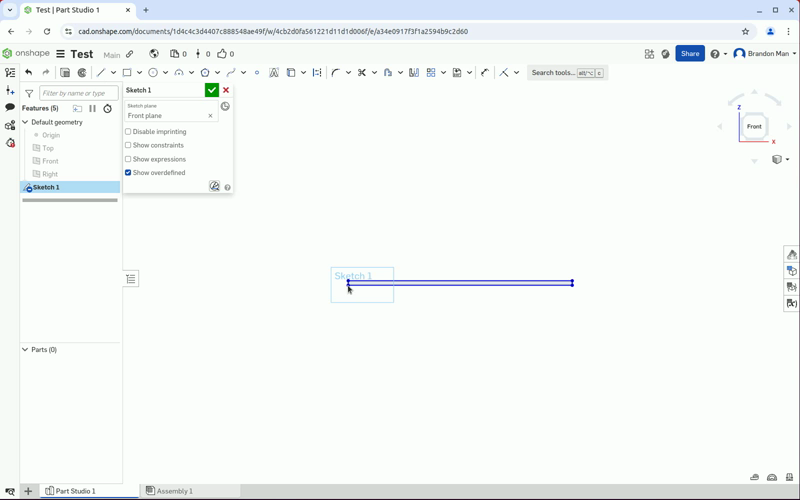
mouse_move(488, 283)
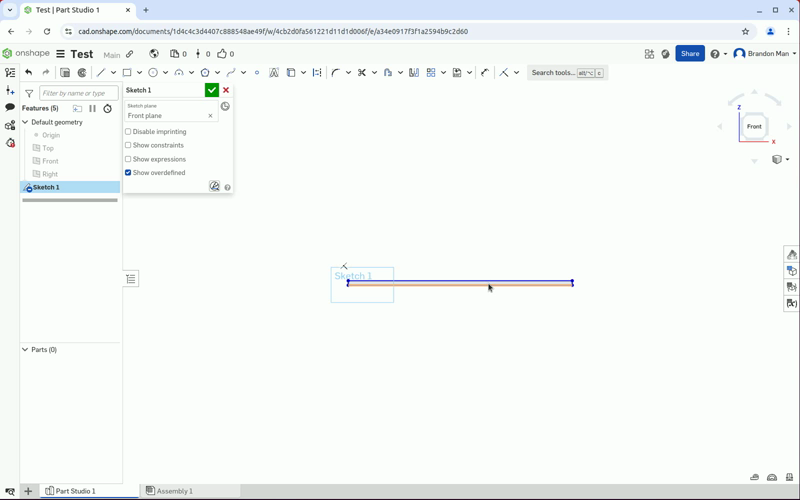
scroll(6)
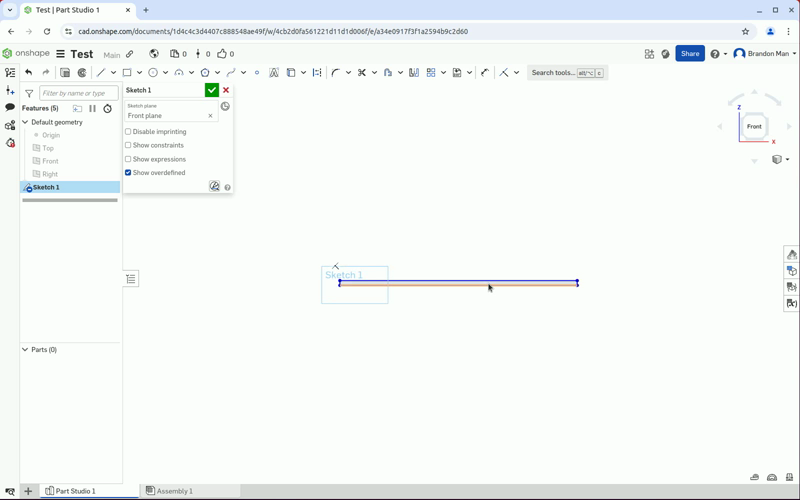
scroll(6)
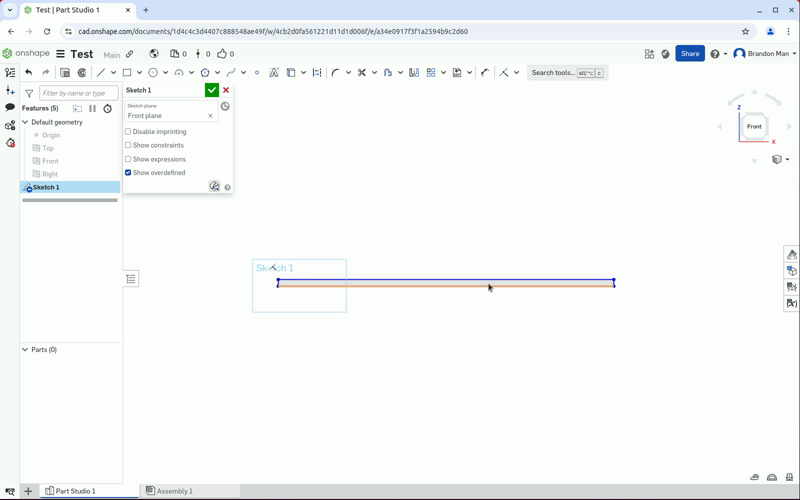
scroll(6)
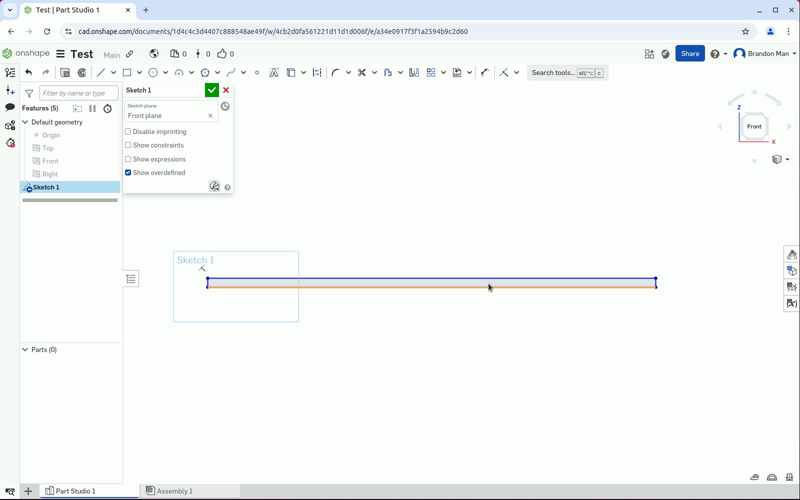
scroll(6)
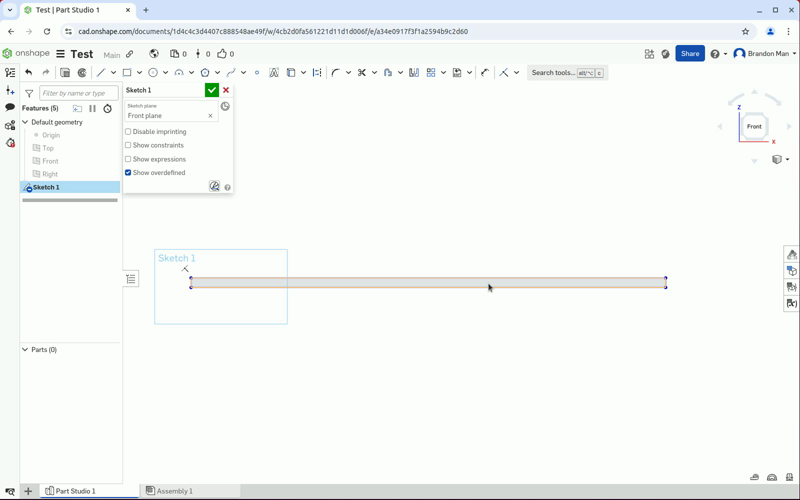
scroll(6)
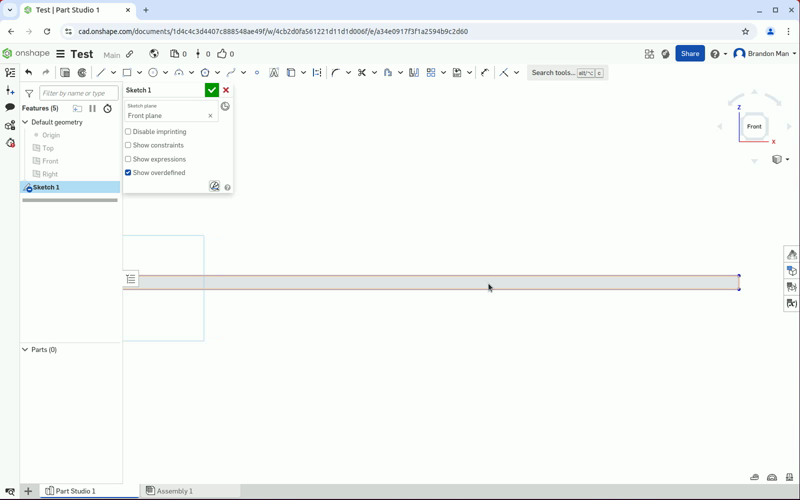
scroll(6)
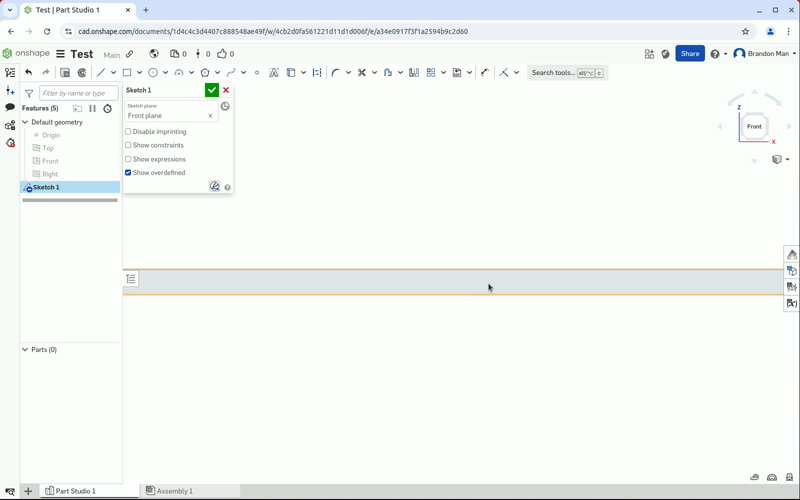
scroll(6)
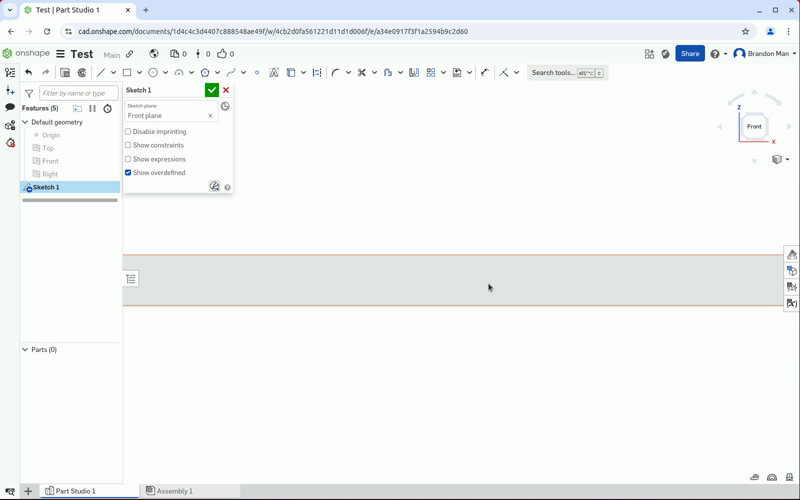
click(488, 283)
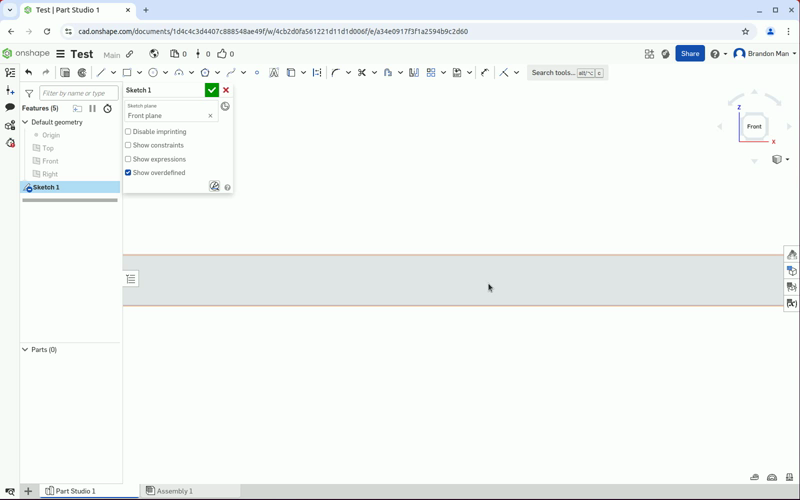
scroll(-6)
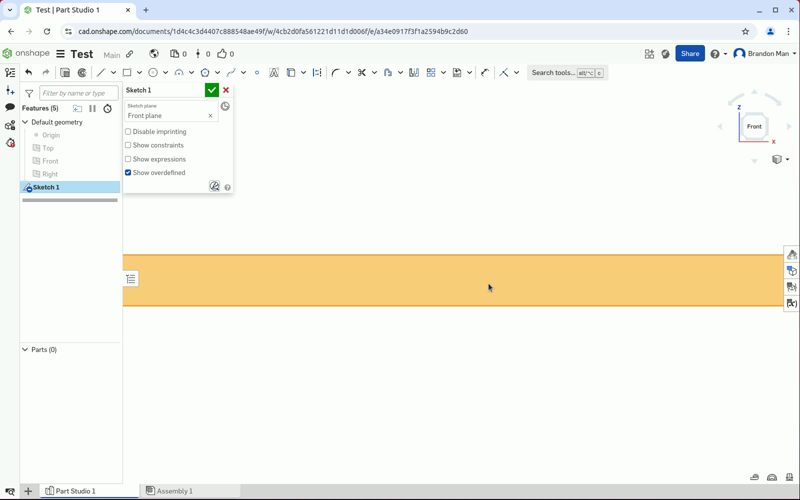
scroll(-6)
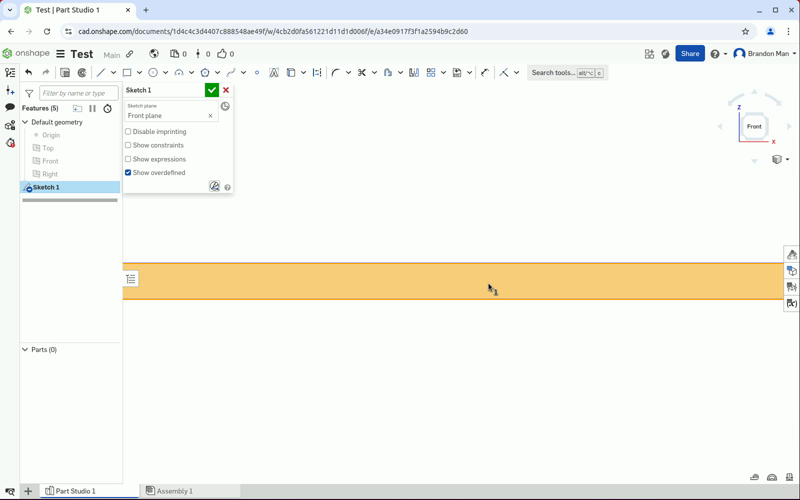
scroll(-6)
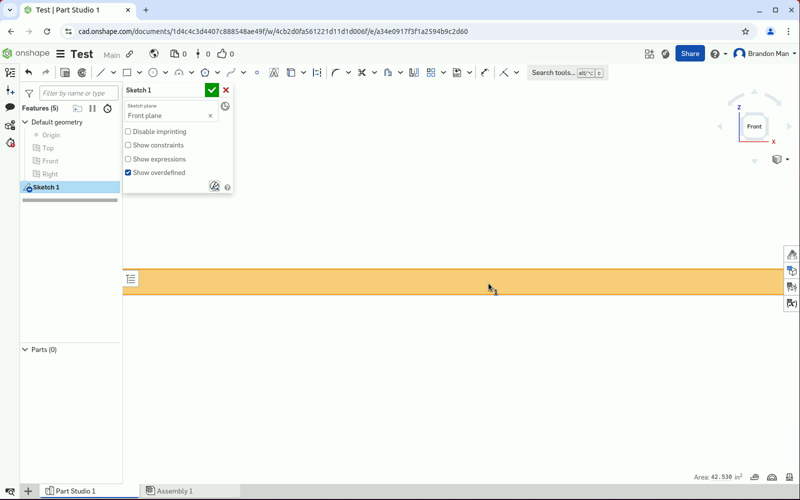
scroll(-6)
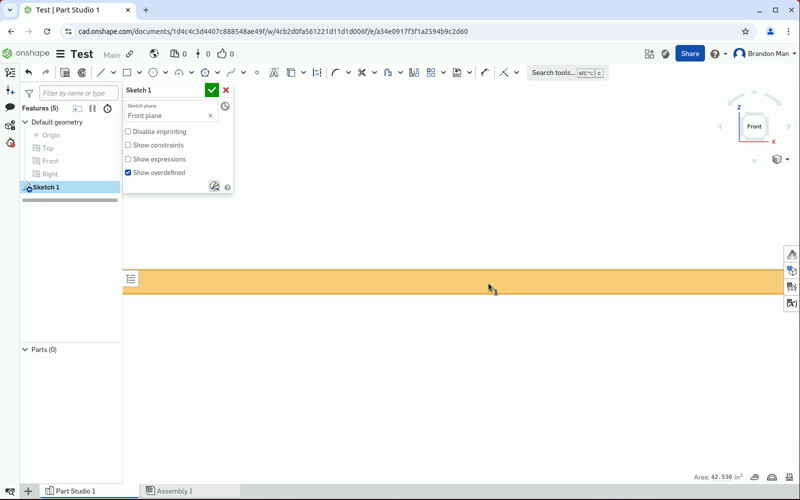
scroll(-6)
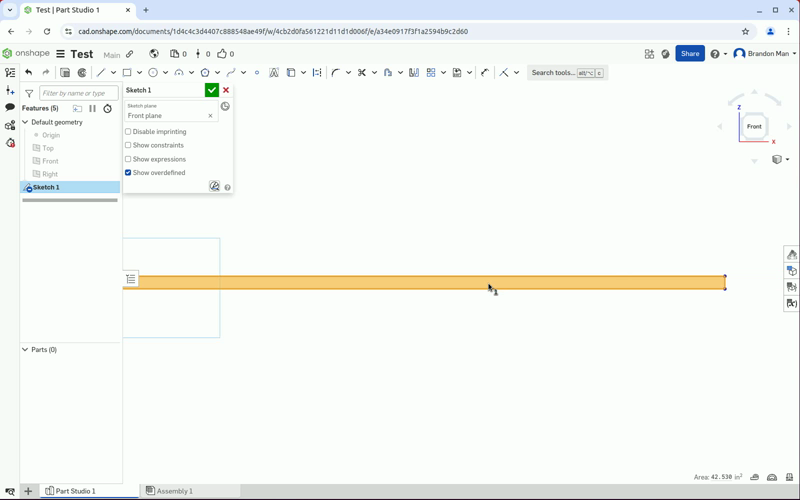
scroll(-6)
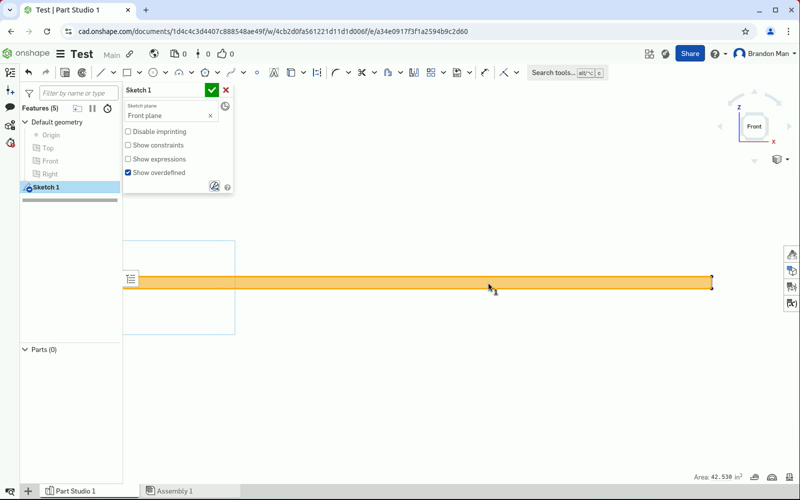
scroll(-6)
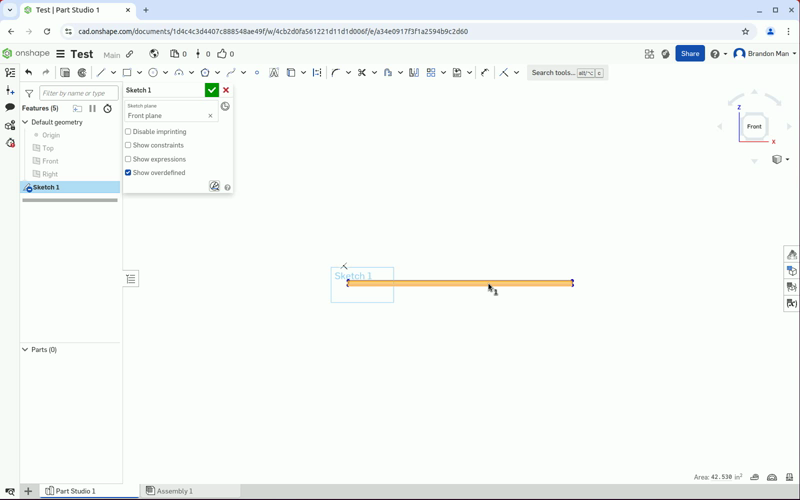
mouse_move(73, 352)
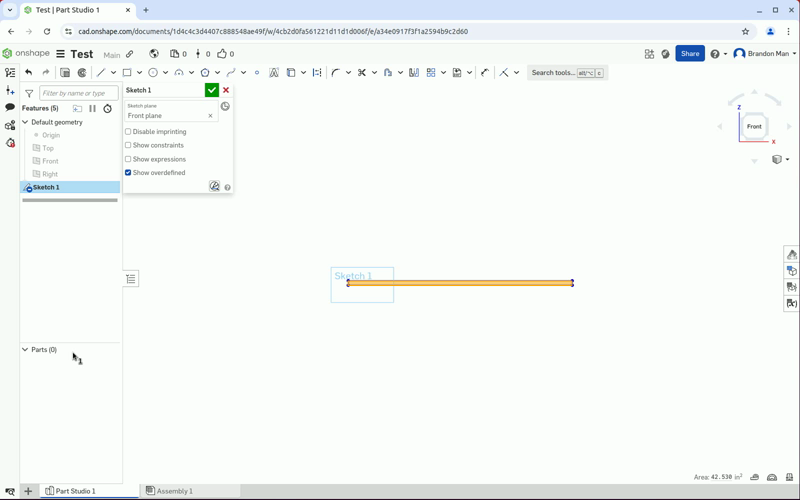
key(shift+y)
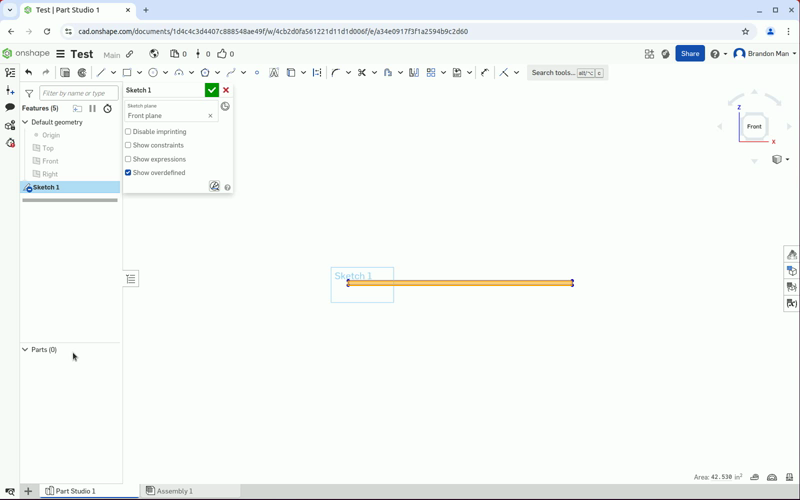
key(shift+e)
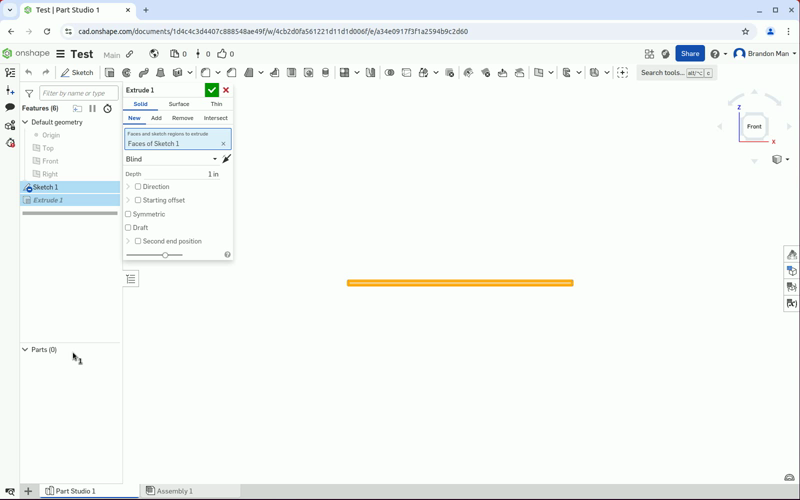
mouse_move(143, 106)
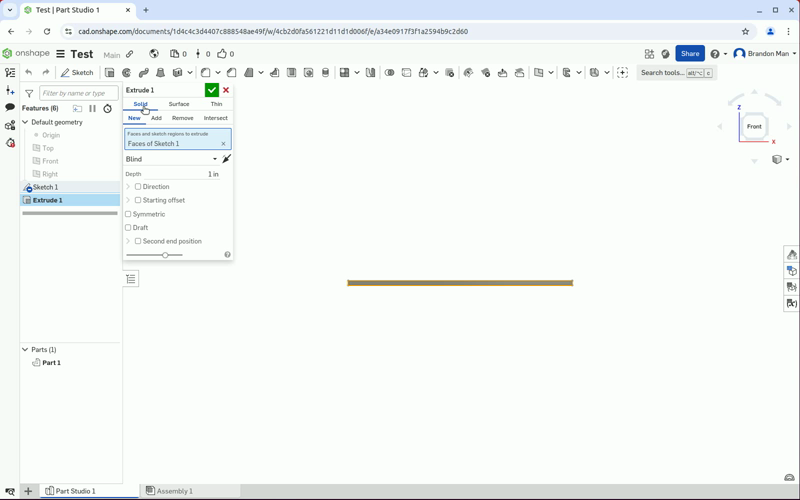
click(143, 106)
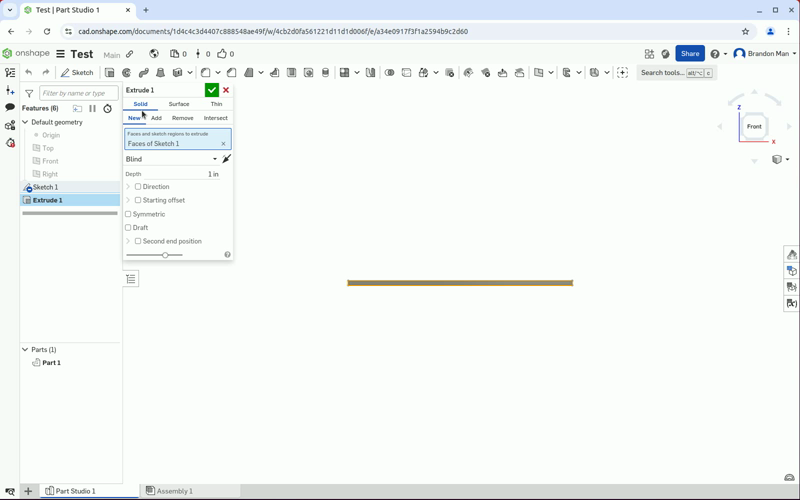
mouse_move(137, 120)
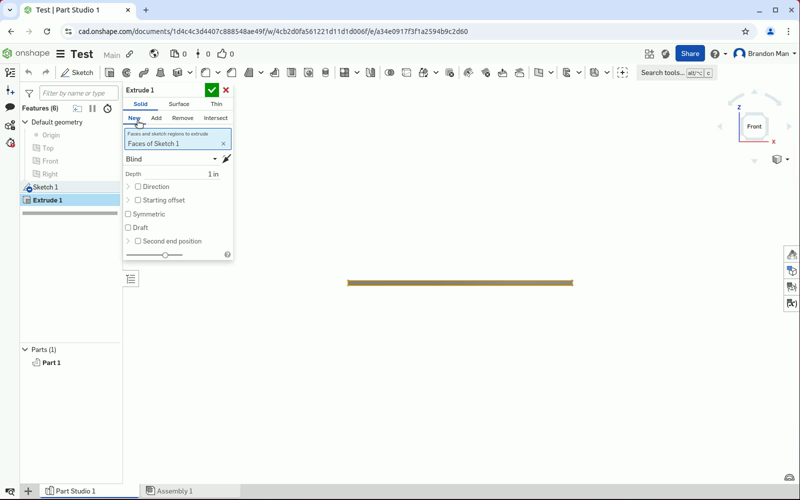
click(137, 120)
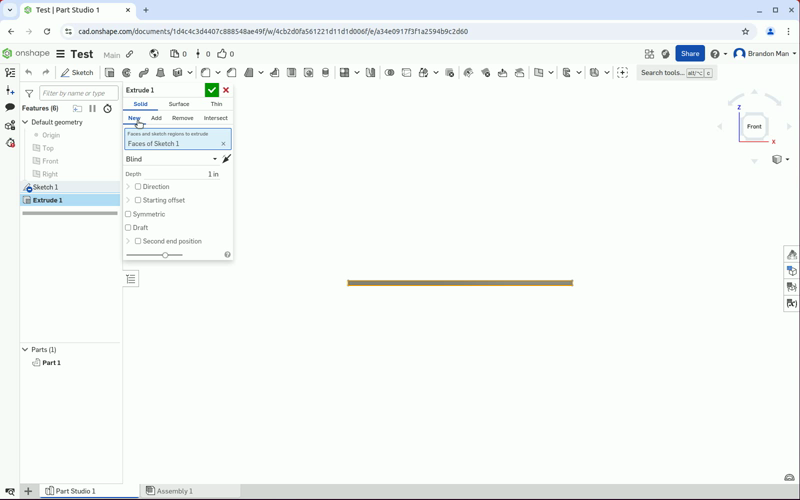
key(tab, 4)
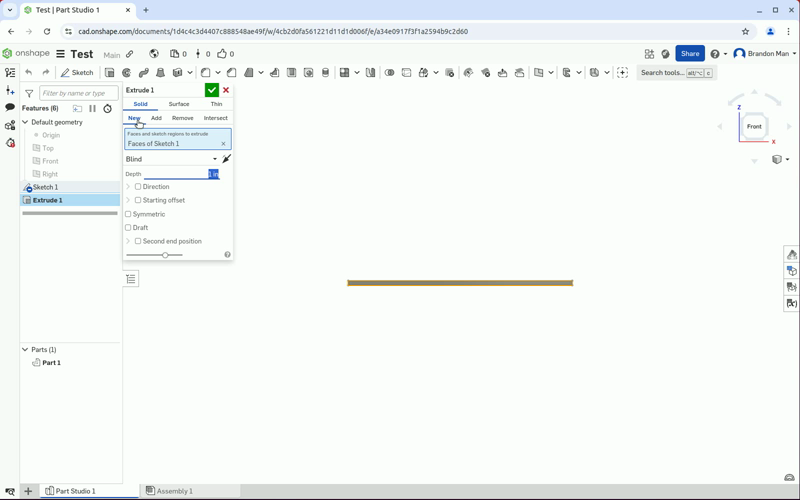
text(0.481)
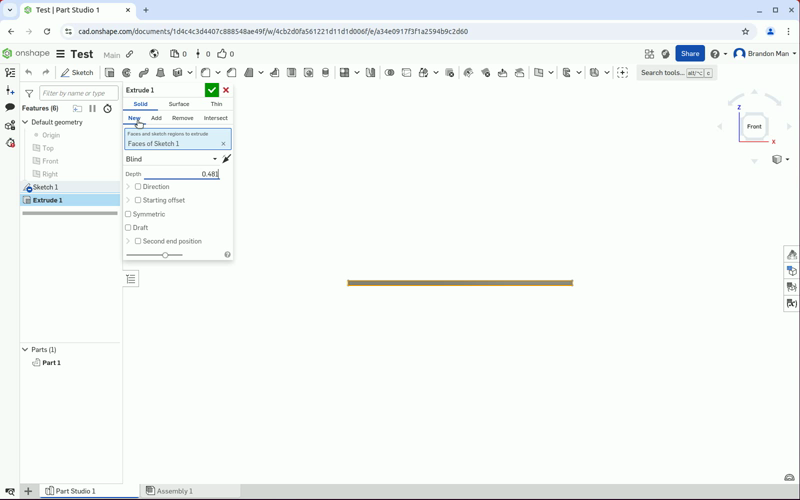
key(enter)
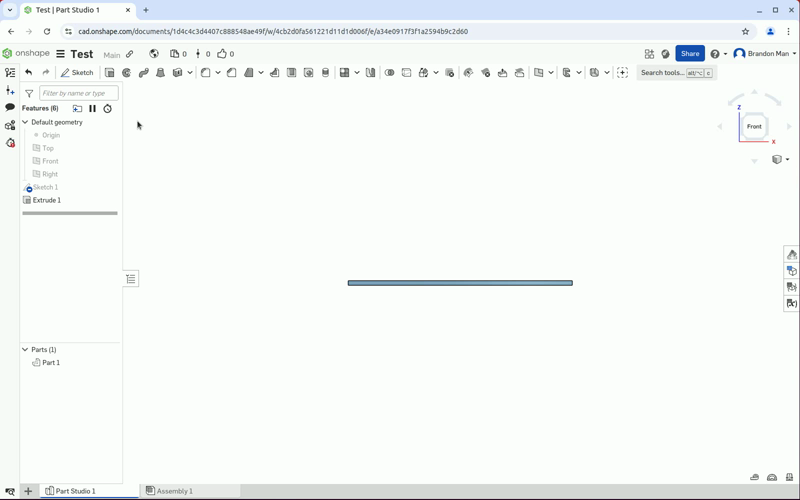
key(shift+h)
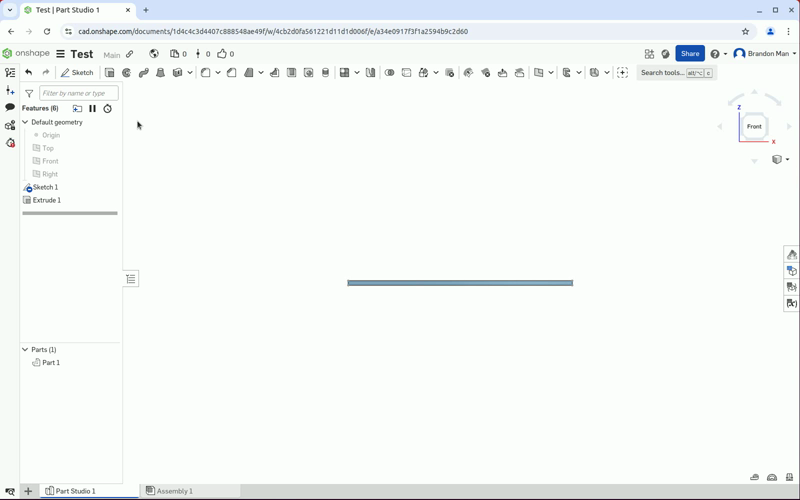
key(shift+h)
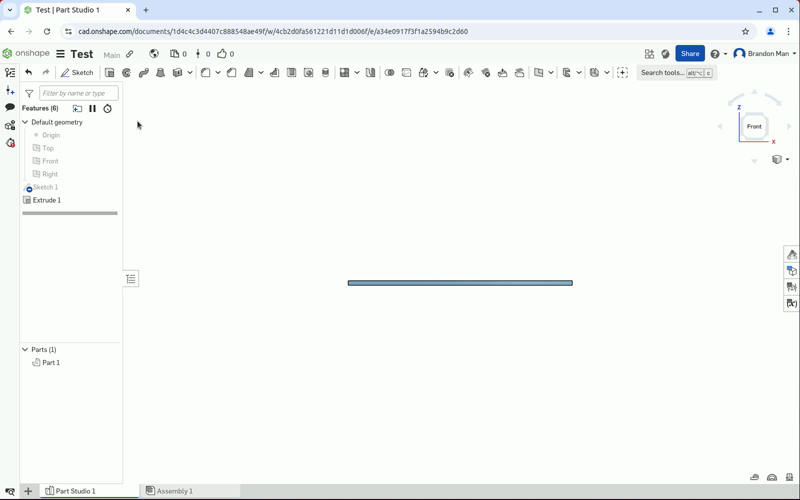
mouse_move(73, 189)
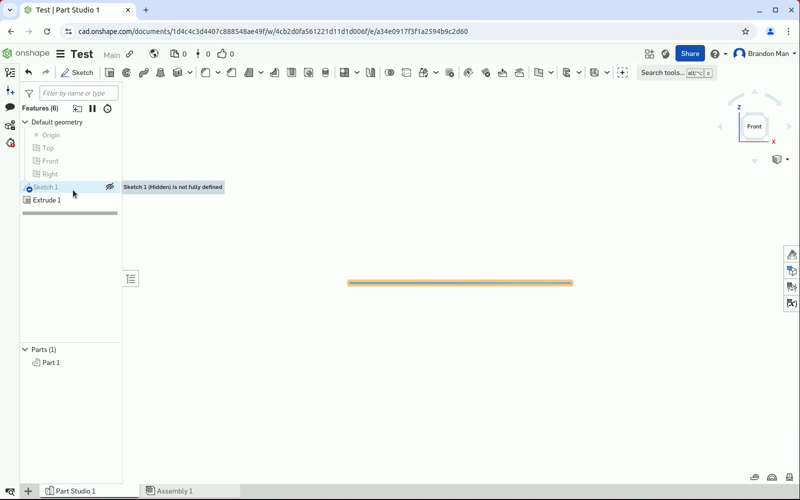
click(73, 189)
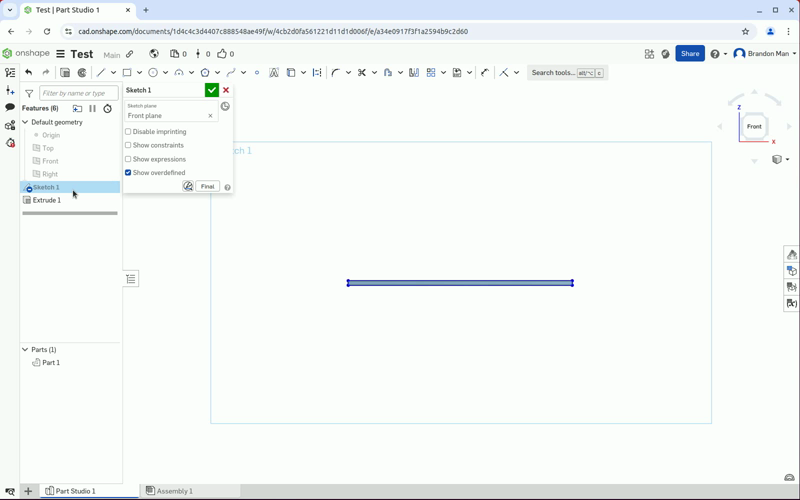
mouse_move(229, 92)
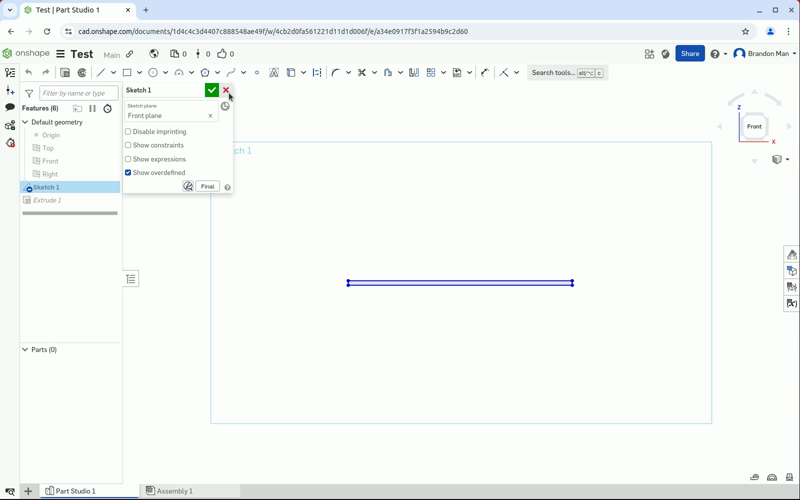
click(229, 92)
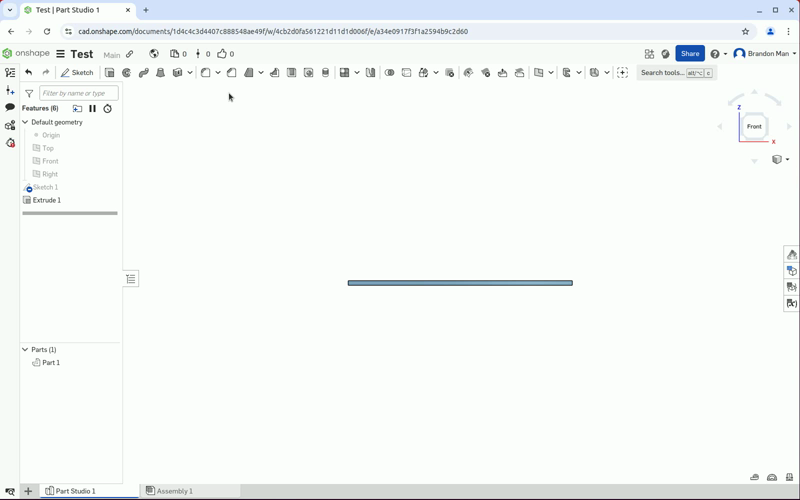
mouse_move(541, 75)
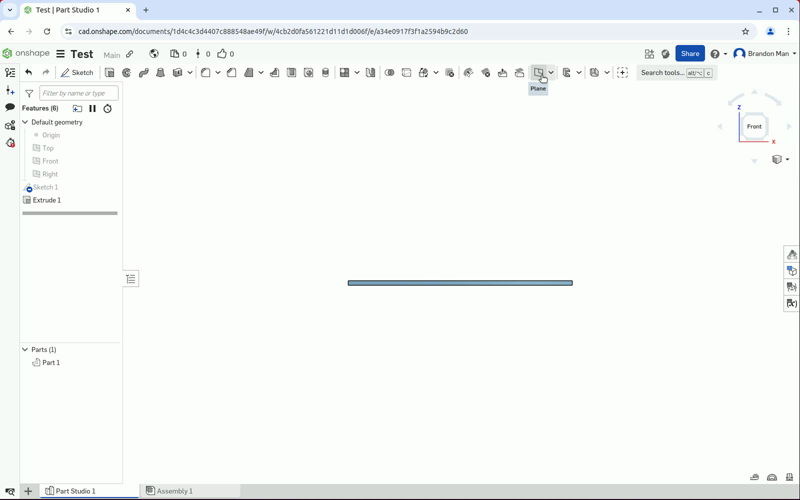
click(541, 75)
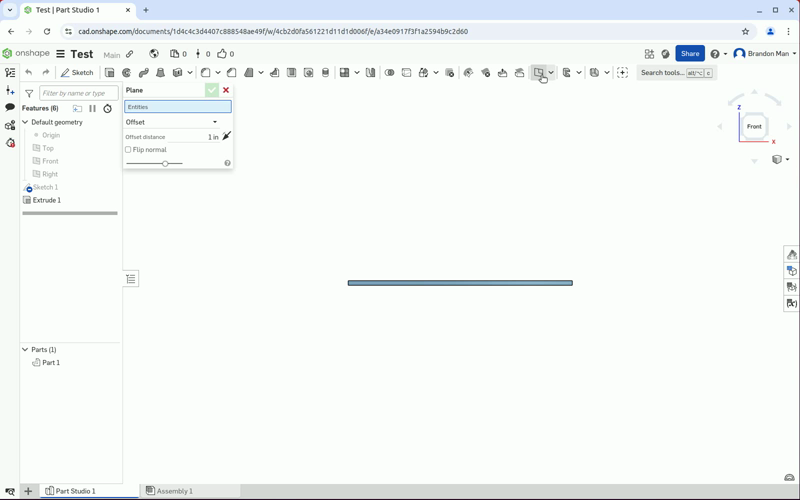
mouse_move(73, 163)
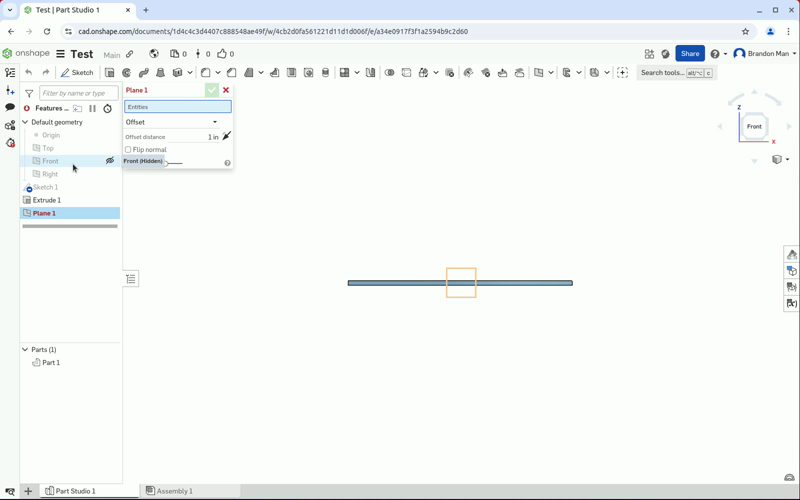
click(73, 163)
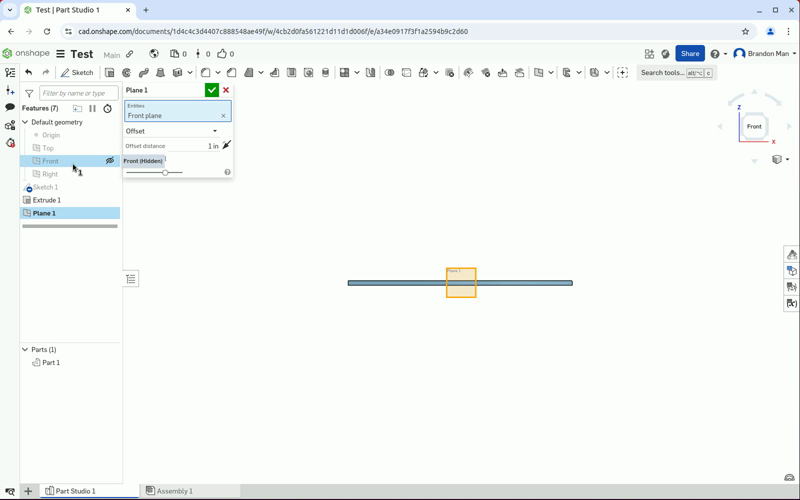
key(tab, 2)
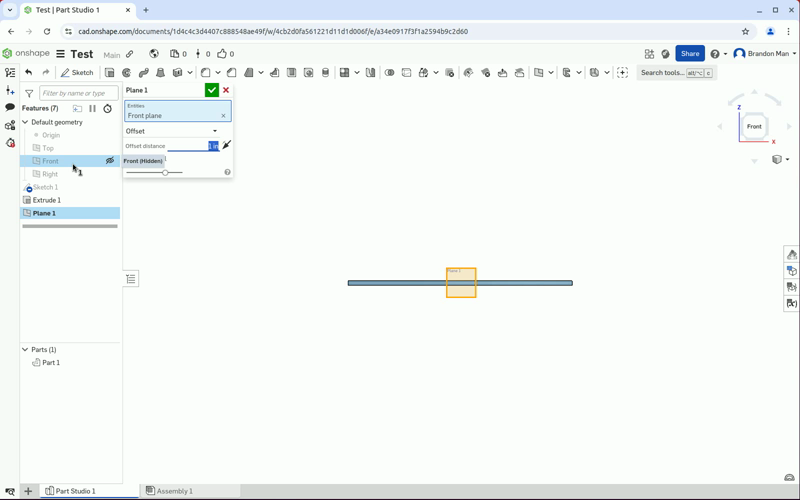
text(0.493)
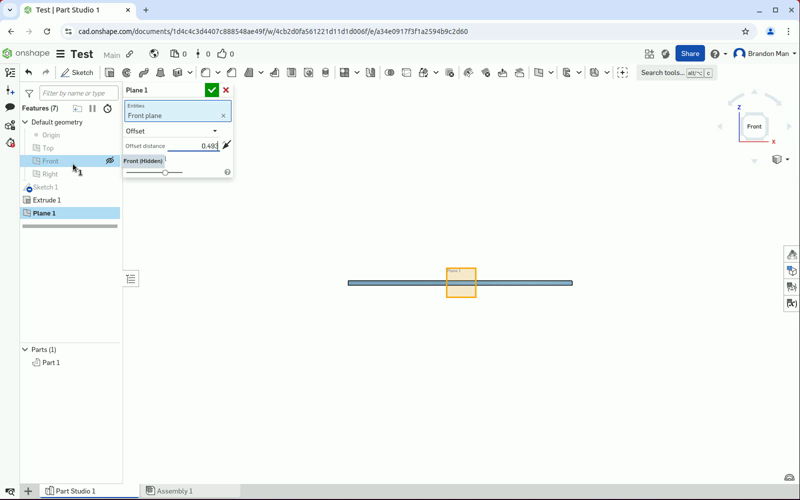
key(enter, 2)
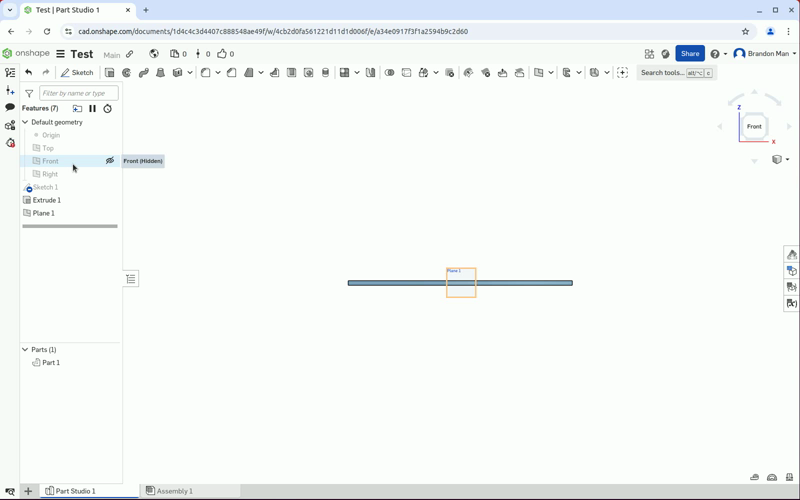
key(shift+s)
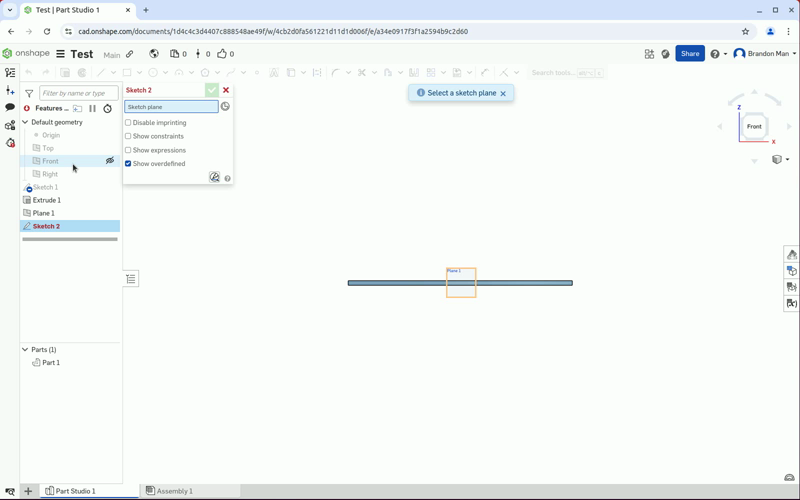
mouse_move(73, 215)
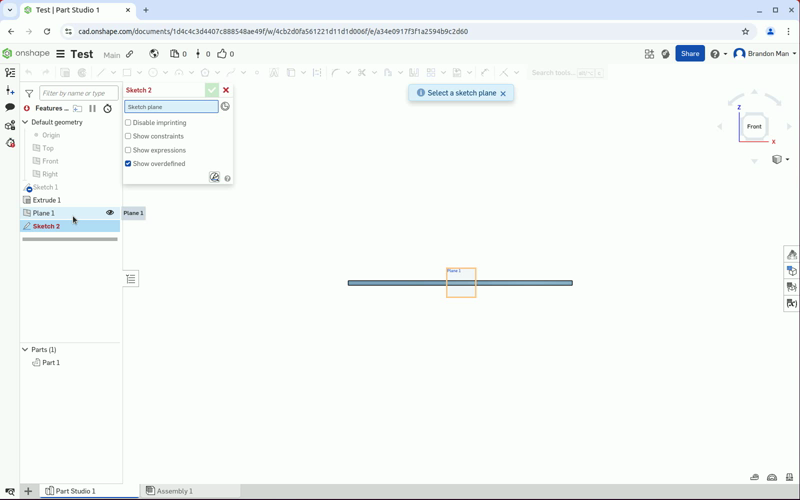
click(73, 215)
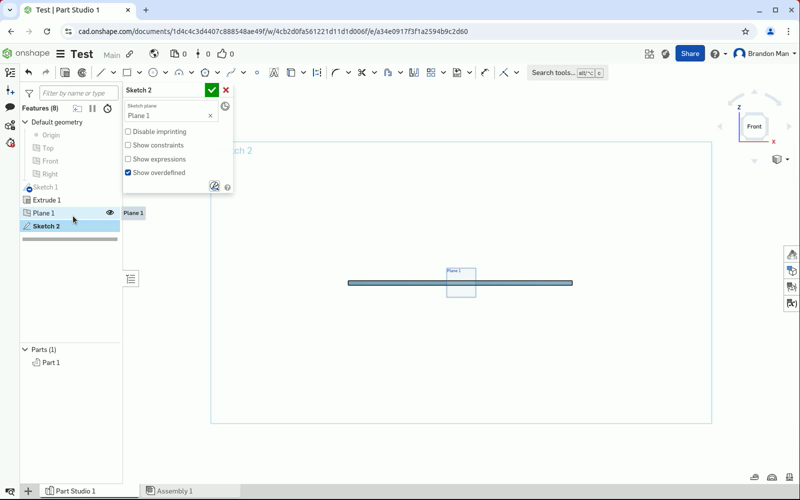
mouse_move(73, 352)
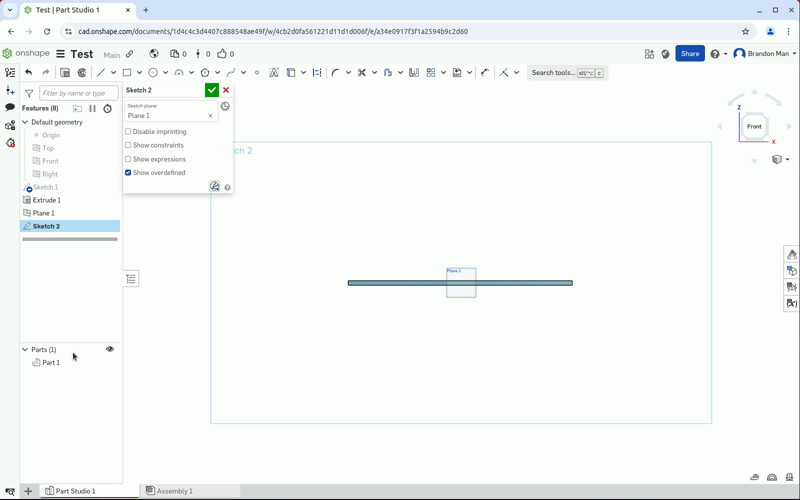
key(y)
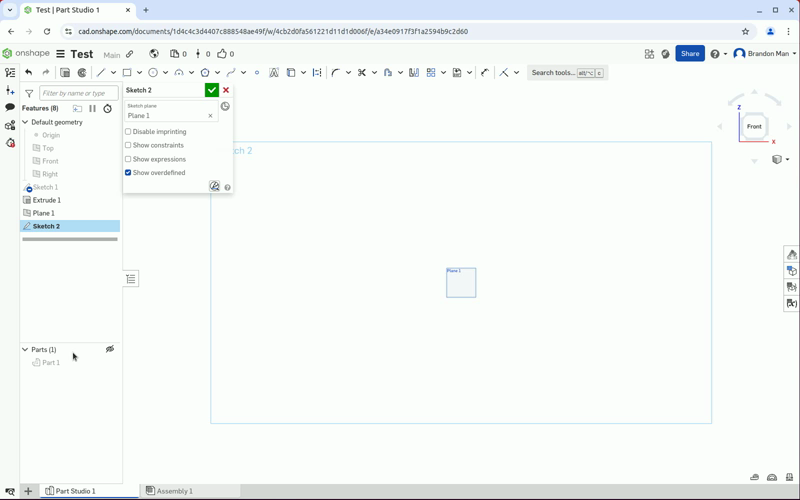
key(l)
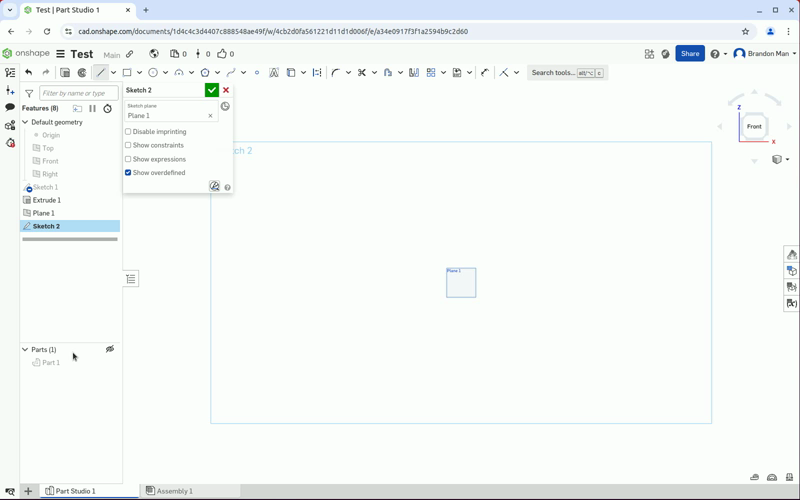
key_down(shift)
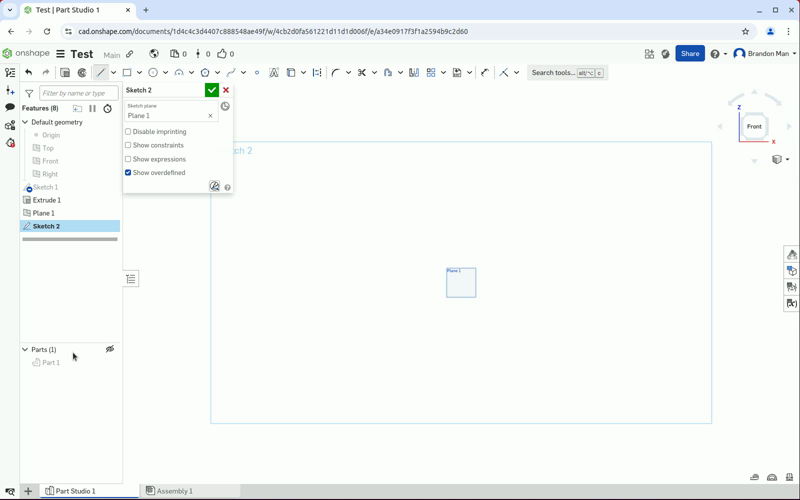
mouse_move(348, 285)
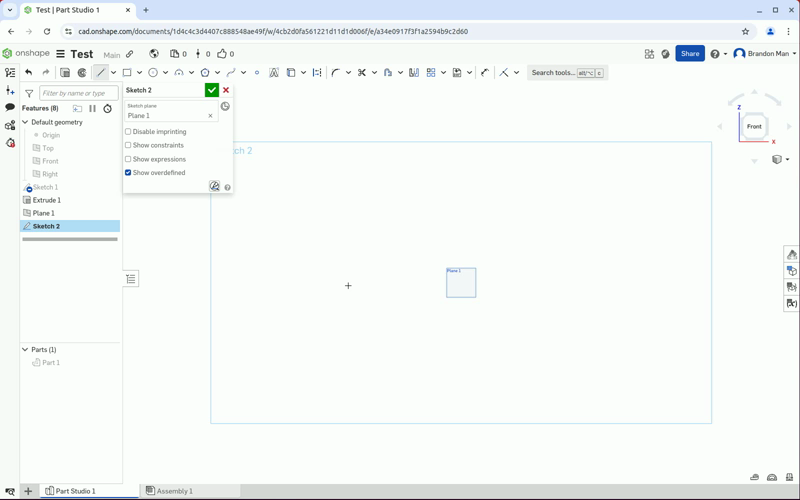
click(348, 285)
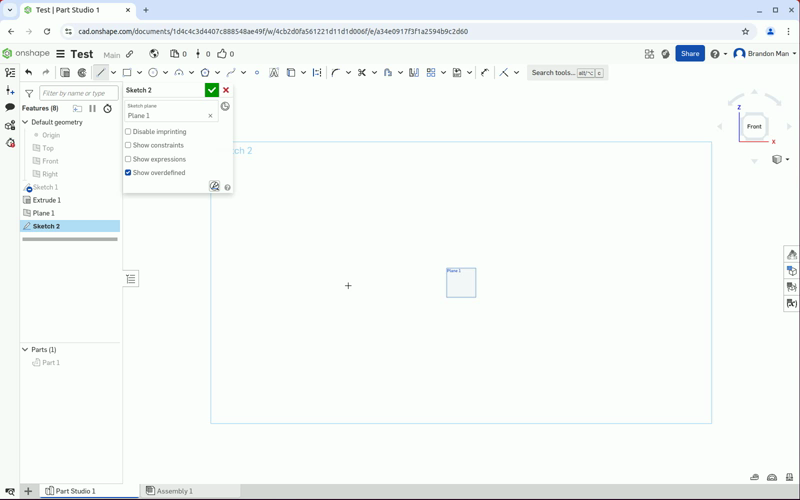
key_up(shift)
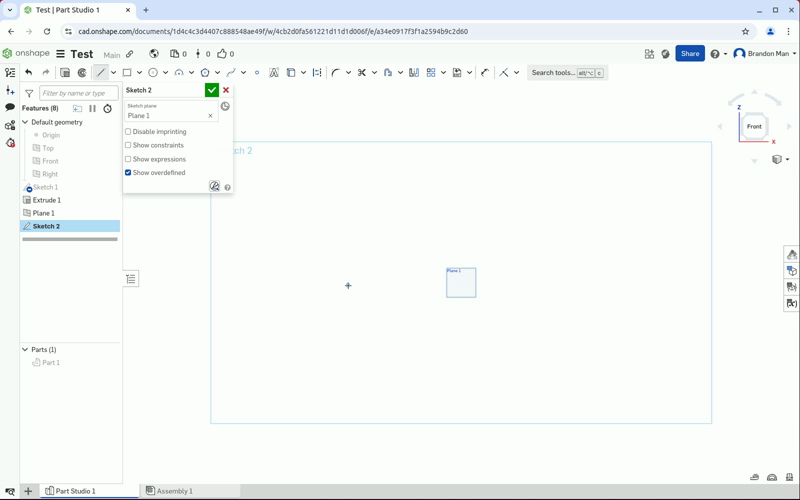
key_down(shift)
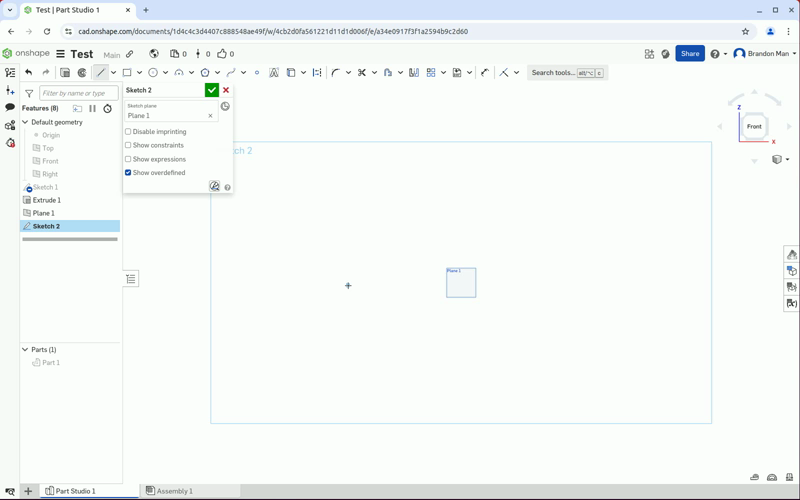
mouse_move(570, 285)
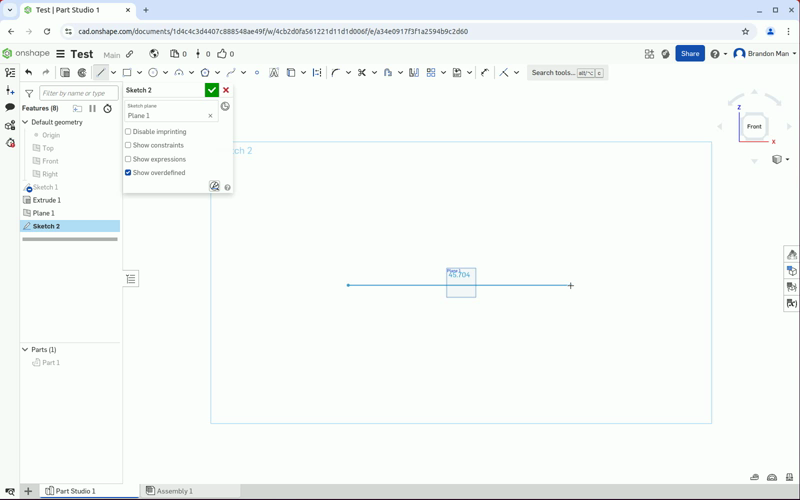
click(570, 285)
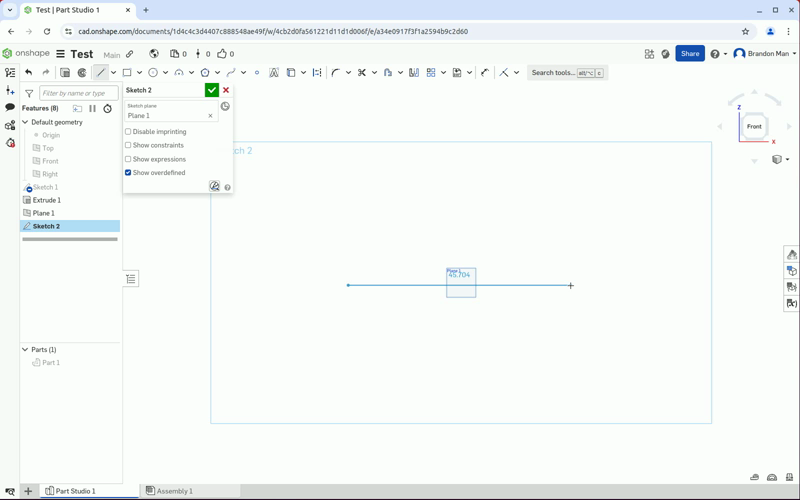
key_up(shift)
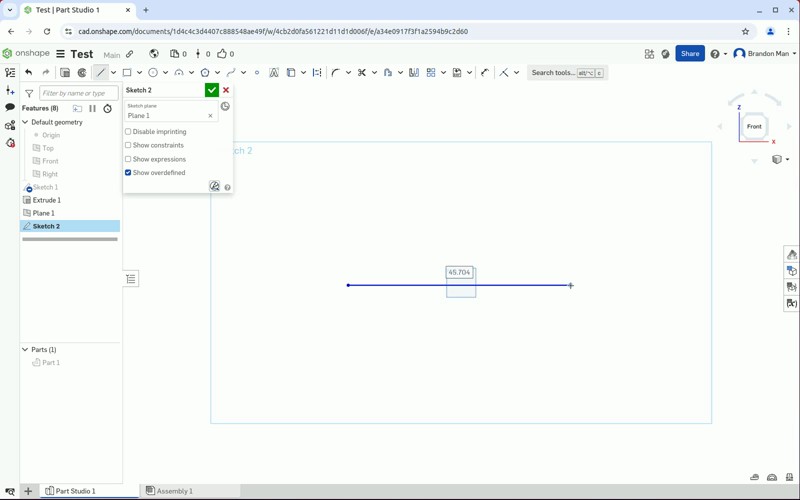
key_down(shift)
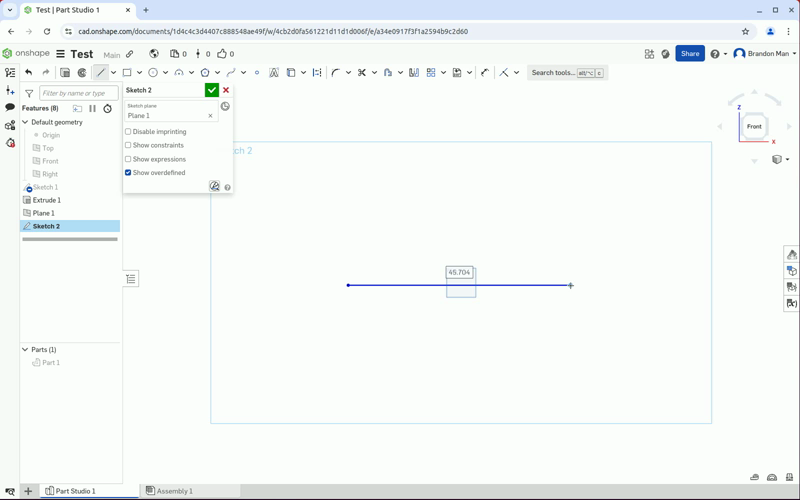
mouse_move(589, 285)
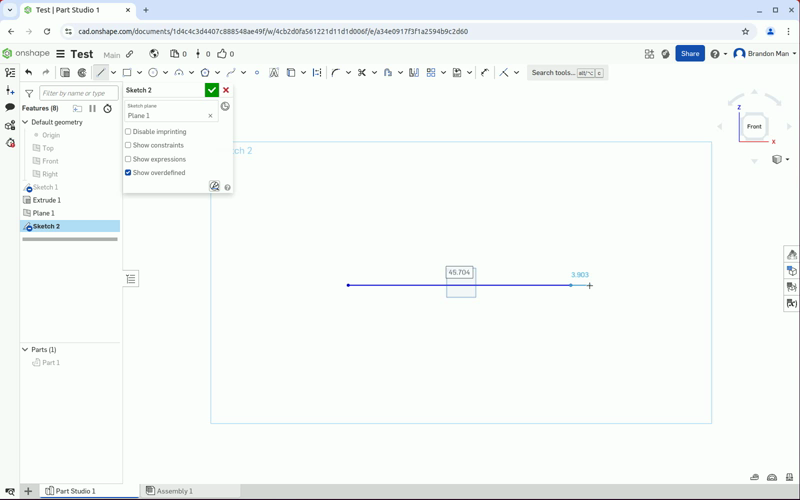
mouse_move(570, 280)
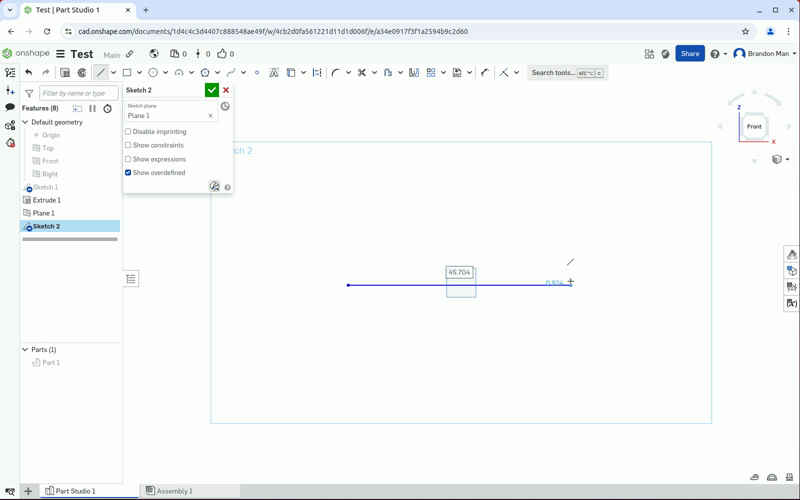
scroll(6)
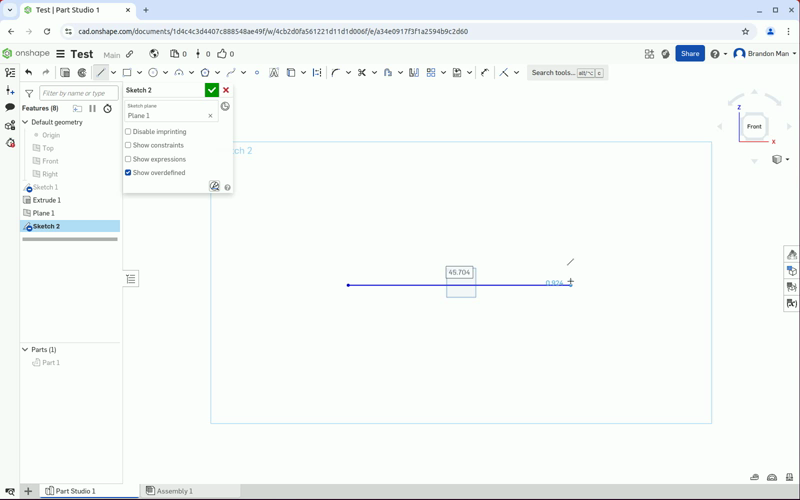
scroll(6)
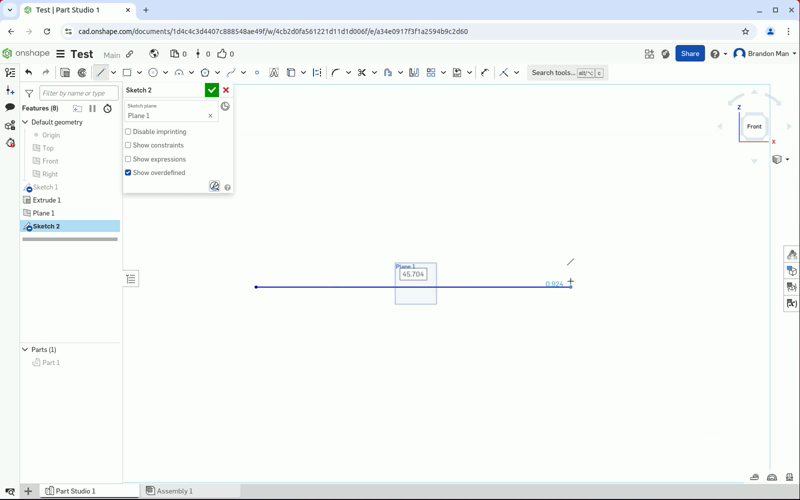
scroll(6)
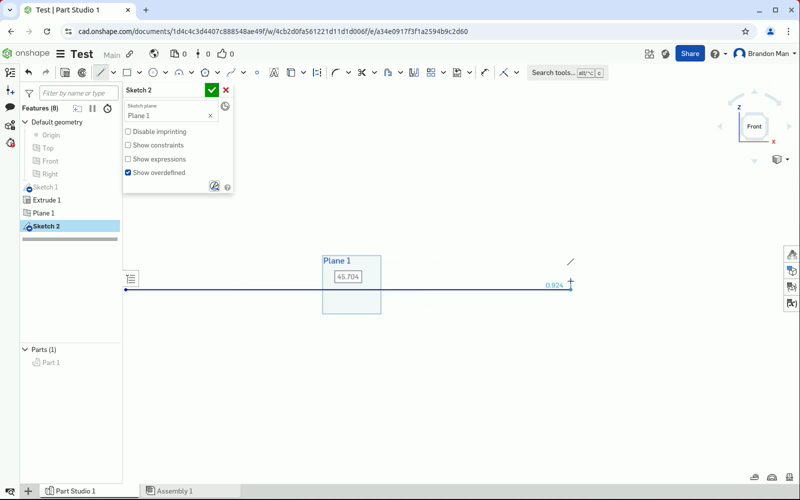
scroll(6)
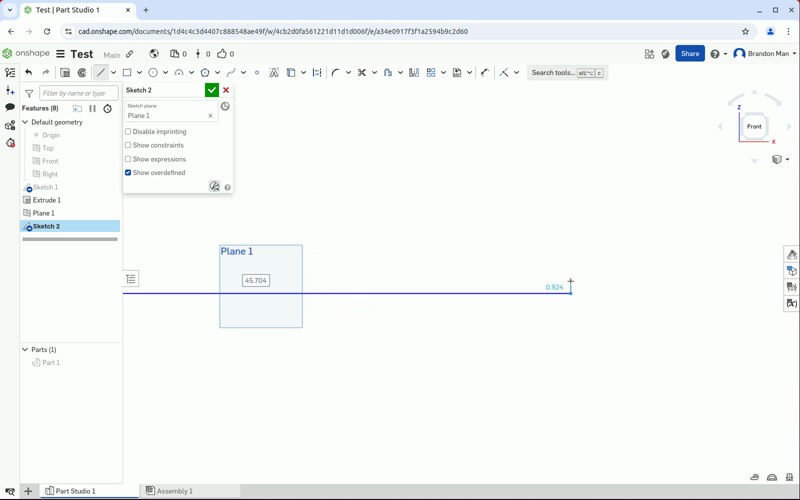
scroll(6)
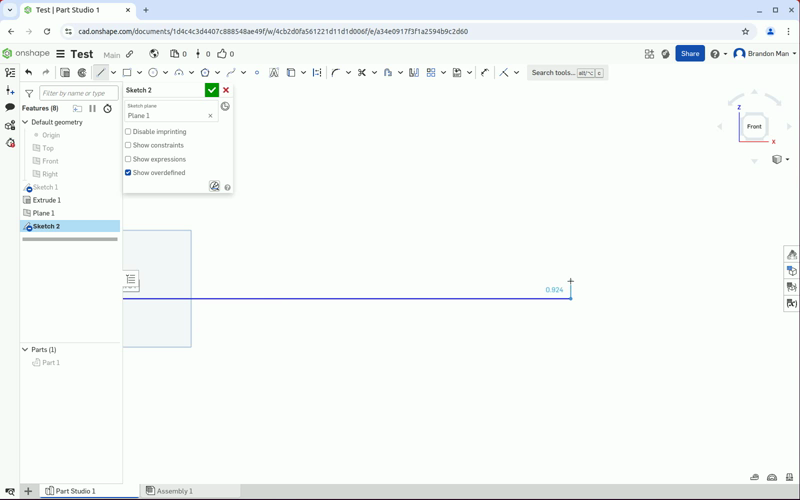
scroll(6)
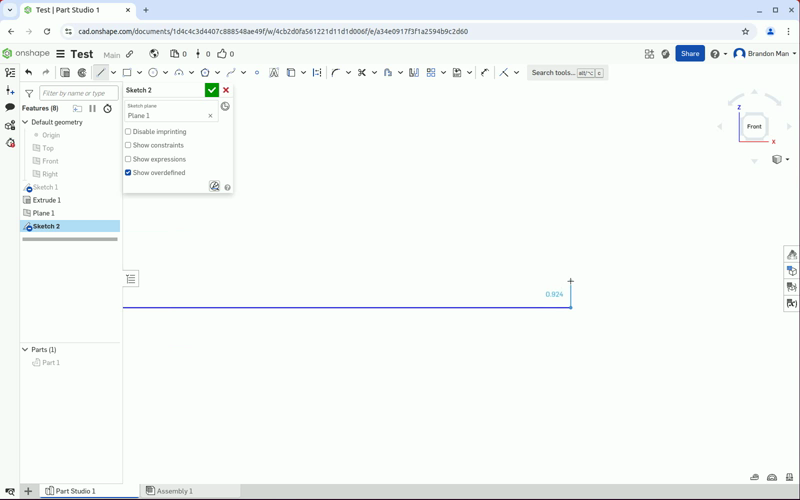
scroll(6)
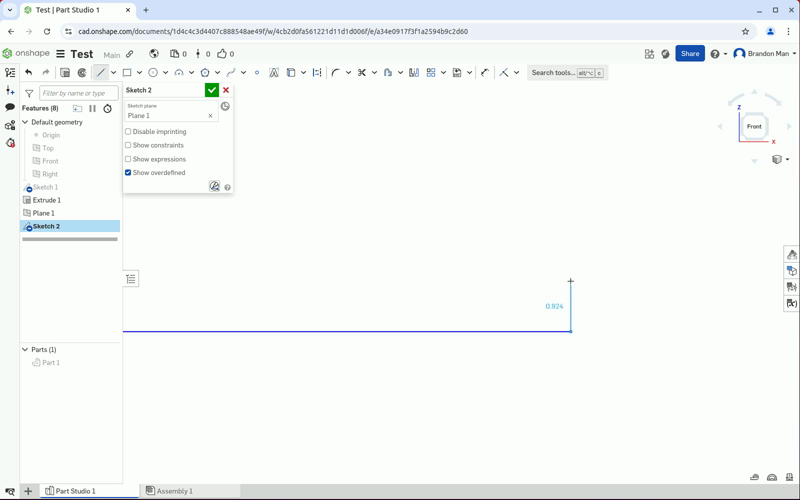
click(570, 280)
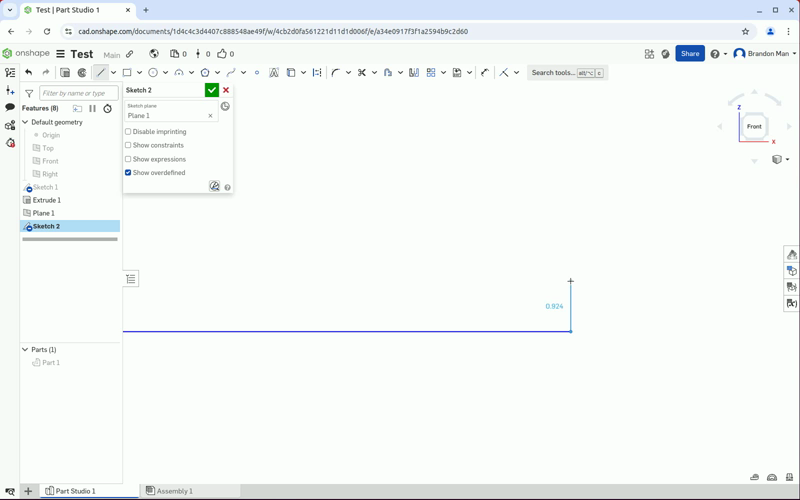
scroll(-6)
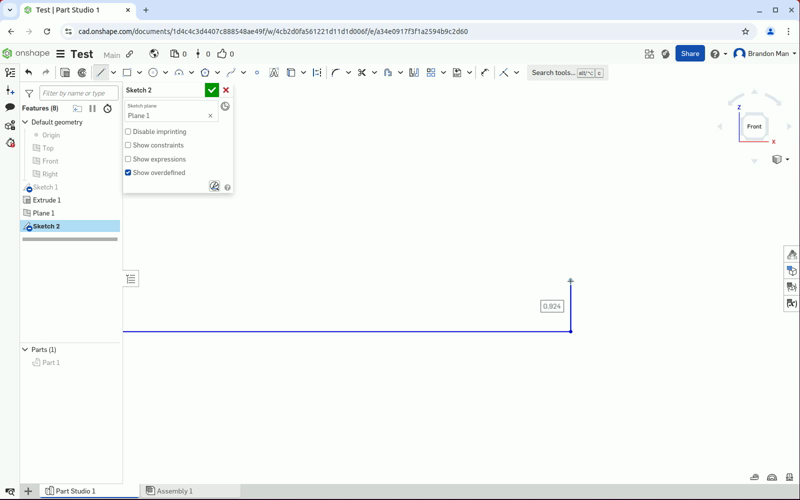
scroll(-6)
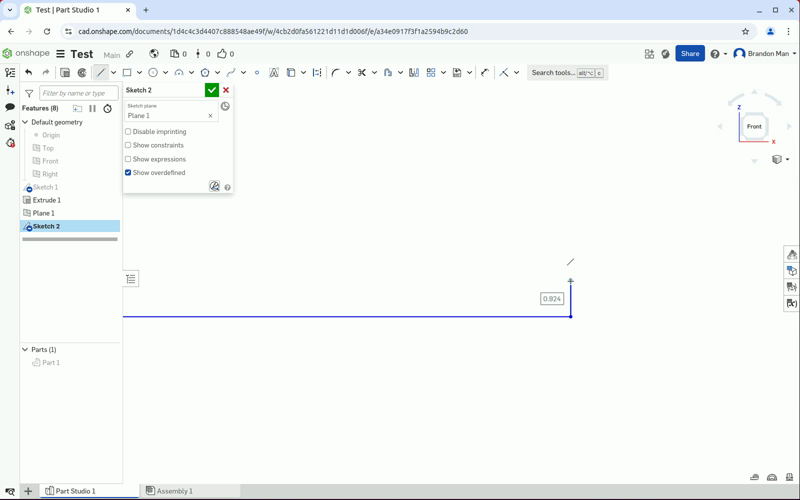
scroll(-6)
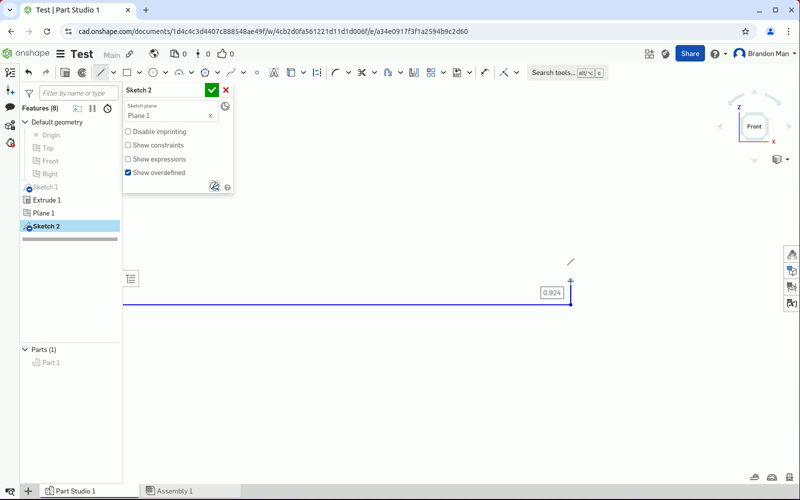
scroll(-6)
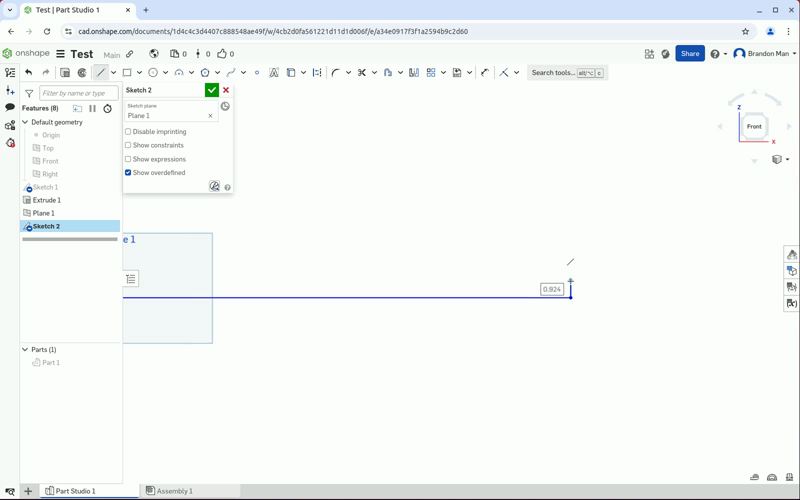
scroll(-6)
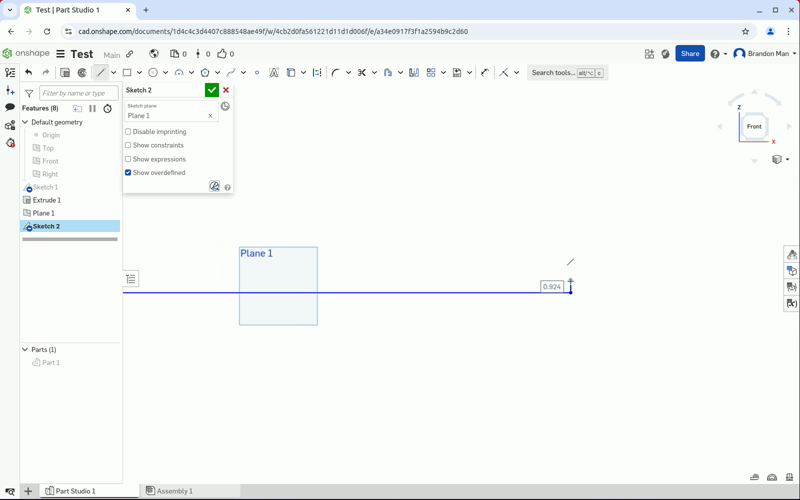
scroll(-6)
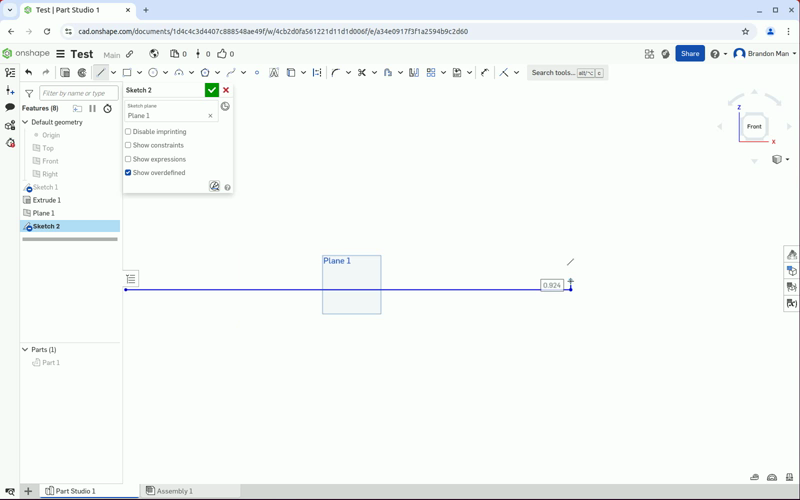
scroll(-6)
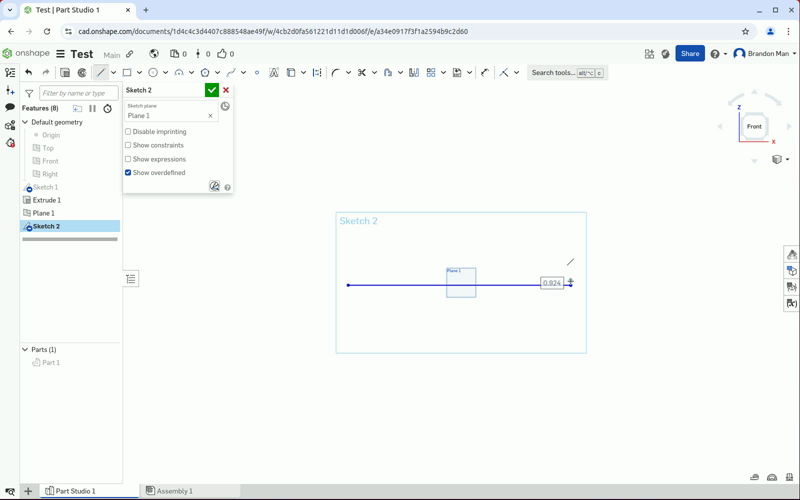
key_up(shift)
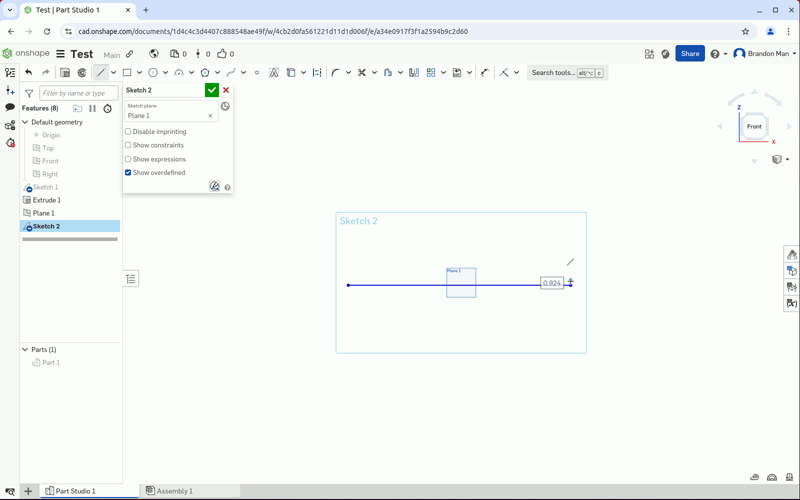
key_down(shift)
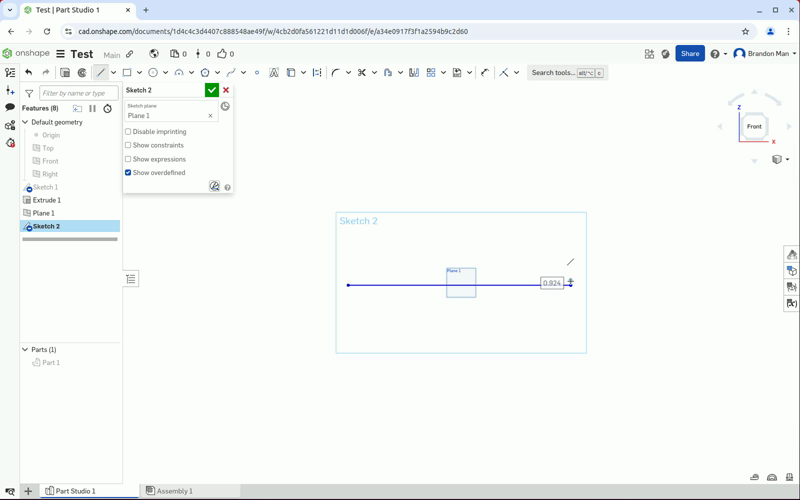
mouse_move(348, 280)
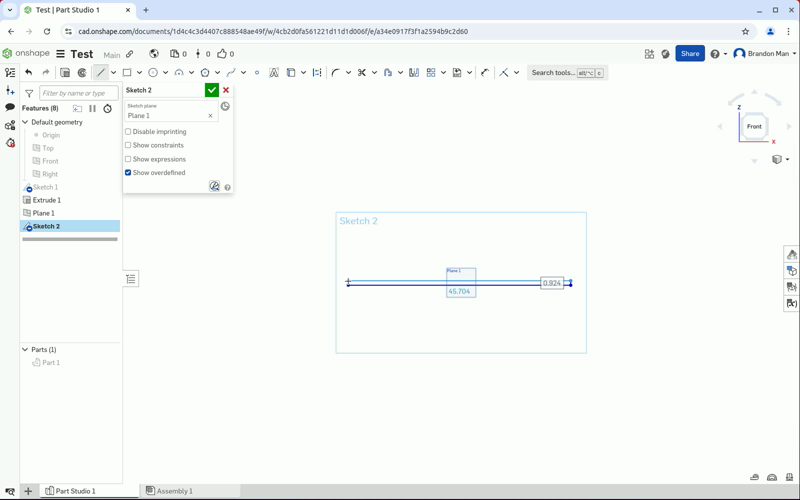
click(348, 280)
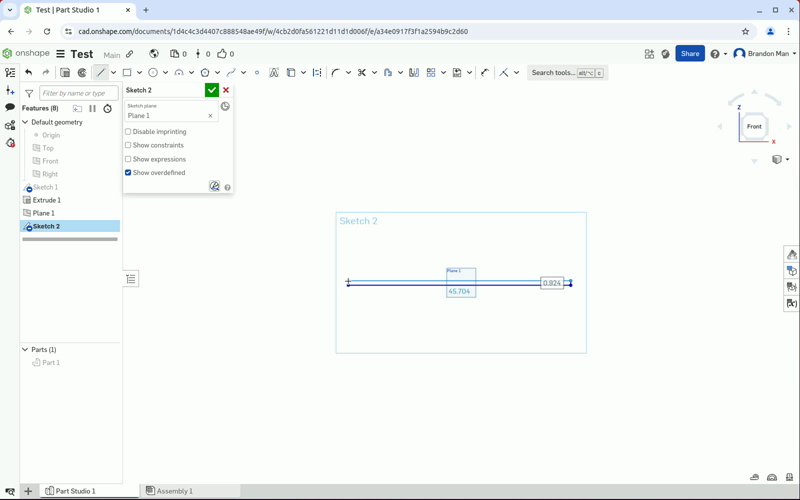
key_up(shift)
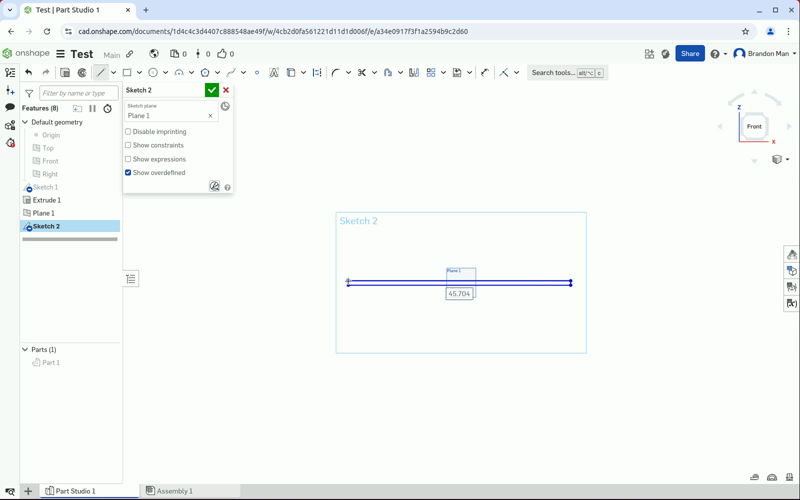
mouse_move(378, 280)
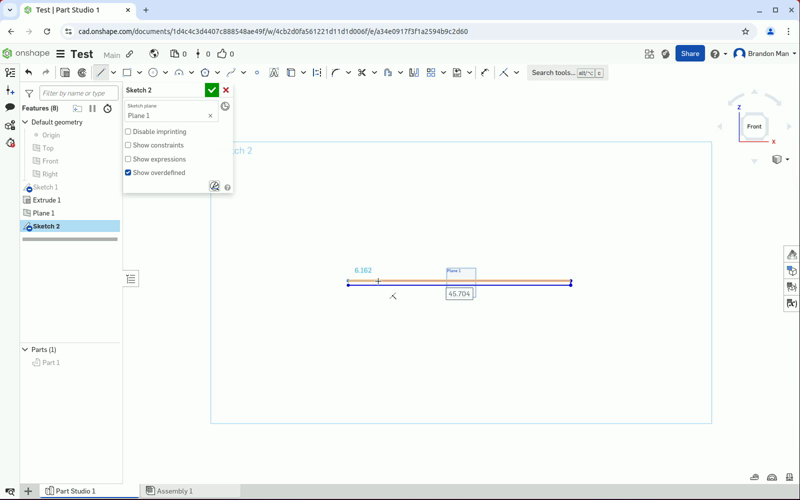
key_down(shift)
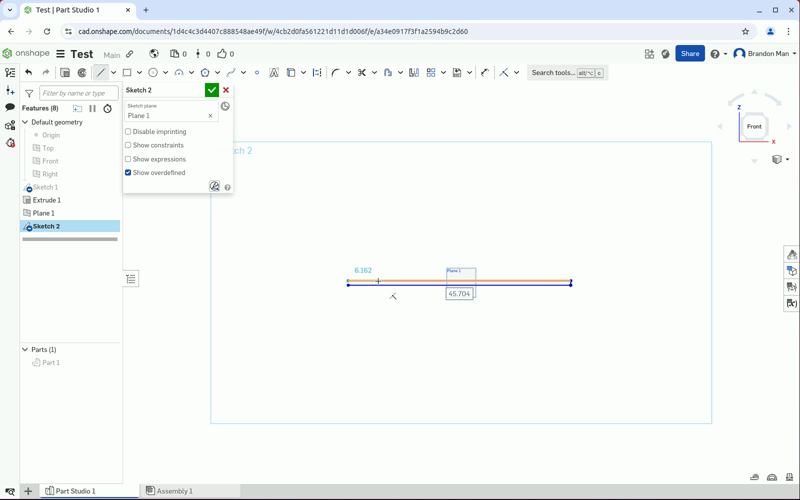
mouse_move(348, 285)
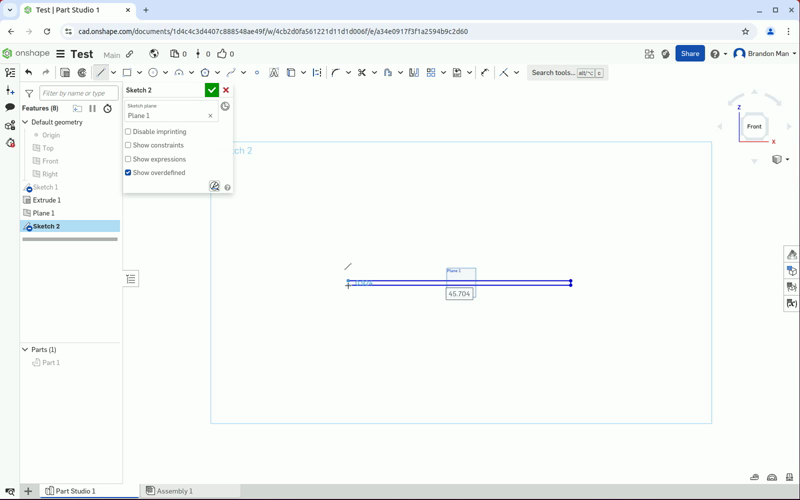
scroll(6)
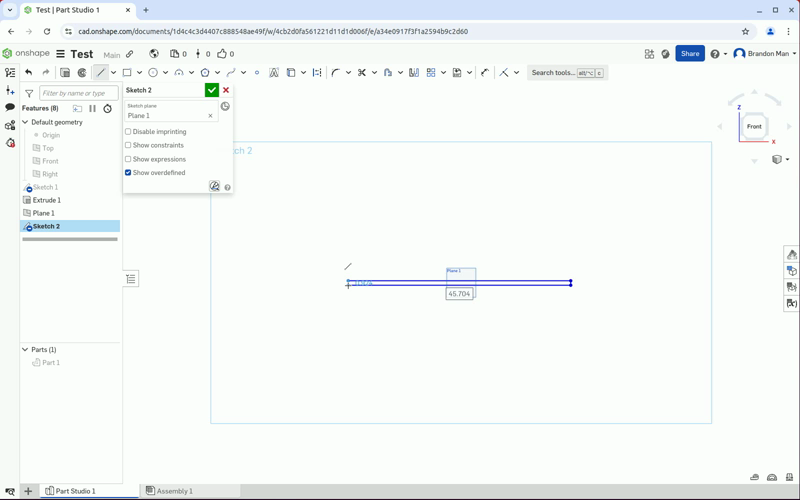
scroll(6)
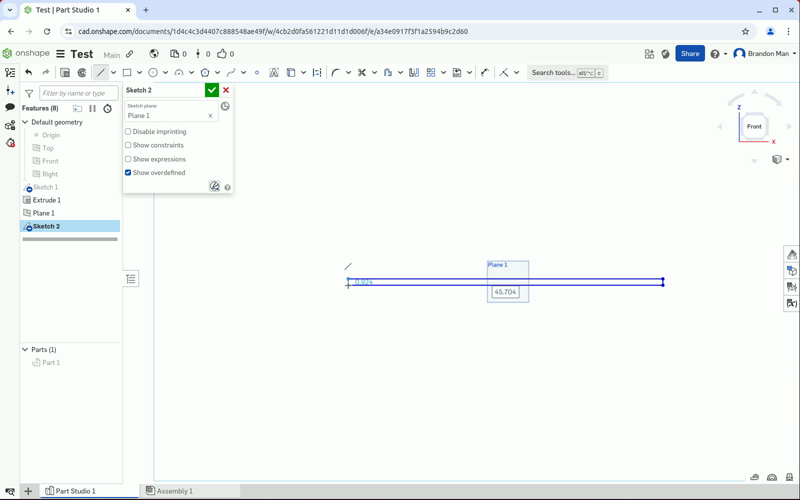
scroll(6)
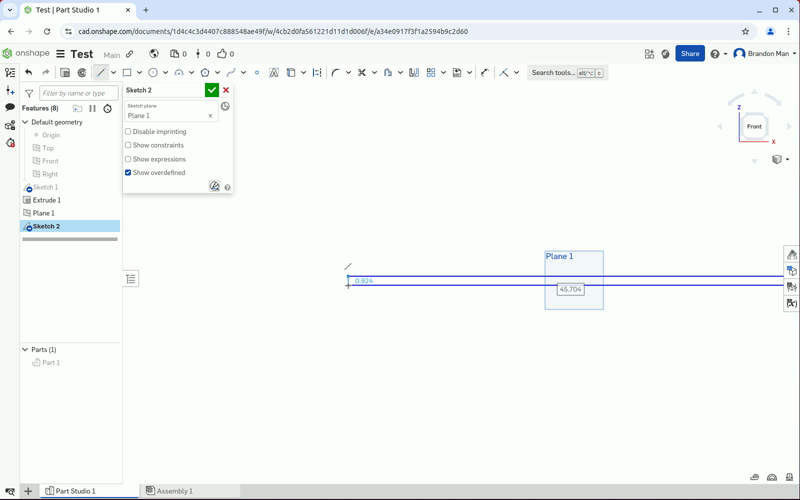
scroll(6)
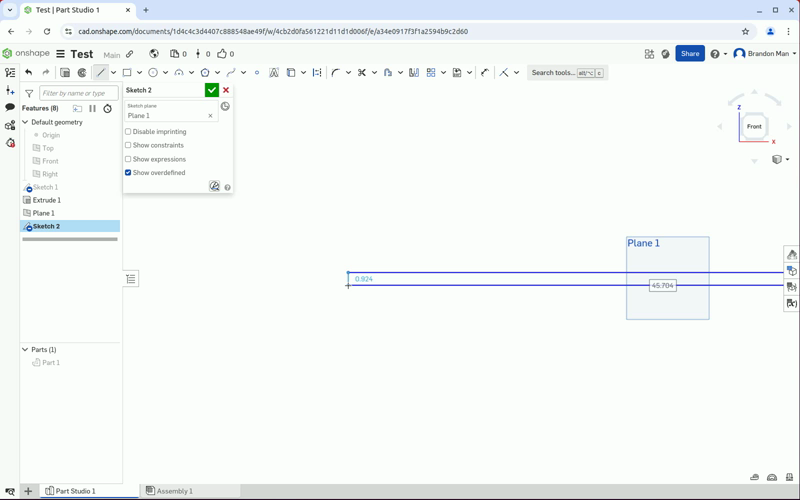
scroll(6)
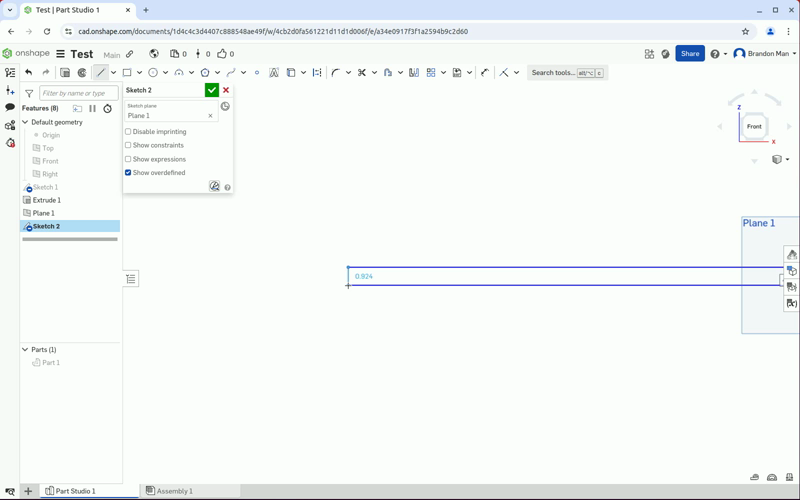
scroll(6)
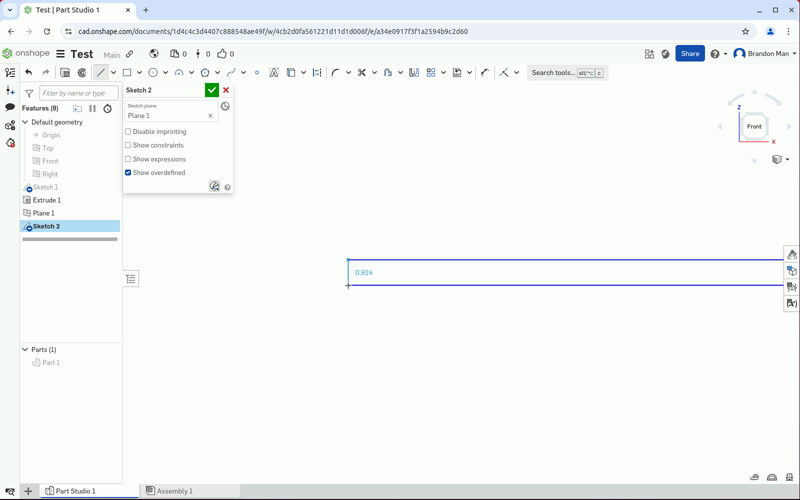
scroll(6)
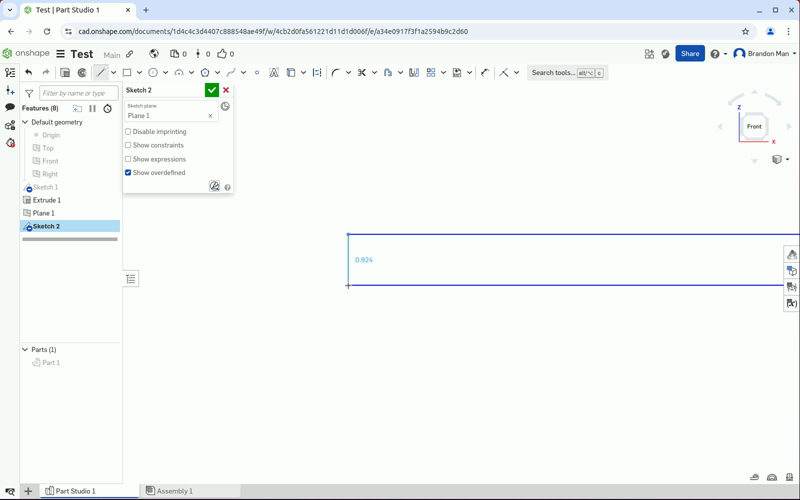
key_up(shift)
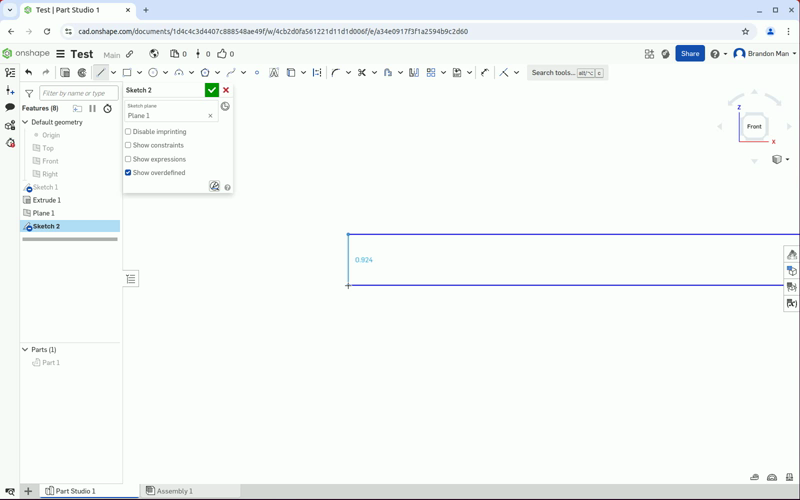
click(348, 285)
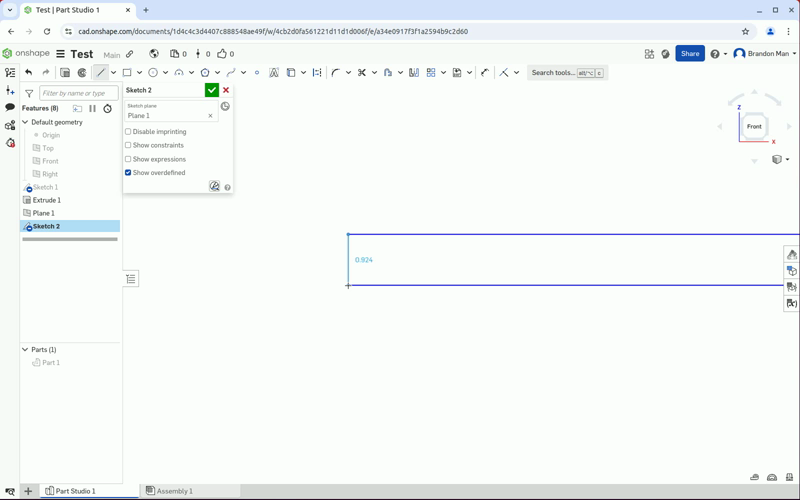
scroll(-6)
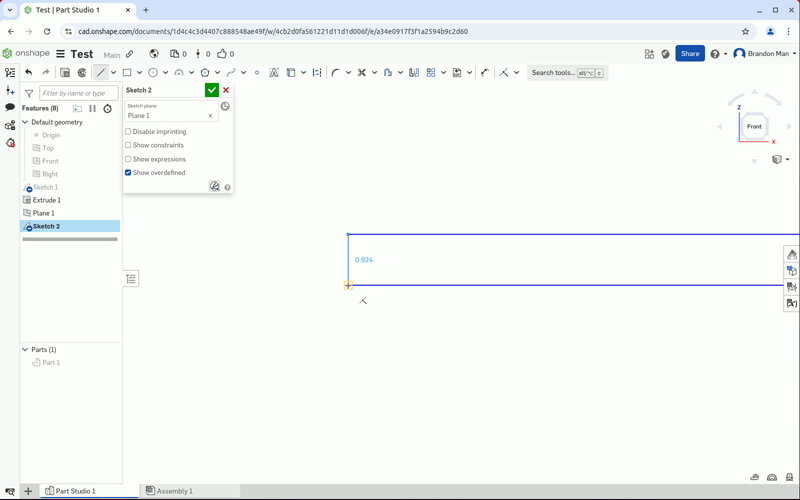
scroll(-6)
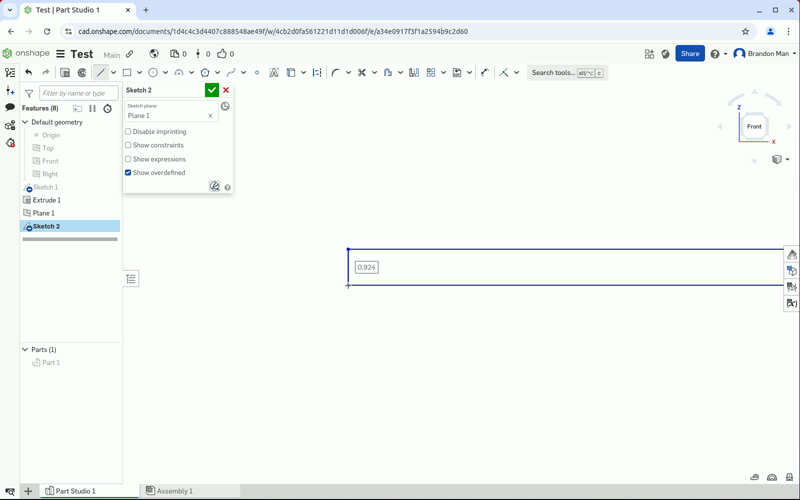
scroll(-6)
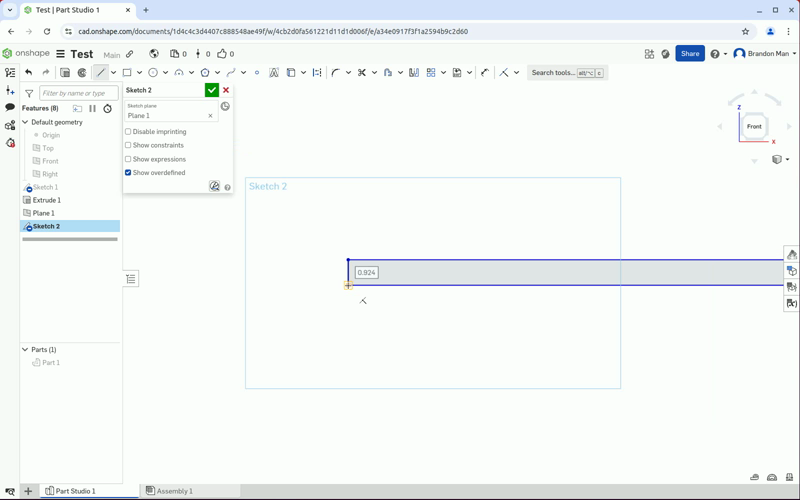
scroll(-6)
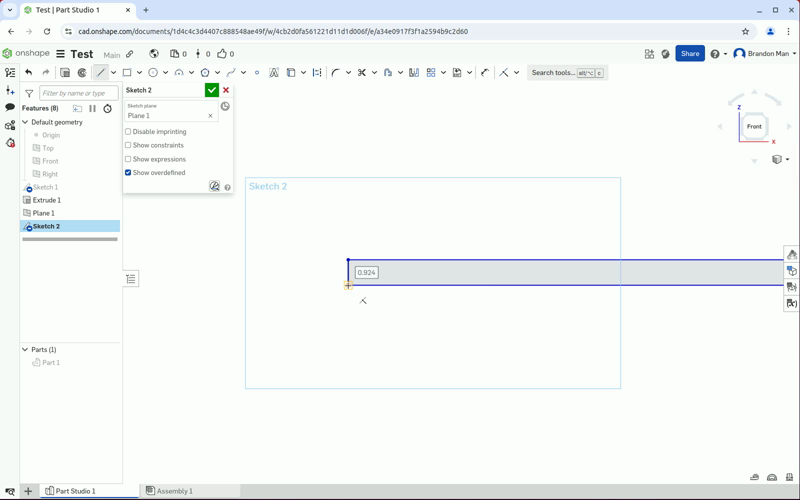
scroll(-6)
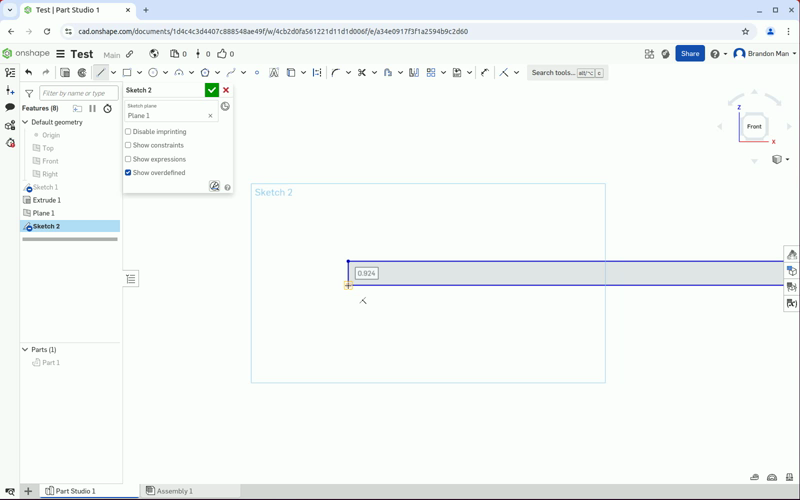
scroll(-6)
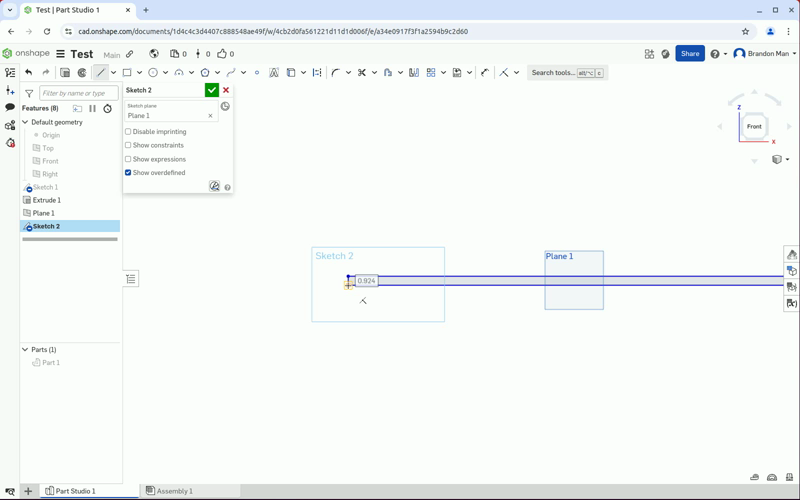
scroll(-6)
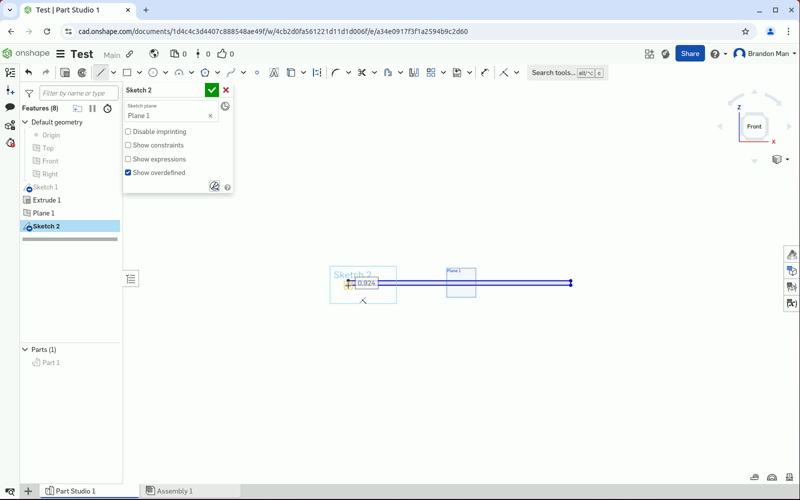
key(esc)
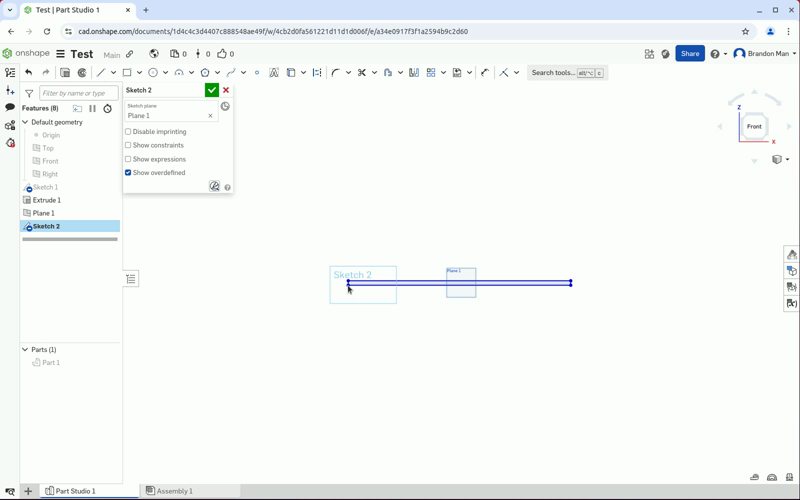
mouse_move(358, 284)
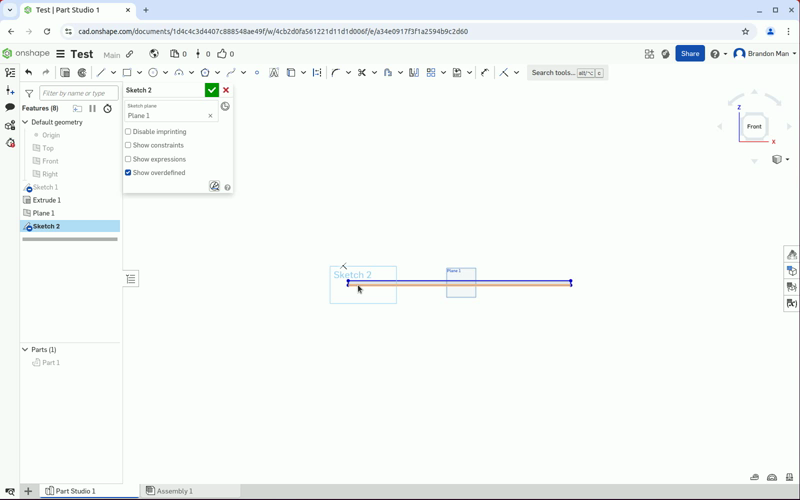
scroll(6)
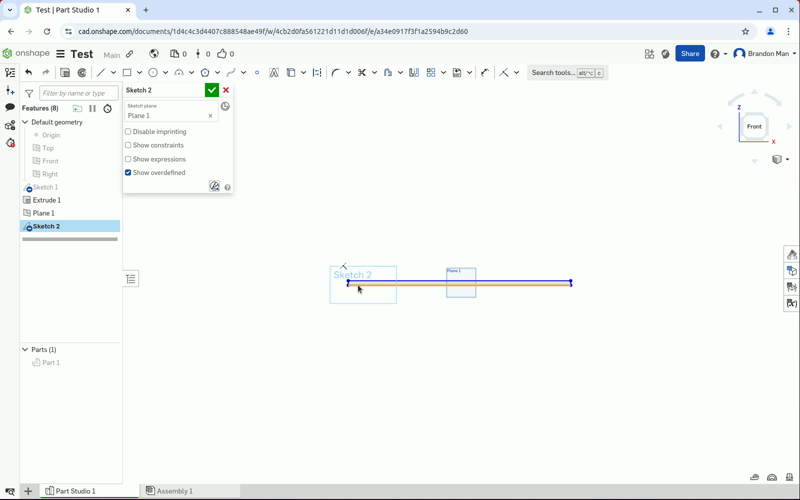
scroll(6)
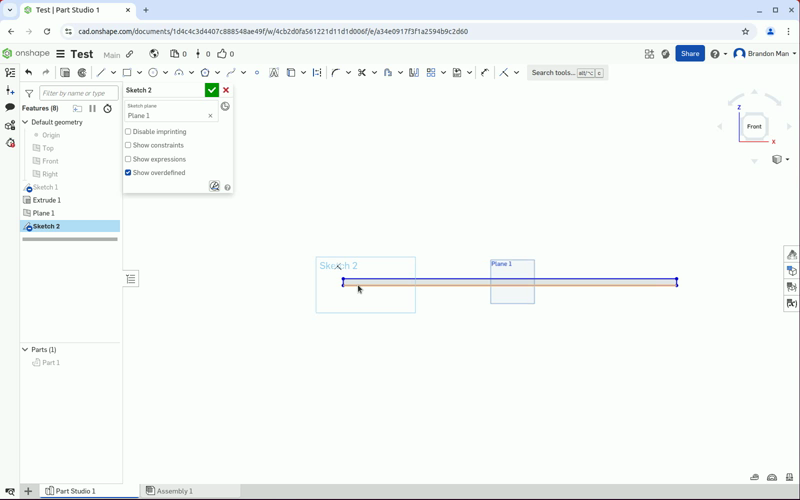
scroll(6)
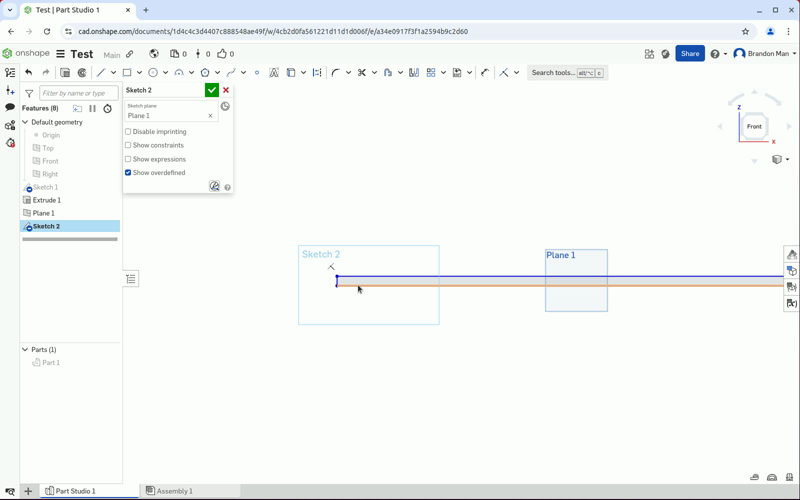
scroll(6)
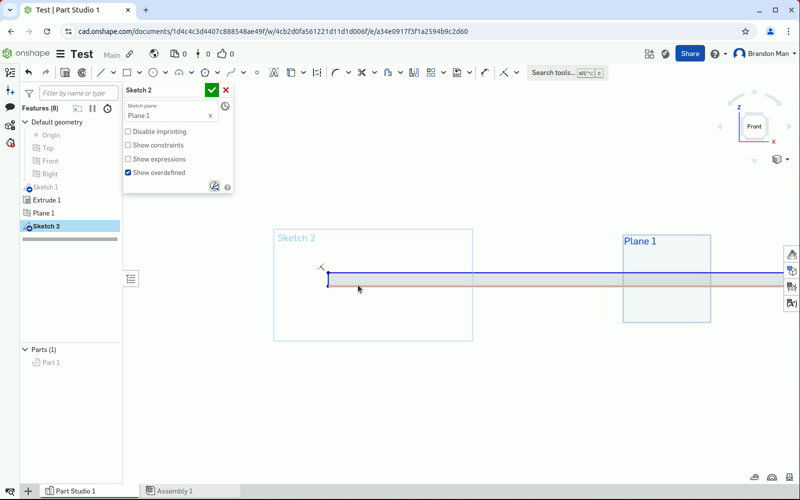
scroll(6)
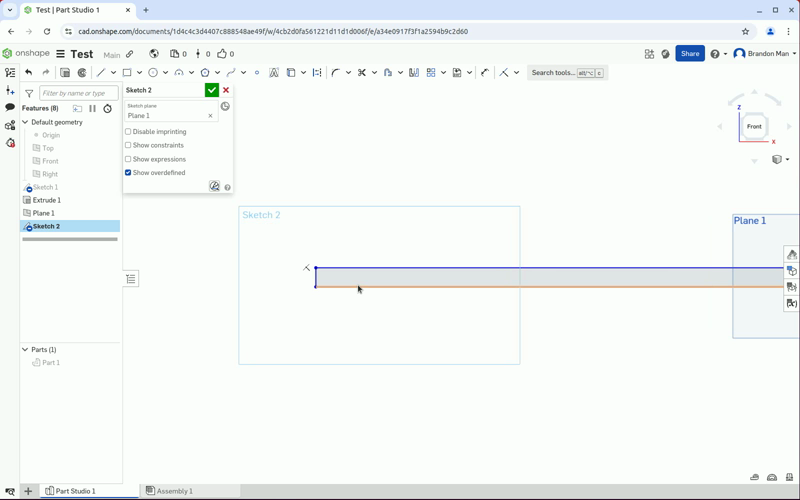
scroll(6)
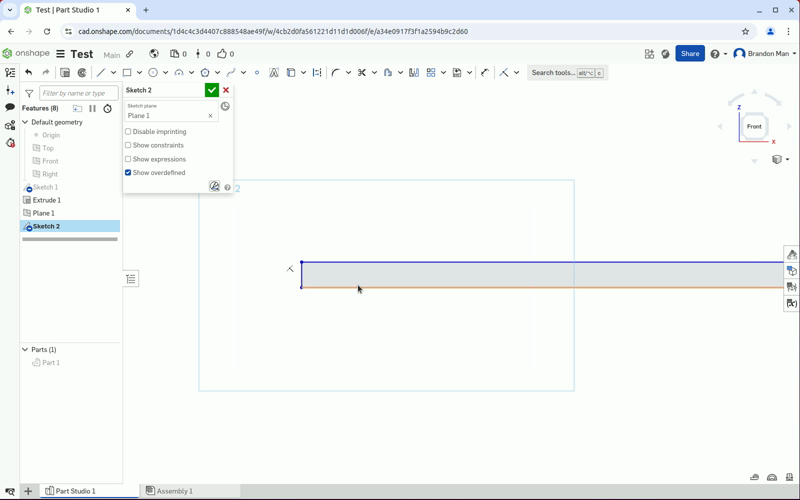
scroll(6)
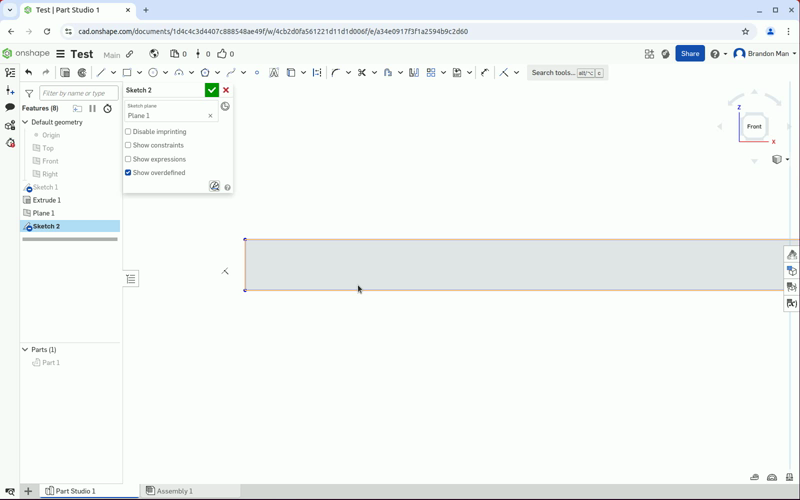
click(358, 284)
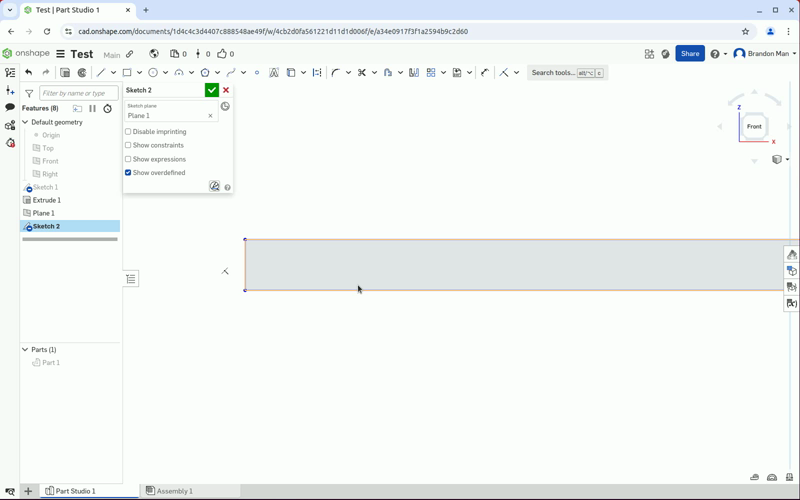
scroll(-6)
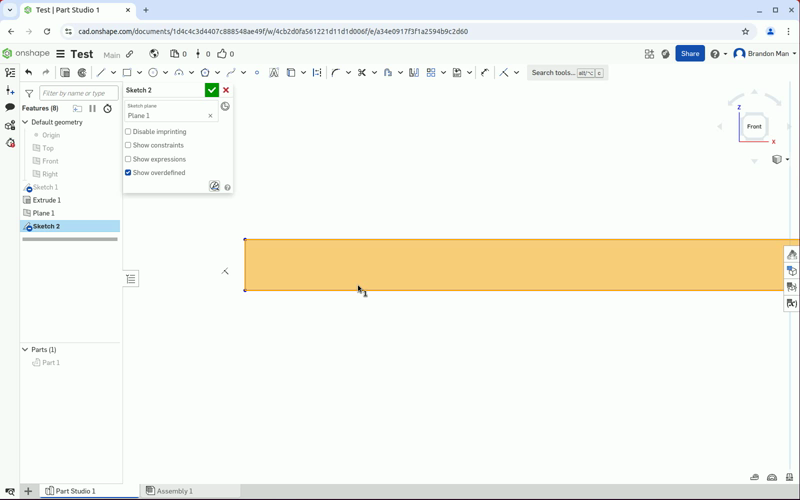
scroll(-6)
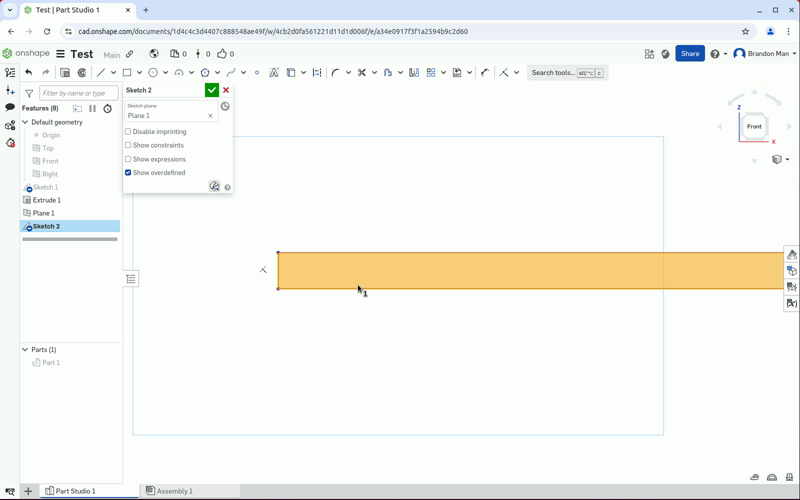
scroll(-6)
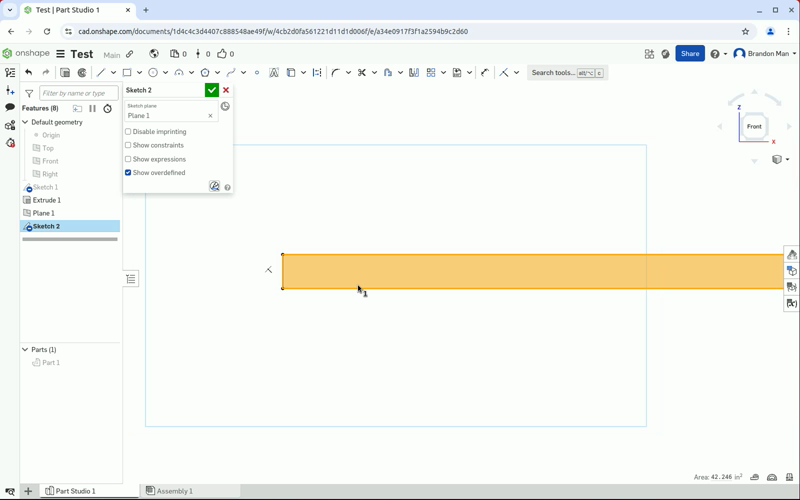
scroll(-6)
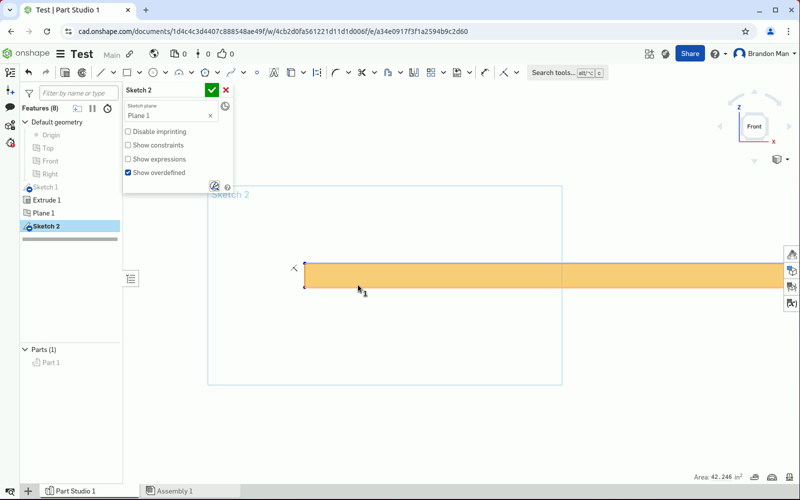
scroll(-6)
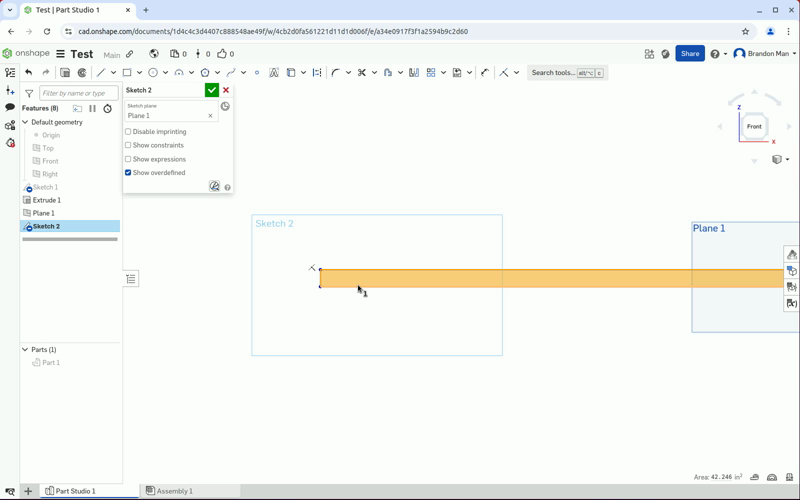
scroll(-6)
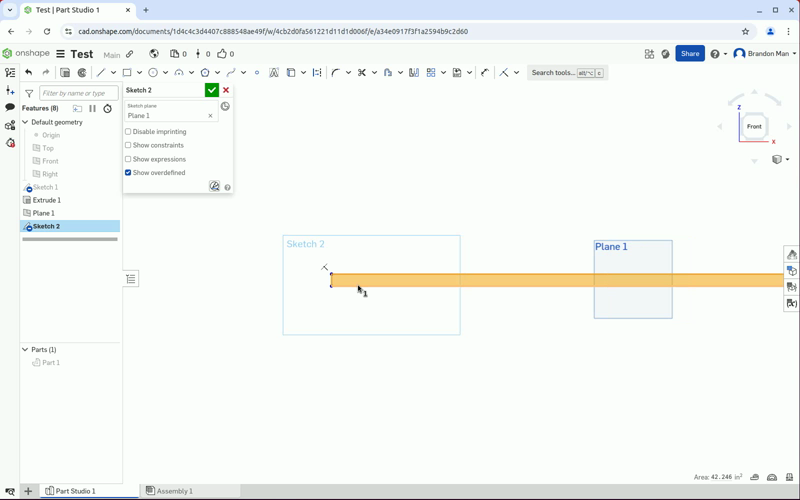
scroll(-6)
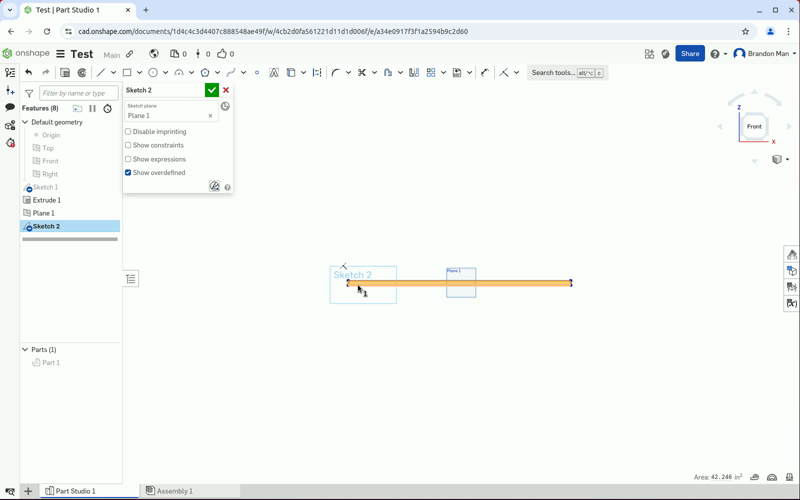
mouse_move(73, 352)
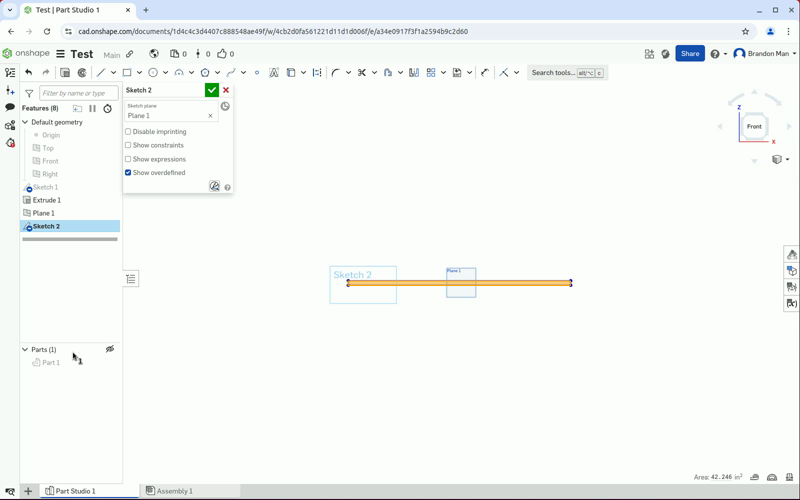
key(shift+y)
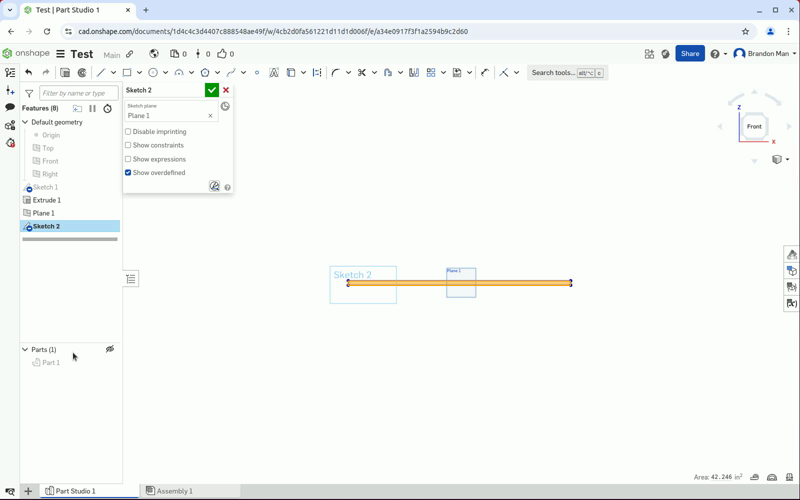
key(shift+e)
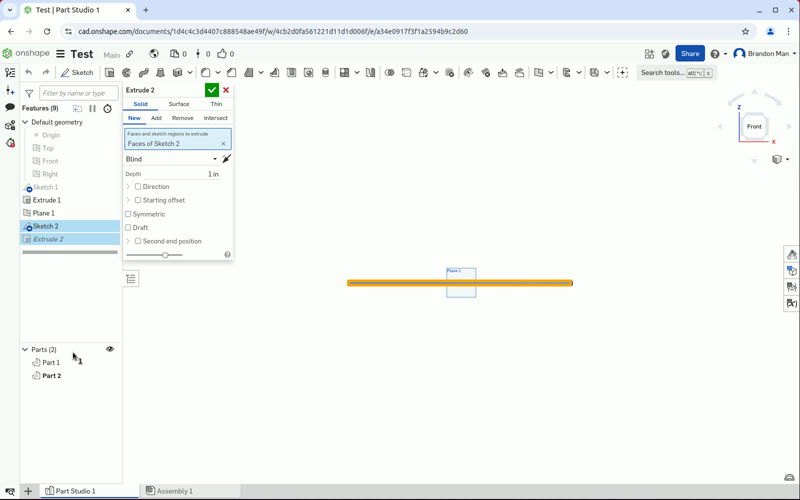
mouse_move(143, 106)
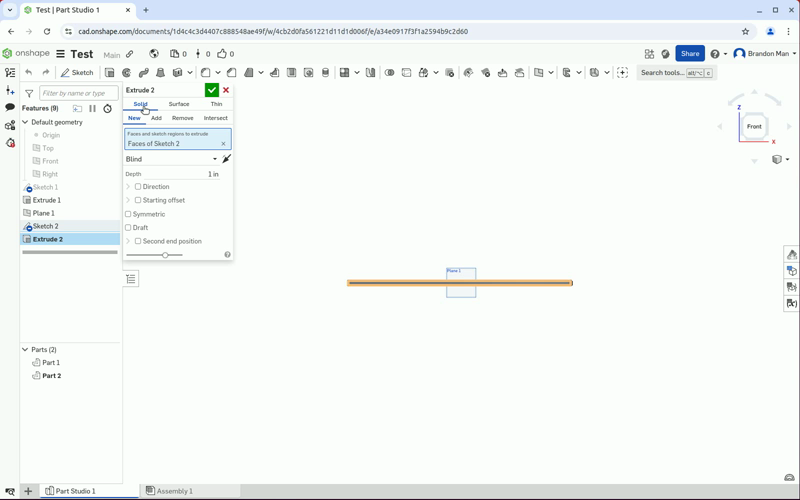
click(143, 106)
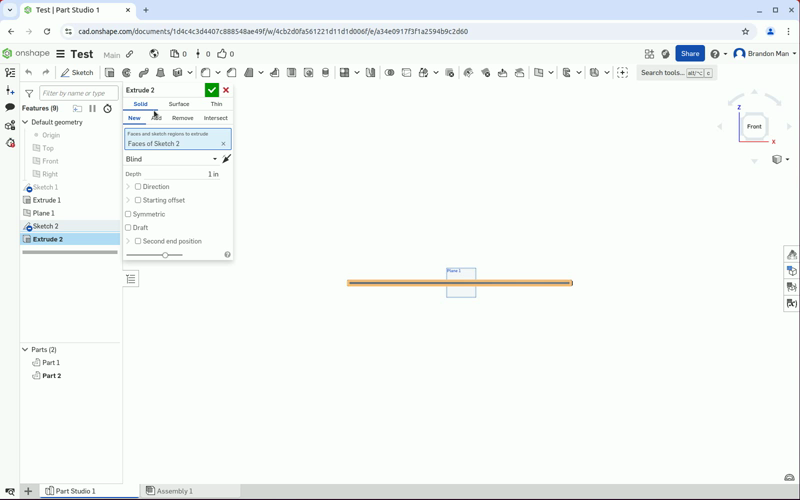
mouse_move(186, 120)
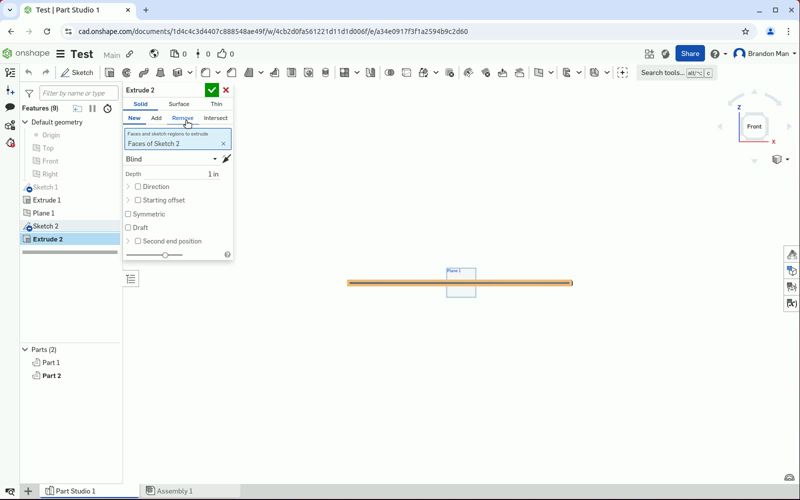
click(186, 120)
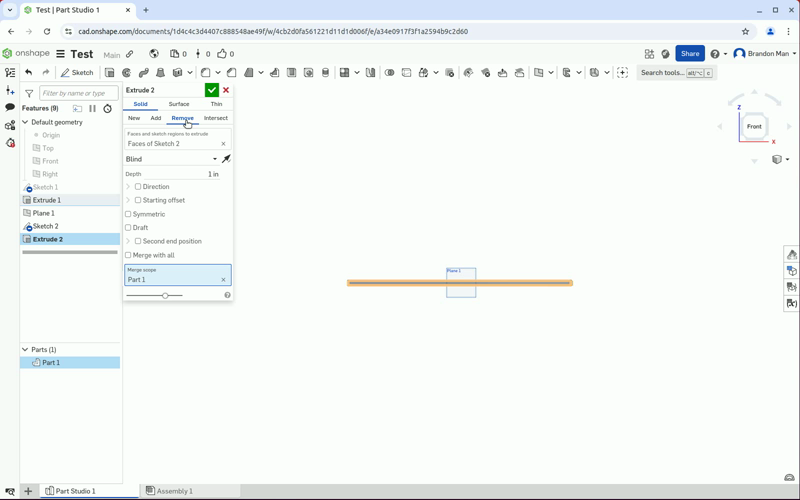
key(tab, 4)
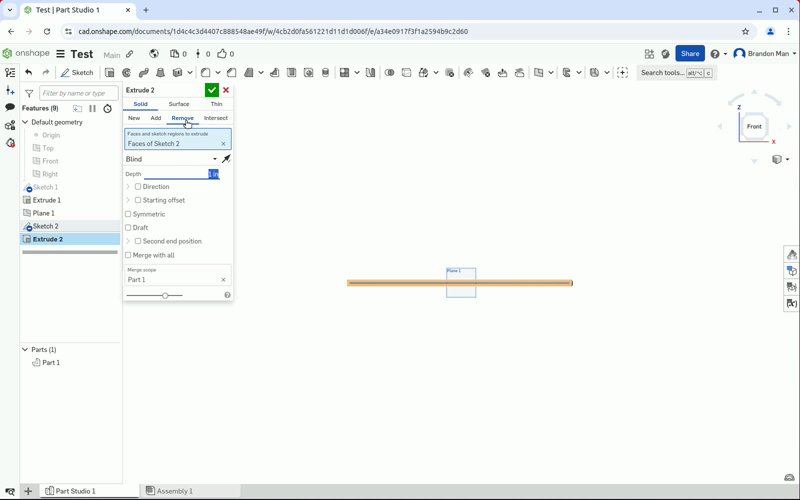
text(0.241)
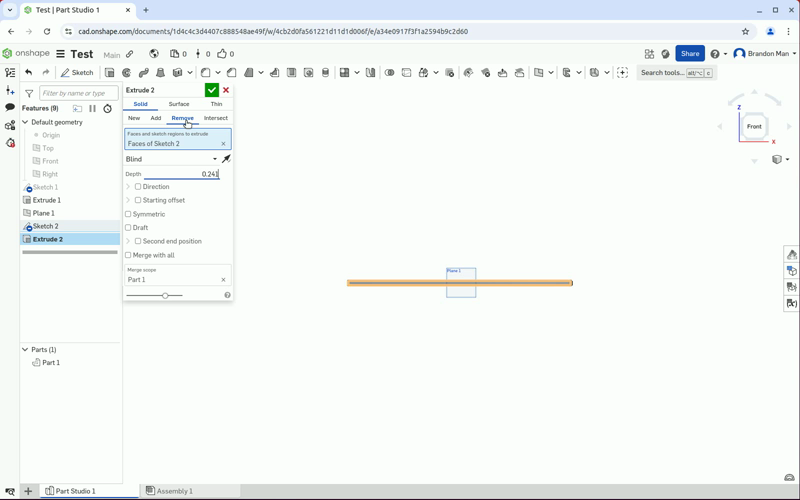
key(tab, 6)
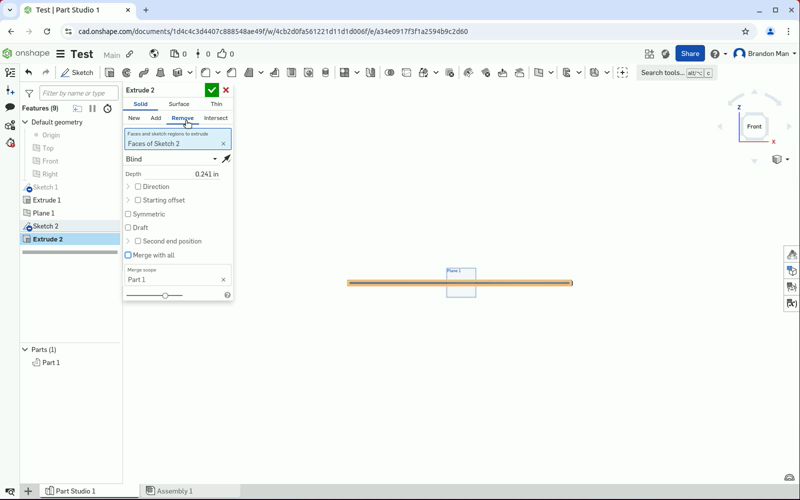
key(space)
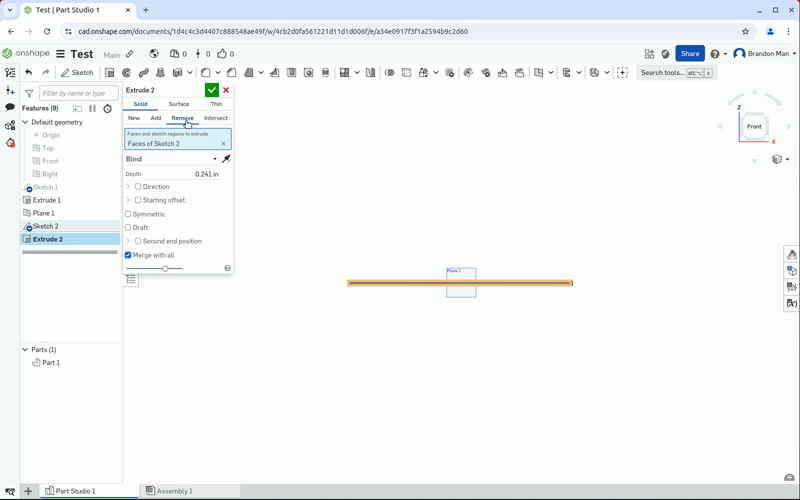
key(enter)
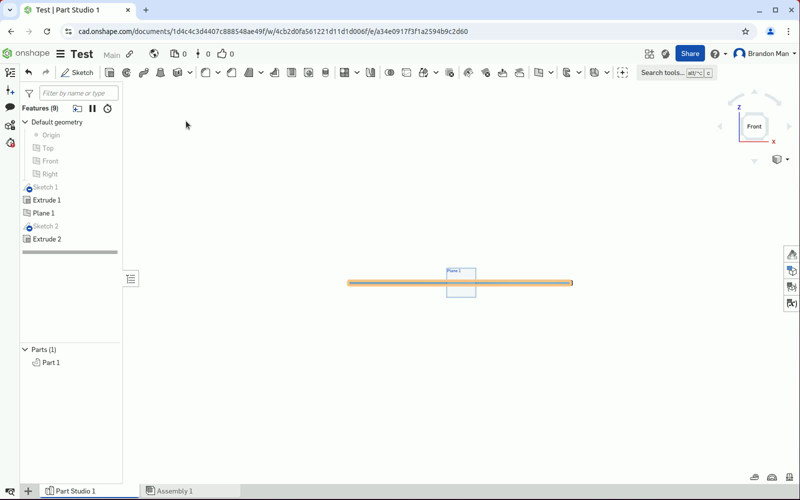
key(shift+h)
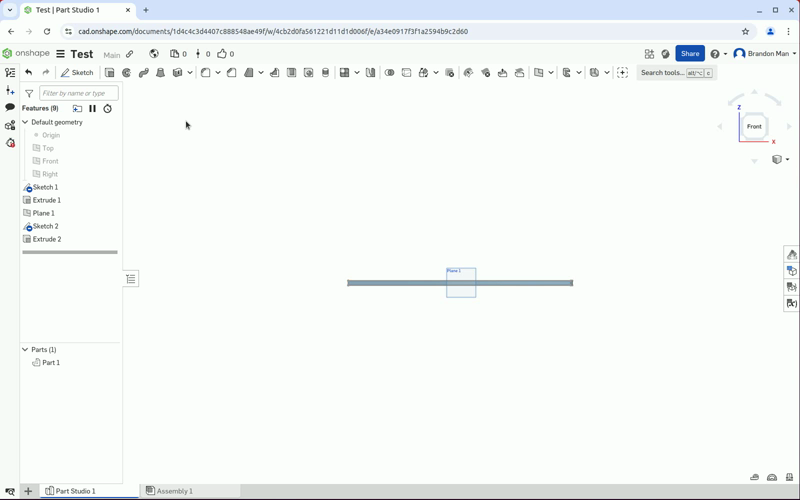
key(shift+h)
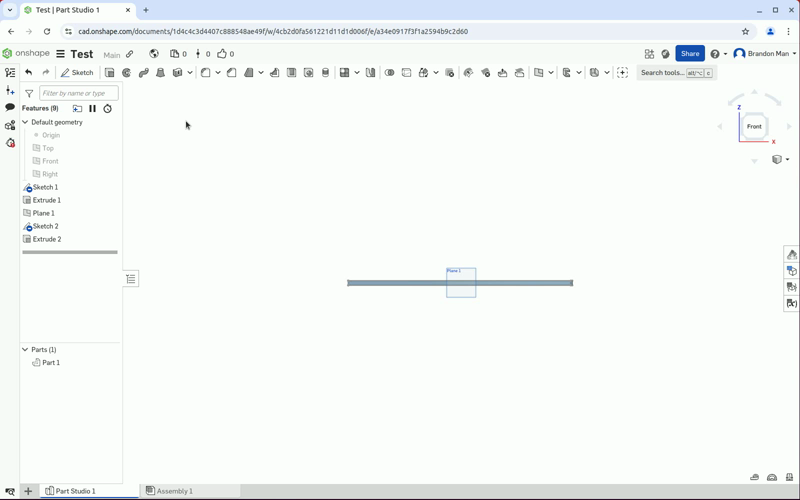
key(shift+7)
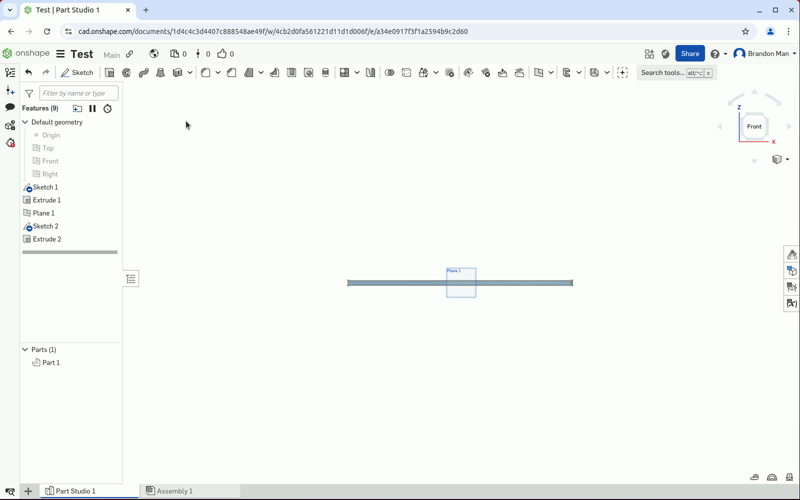
key(left, 2)
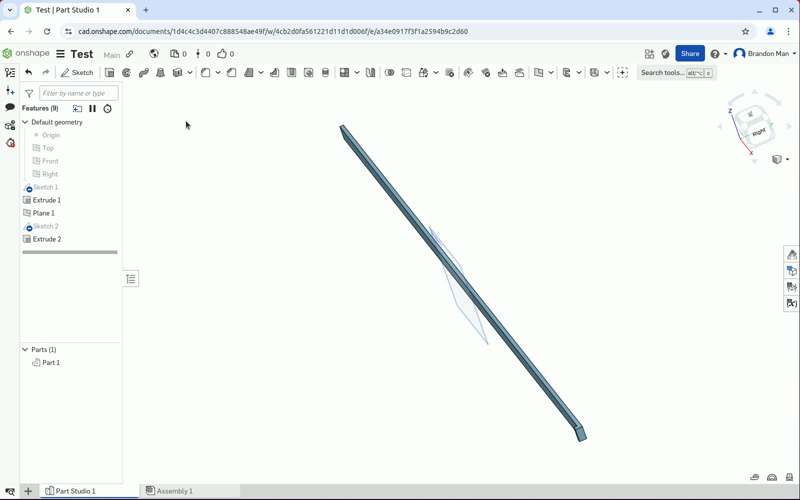
key(down, 2)
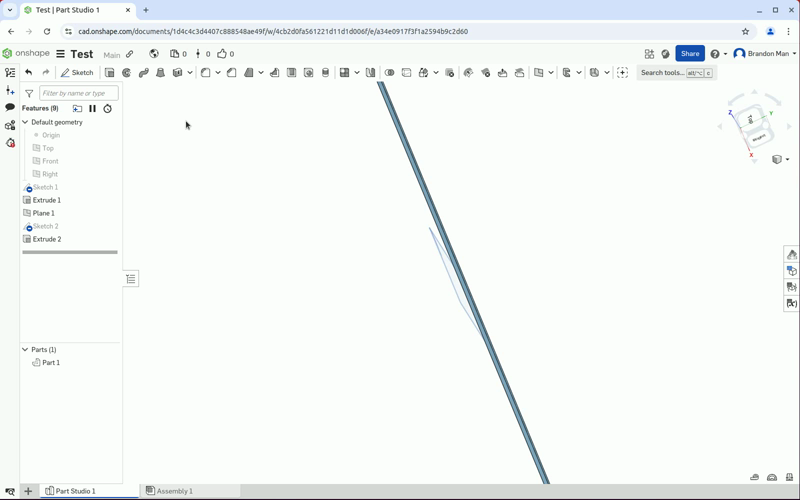
key(up, 2)
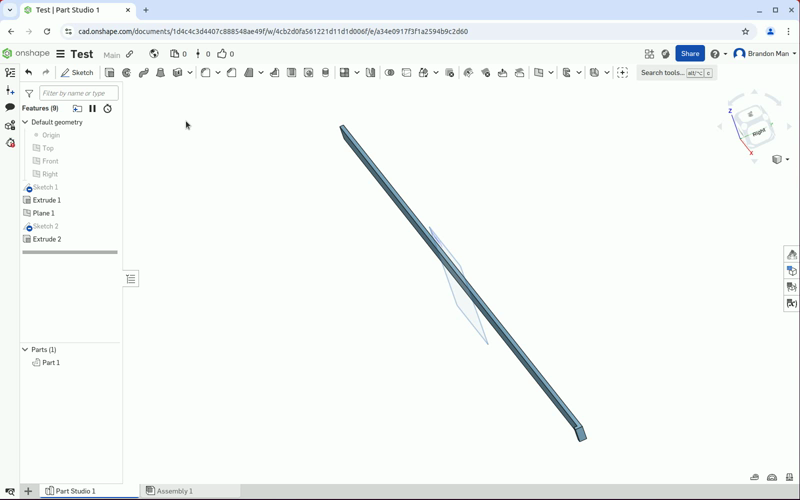
key(right, 2)
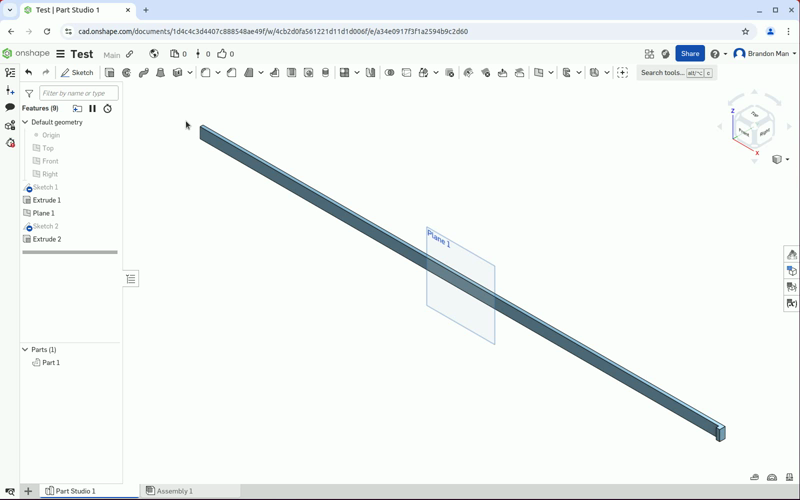
mouse_move(73, 189)
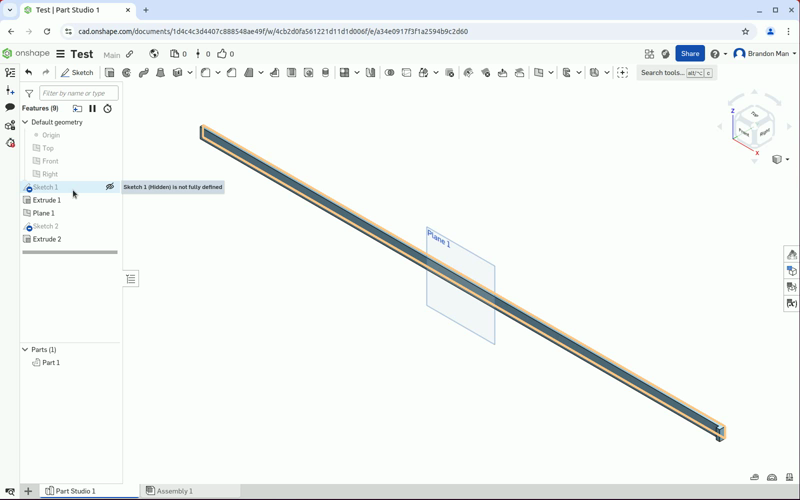
click(73, 189)